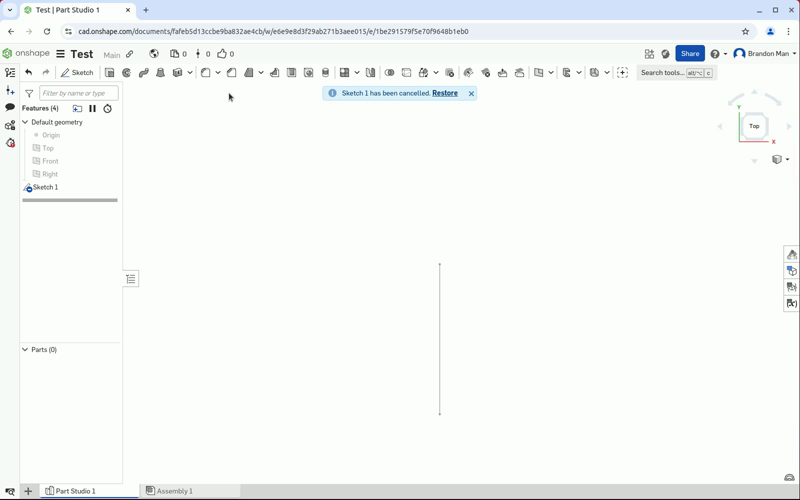
key(shift+h)
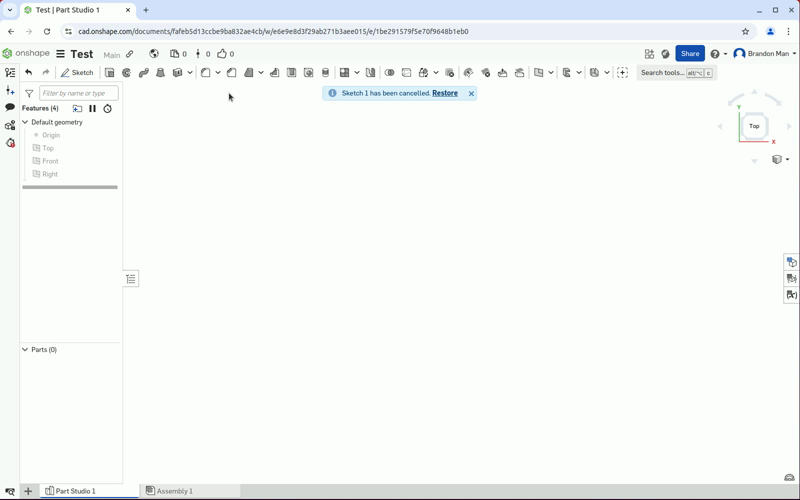
mouse_move(73, 352)
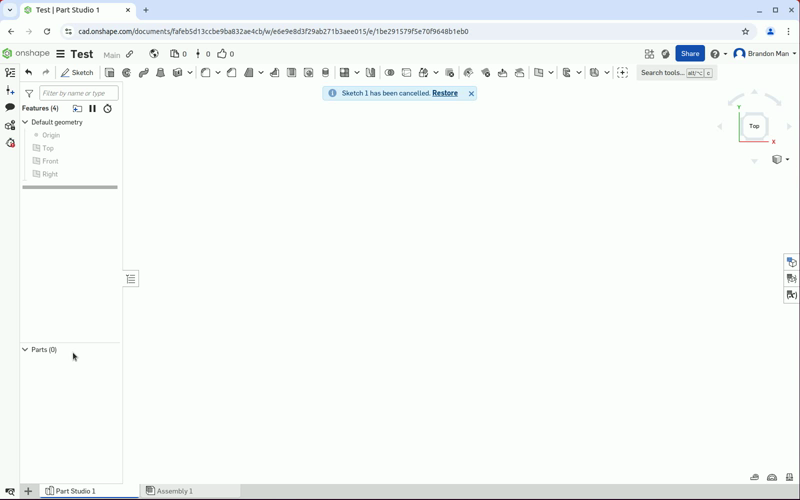
key(y)
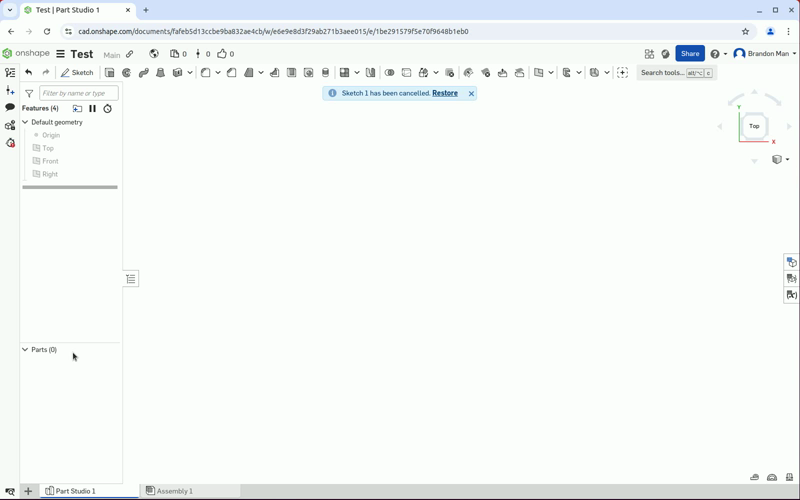
key(shift+p)
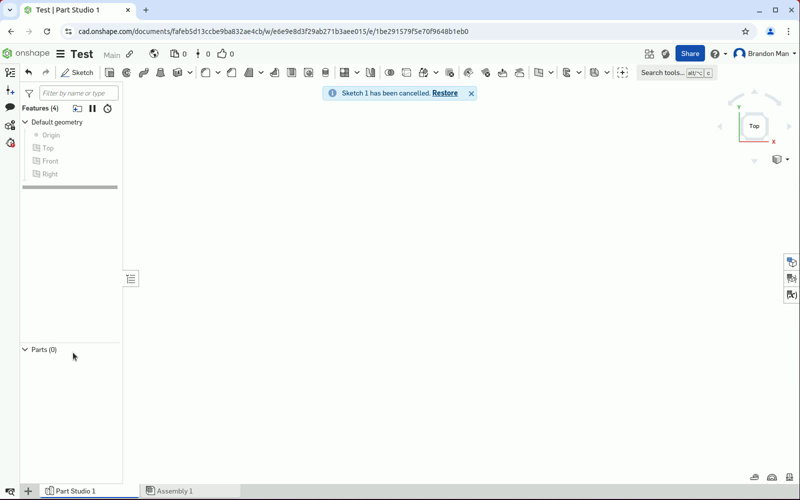
key(space)
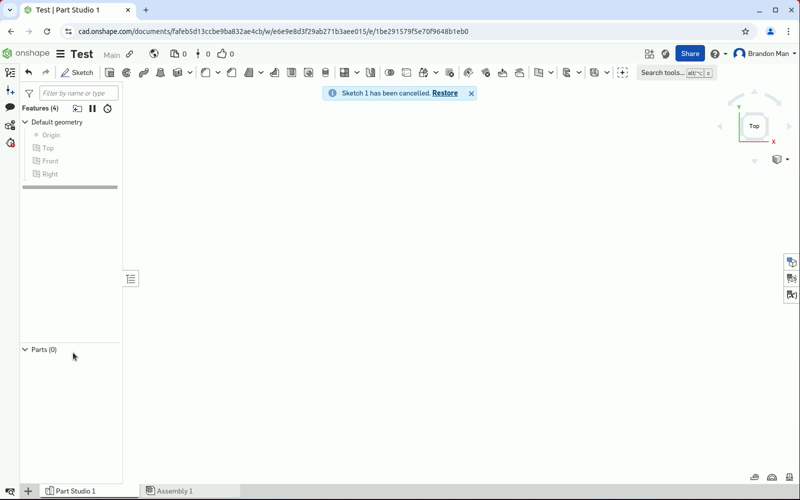
key_down(shift)
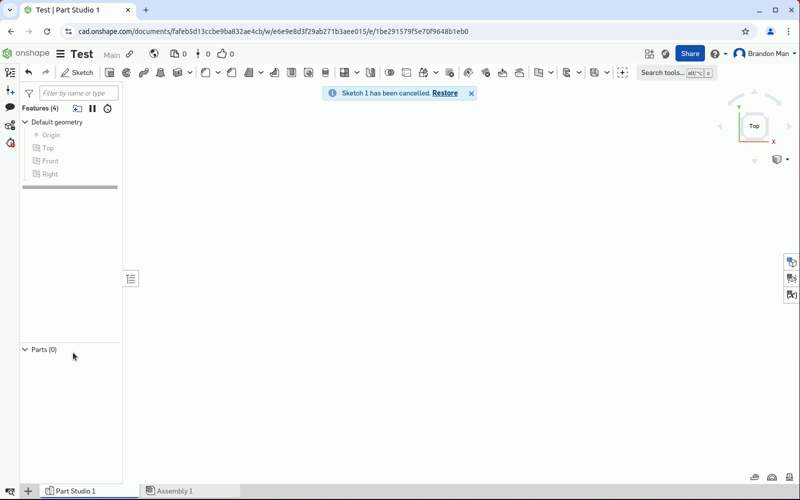
key(up)
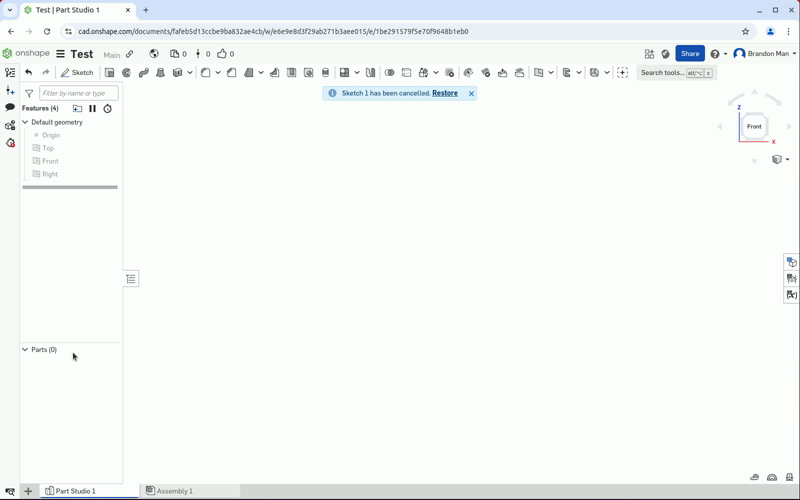
key_up(shift)
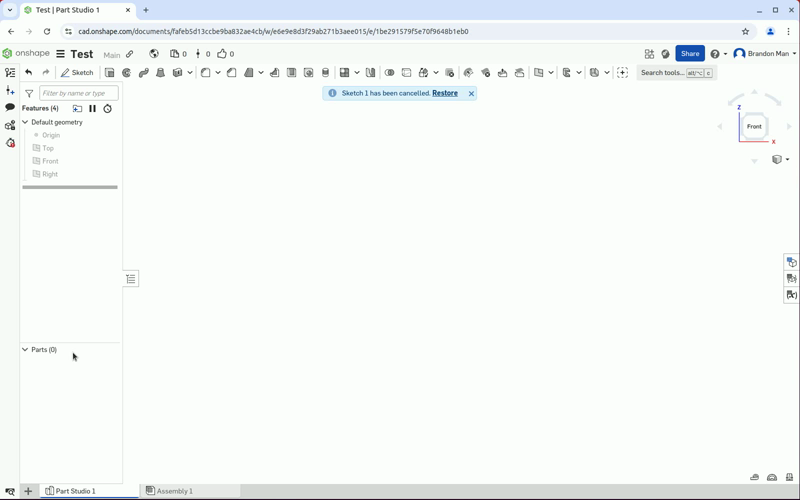
mouse_move(73, 352)
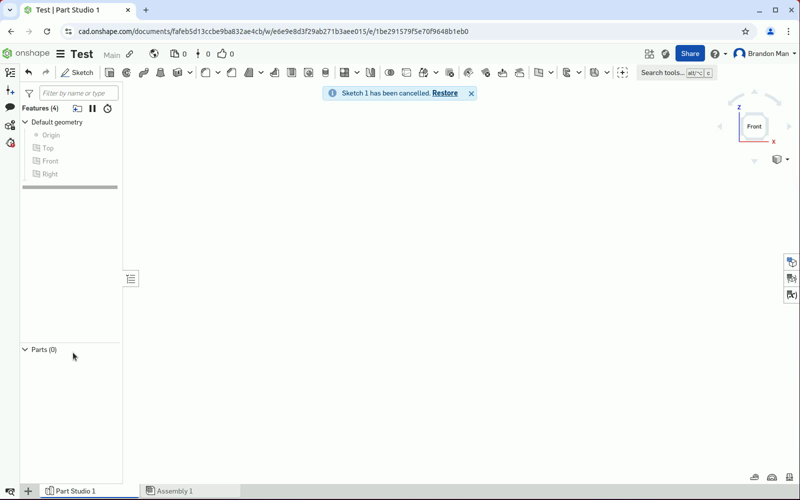
key(shift+y)
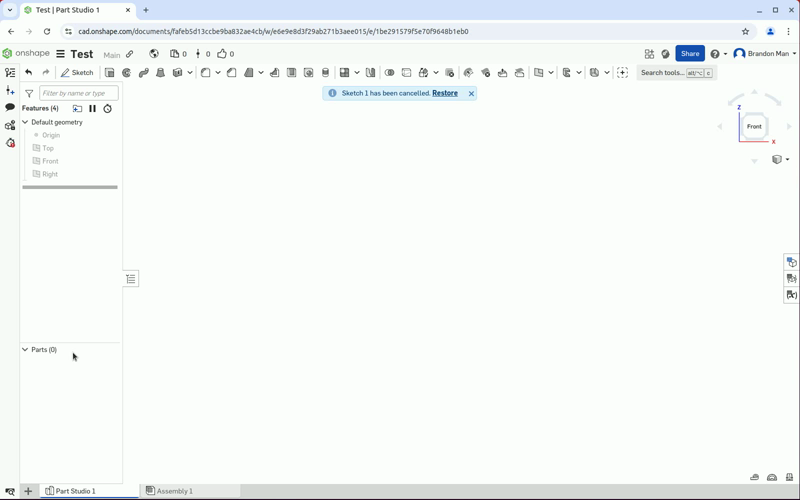
key(shift+s)
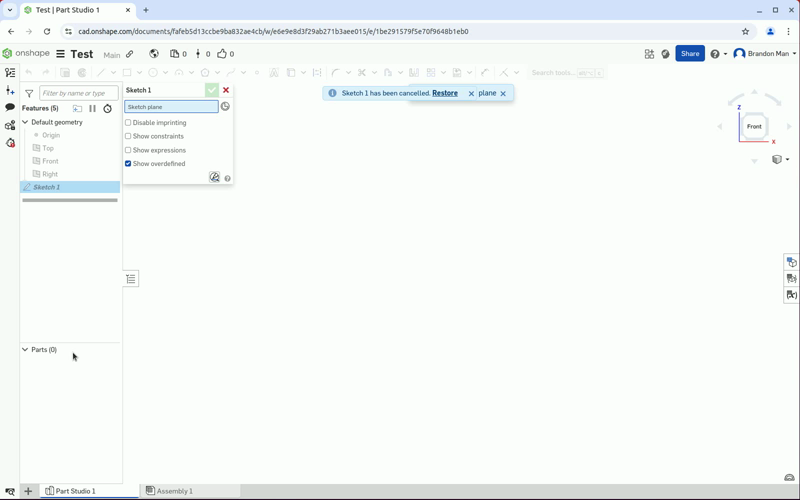
mouse_move(73, 163)
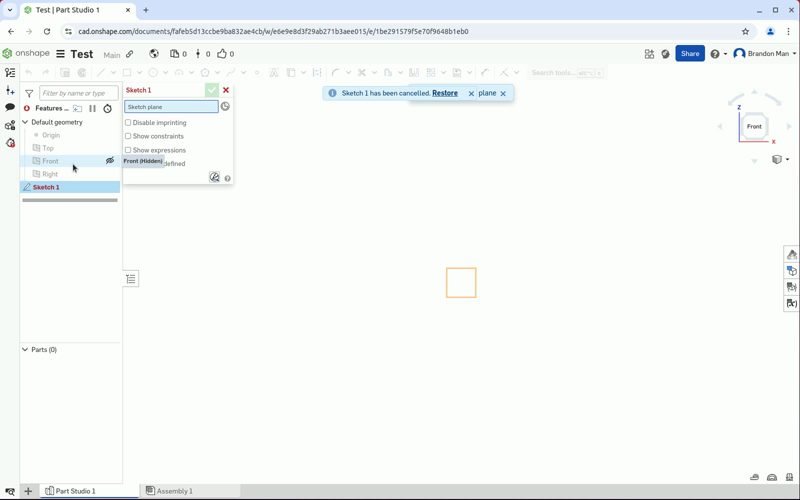
click(73, 163)
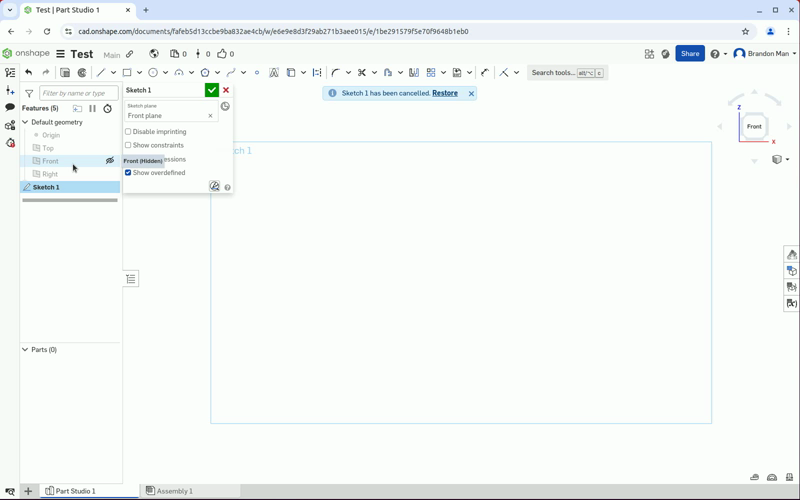
mouse_move(73, 352)
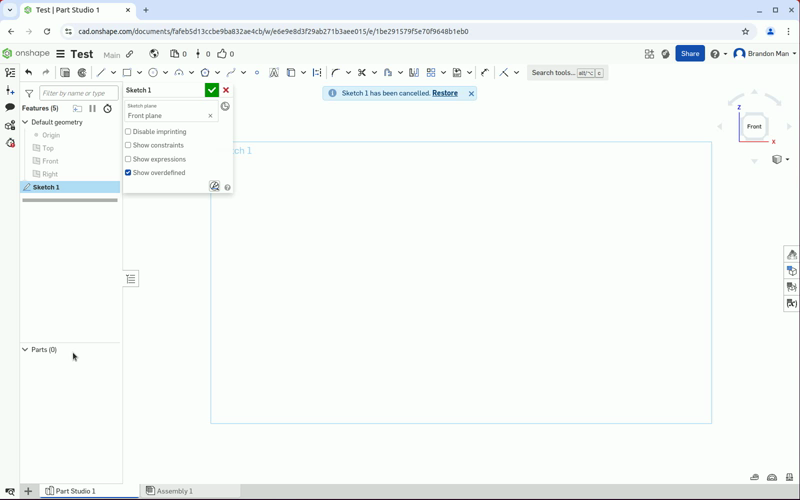
key(y)
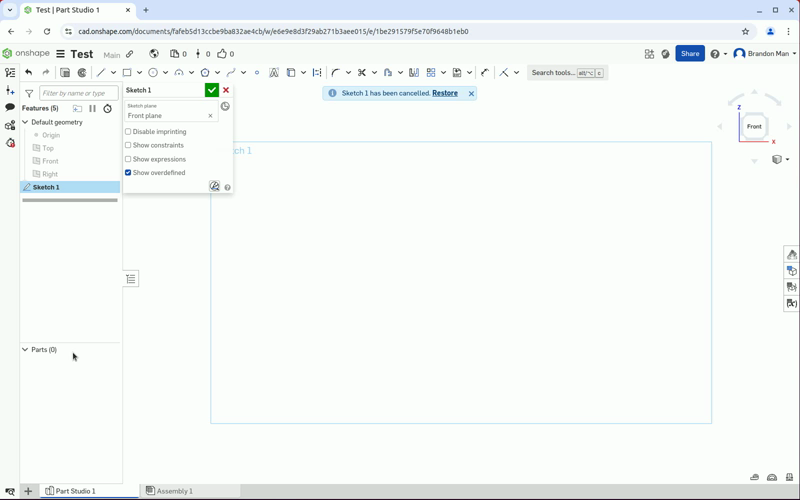
key(l)
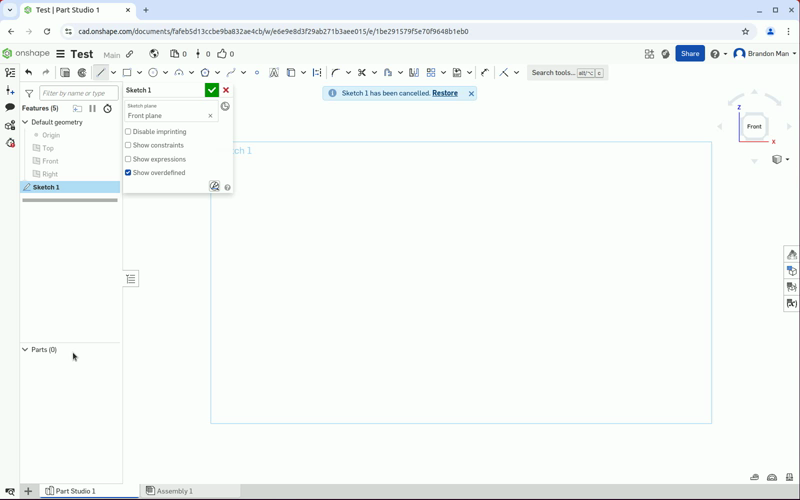
key_down(shift)
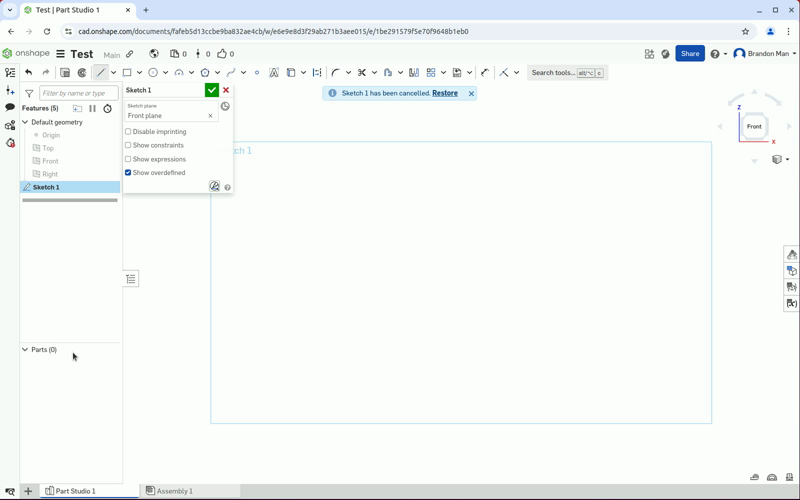
mouse_move(348, 329)
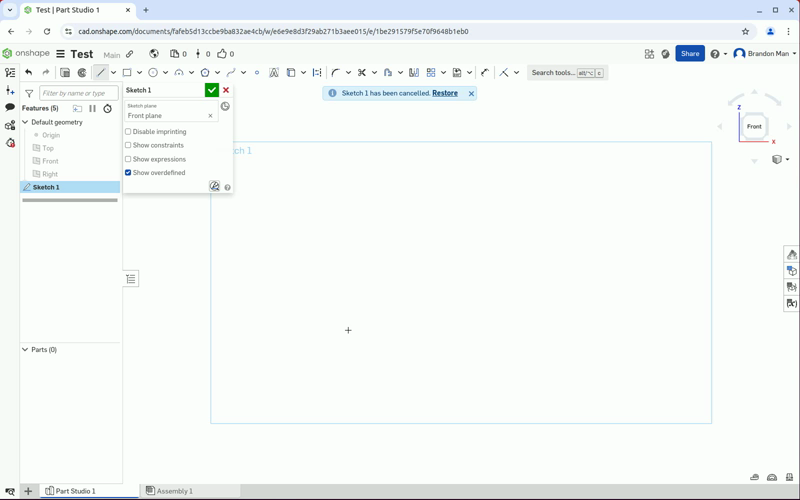
click(348, 329)
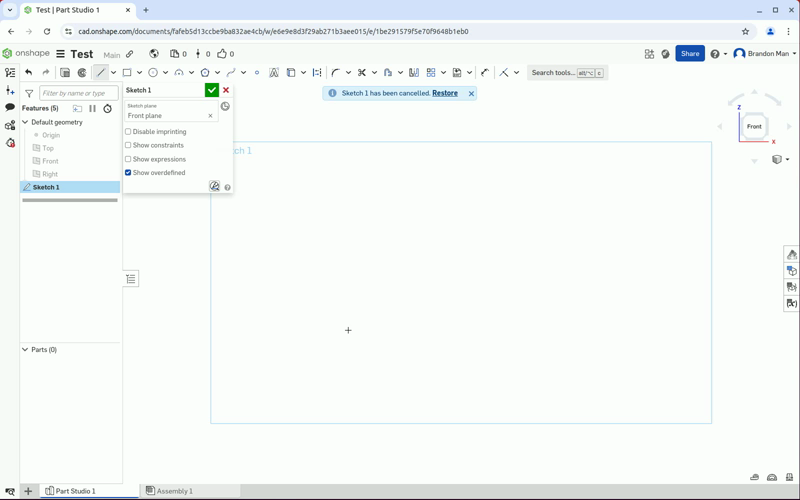
key_up(shift)
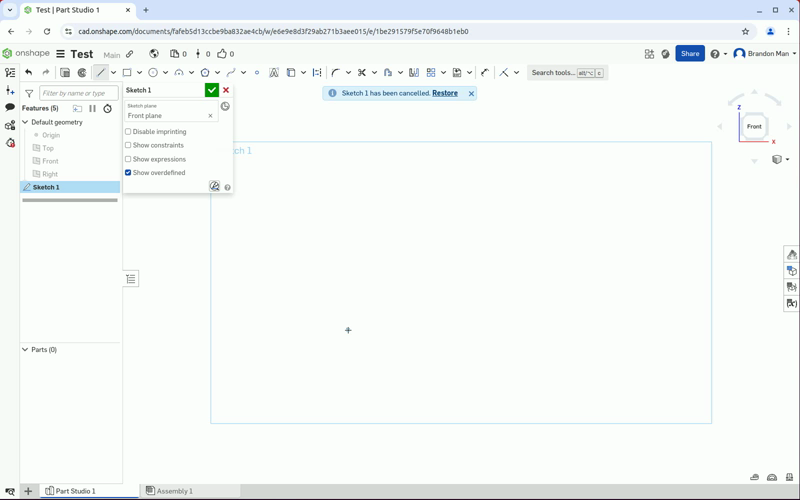
key_down(shift)
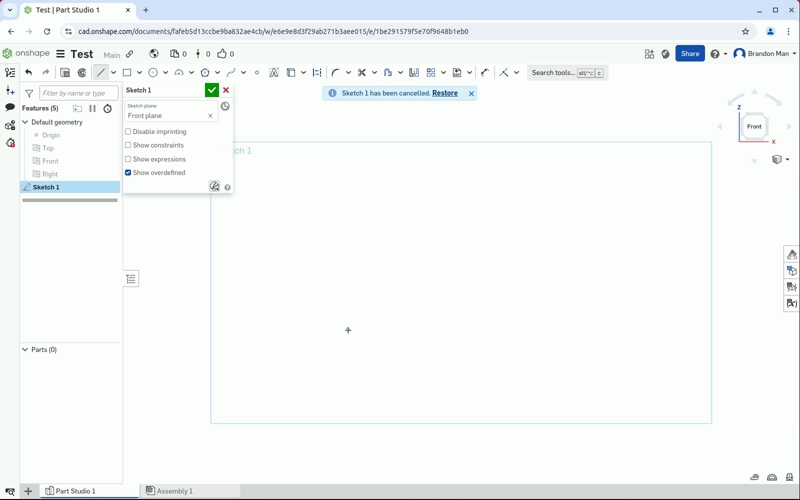
mouse_move(491, 329)
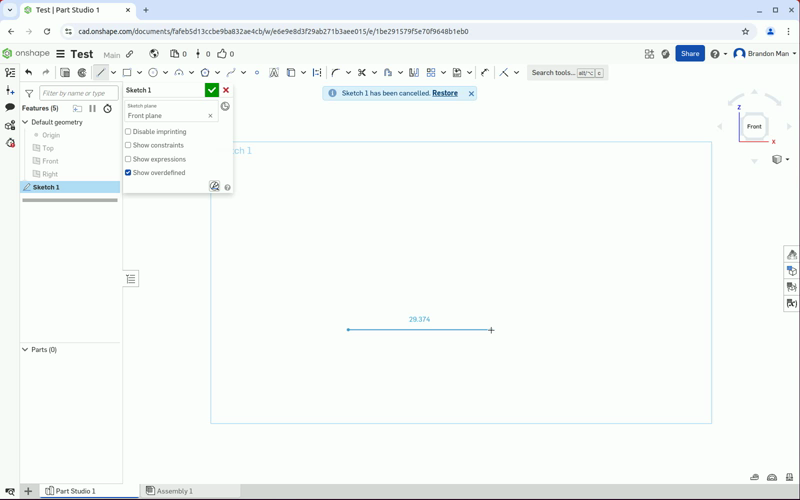
click(491, 329)
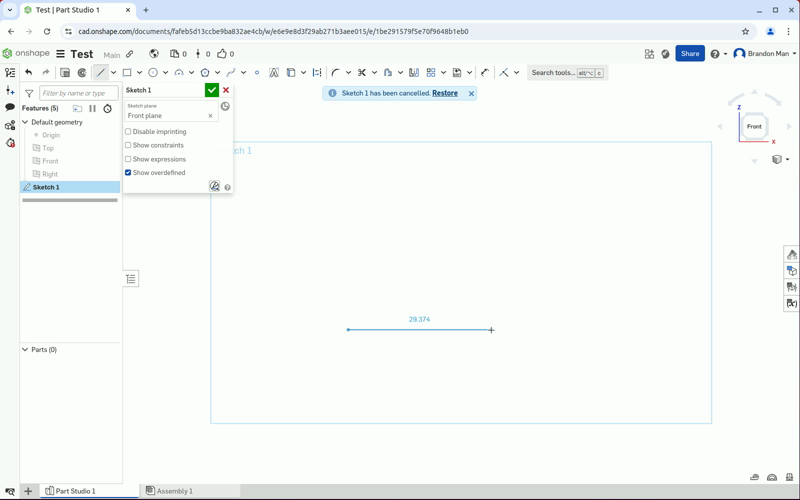
key_up(shift)
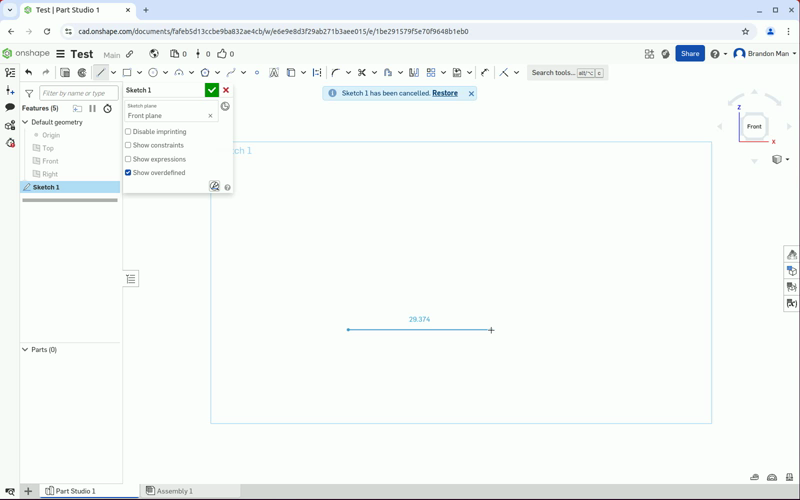
key_down(shift)
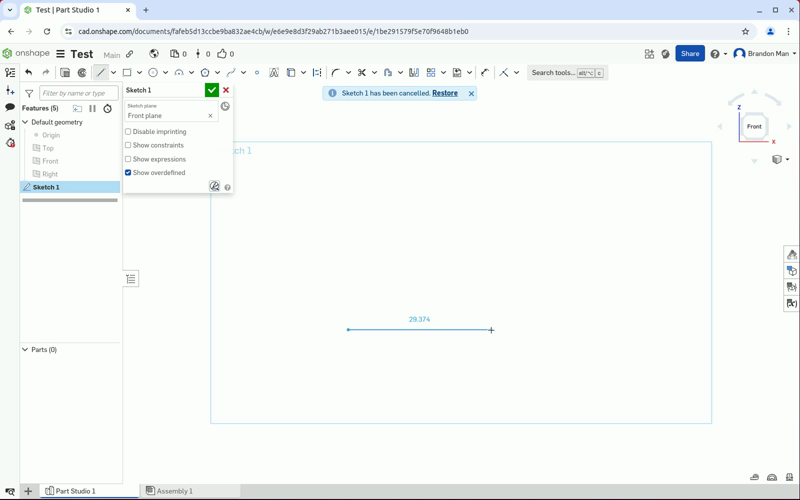
mouse_move(521, 329)
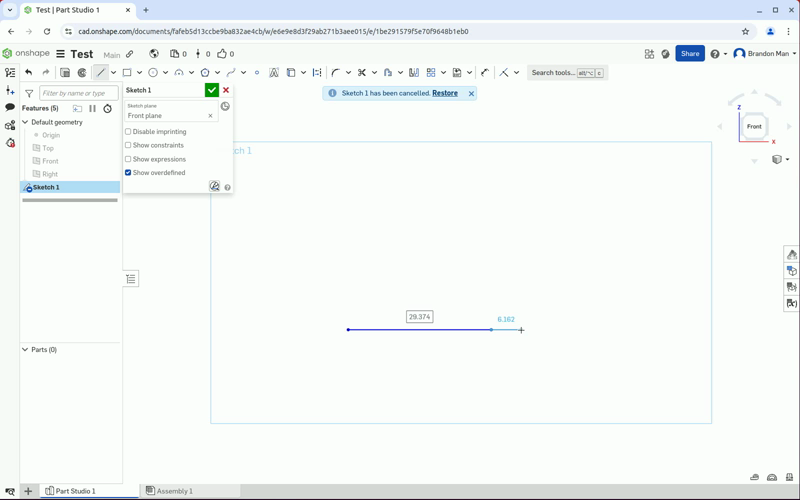
mouse_move(491, 313)
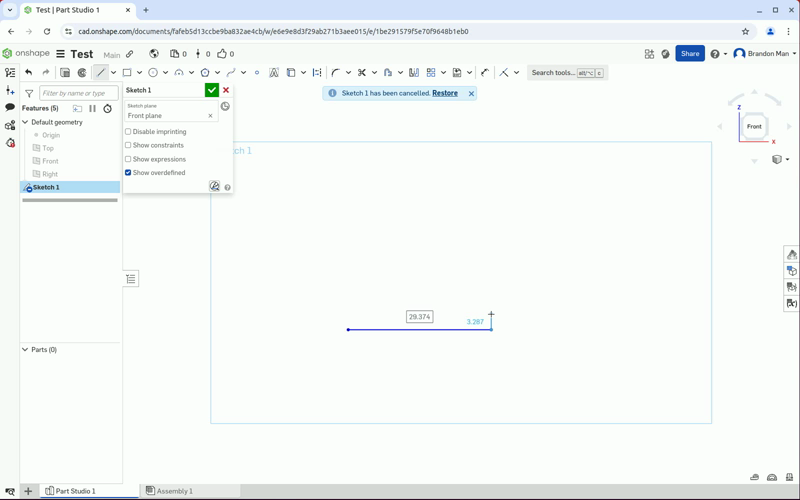
click(491, 313)
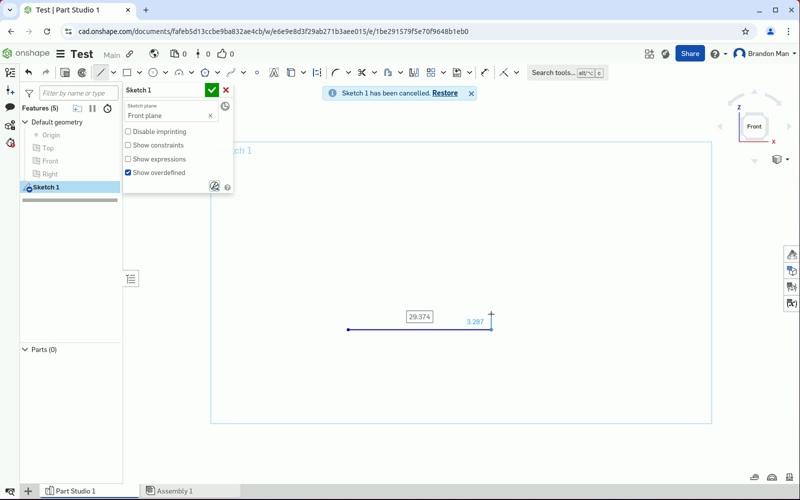
key_up(shift)
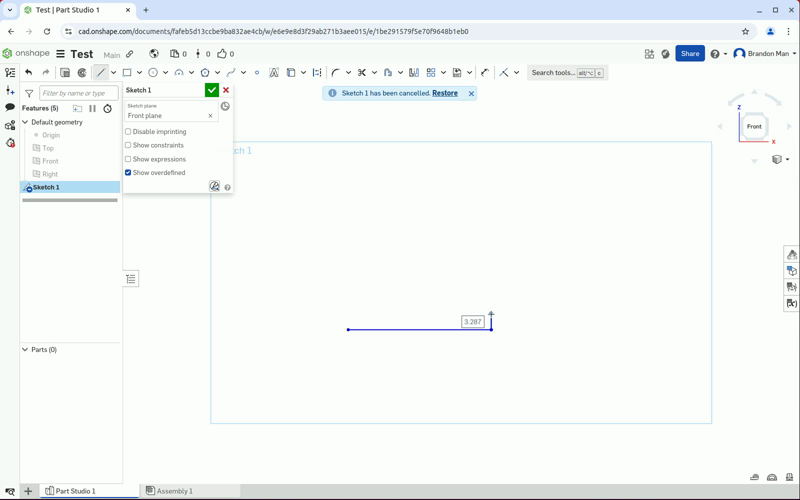
key(esc)
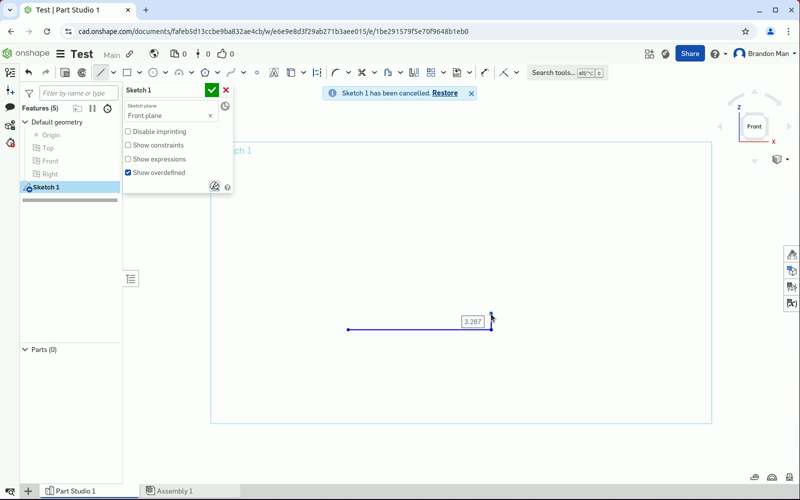
key(a)
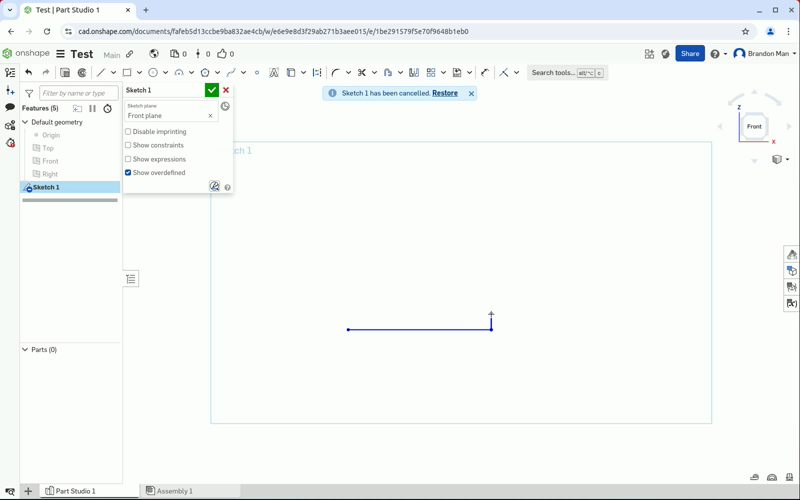
mouse_move(491, 313)
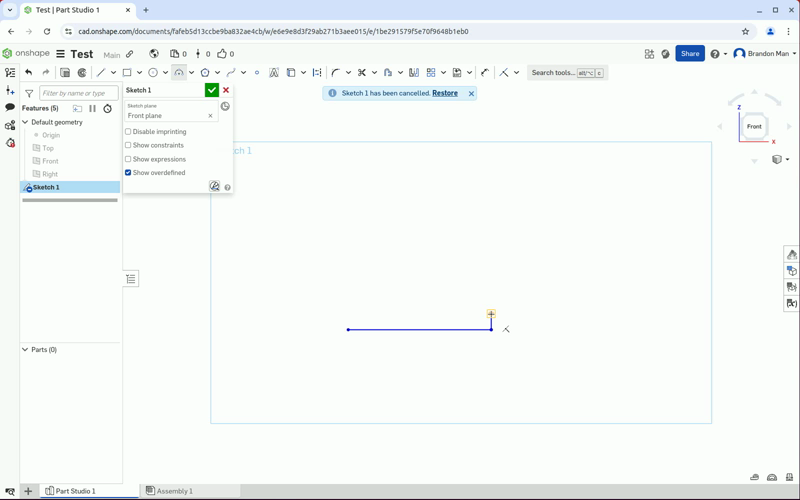
click(491, 313)
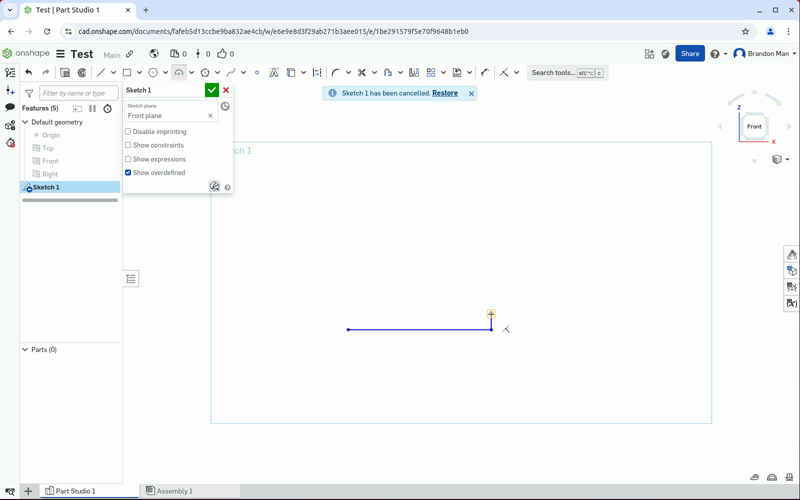
key_down(shift)
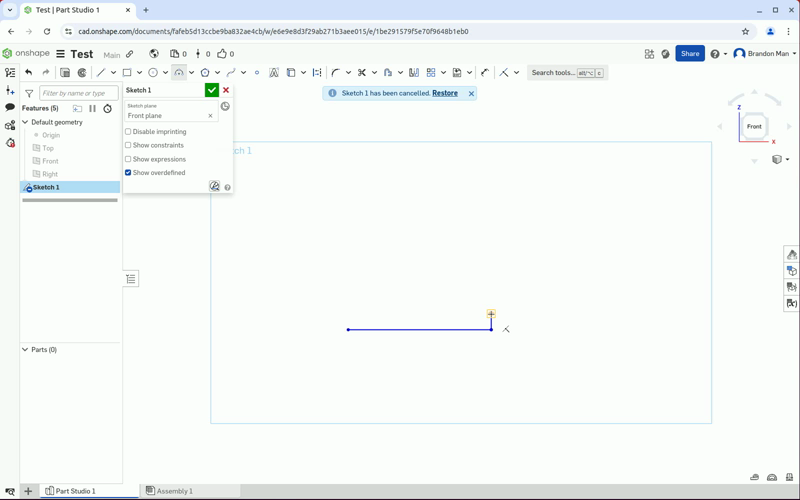
mouse_move(503, 300)
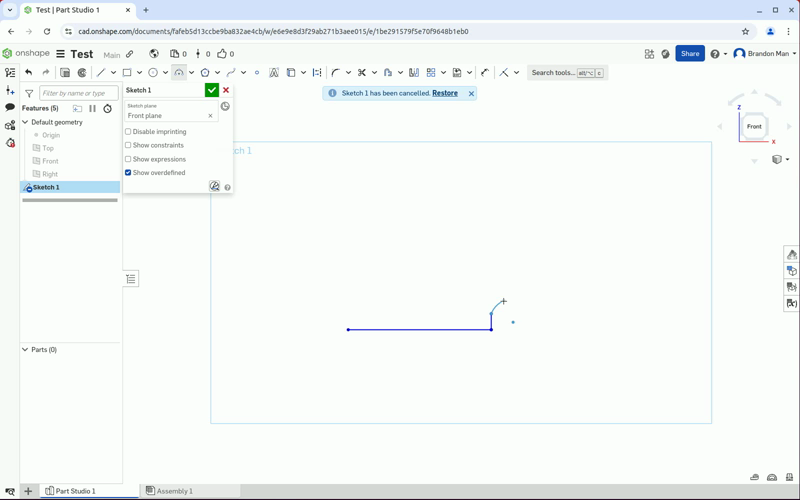
click(503, 300)
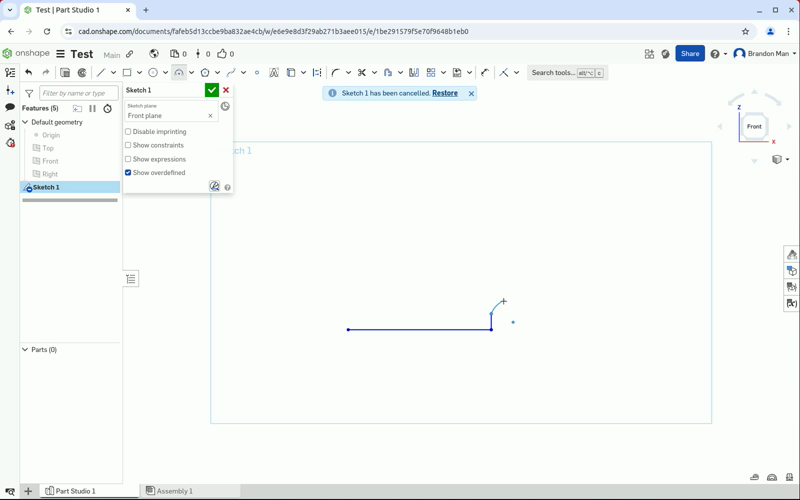
mouse_move(482, 291)
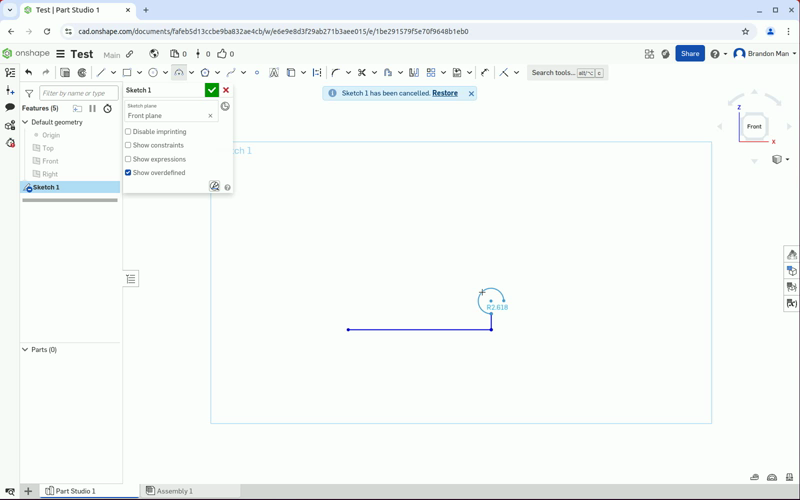
click(482, 291)
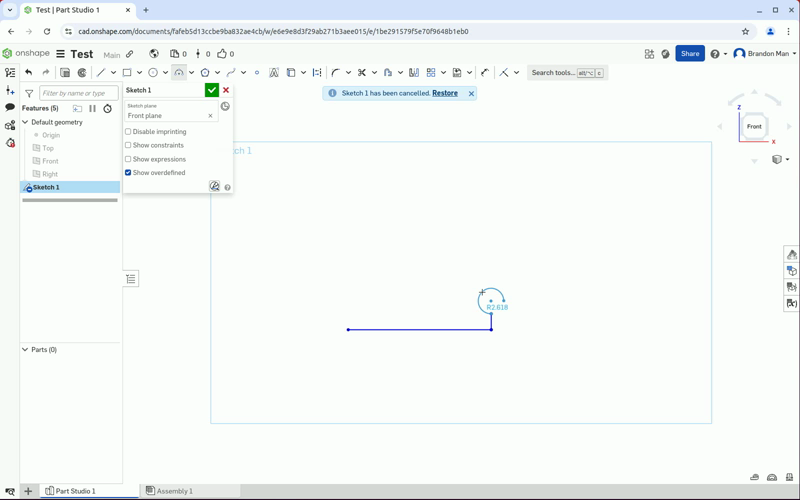
key_up(shift)
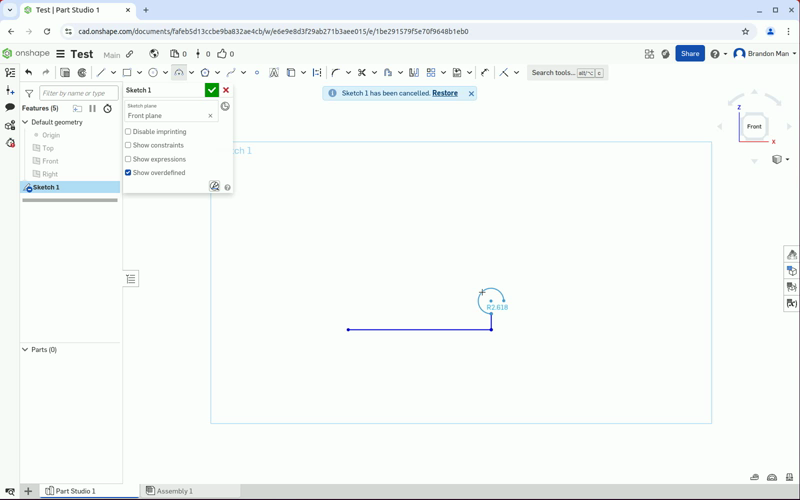
key(esc)
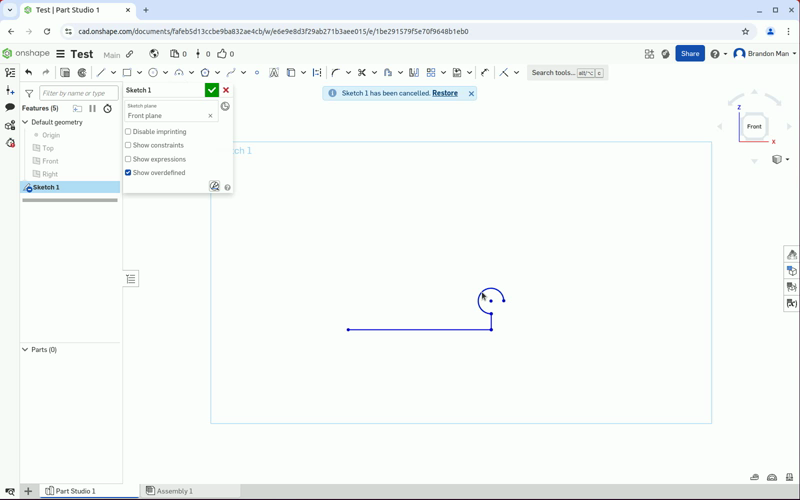
key(l)
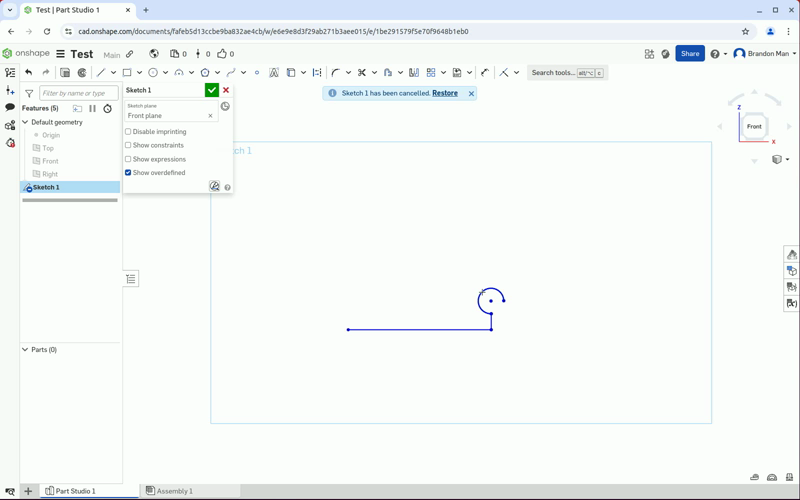
mouse_move(503, 300)
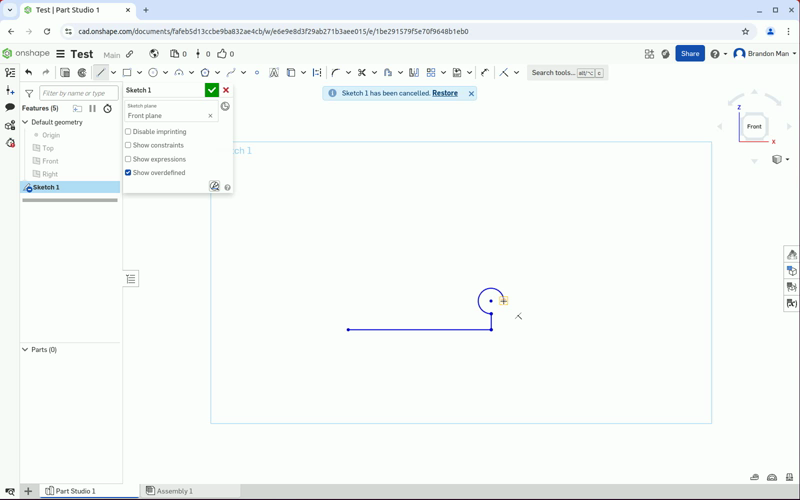
click(503, 300)
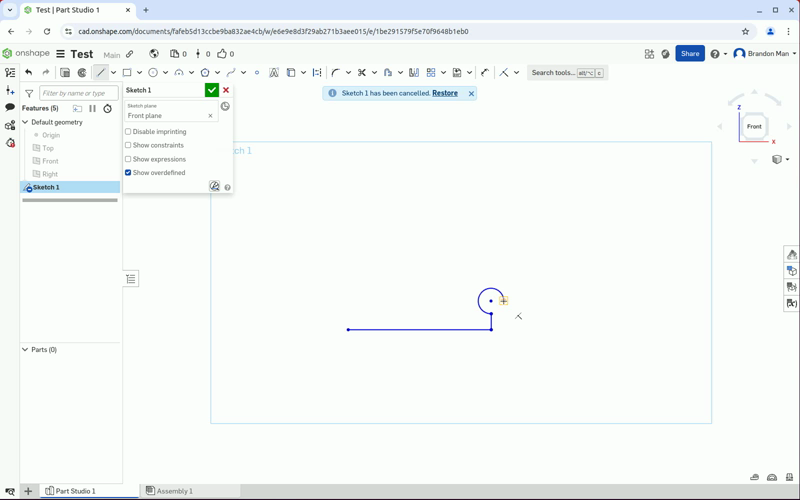
key_down(shift)
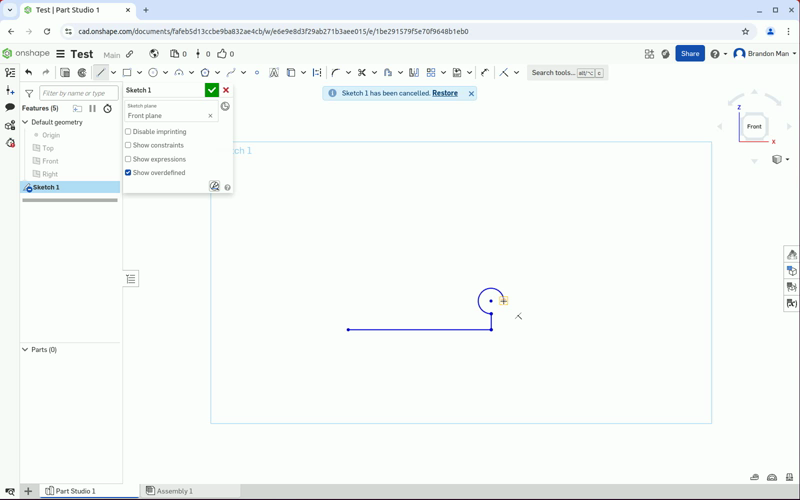
mouse_move(533, 300)
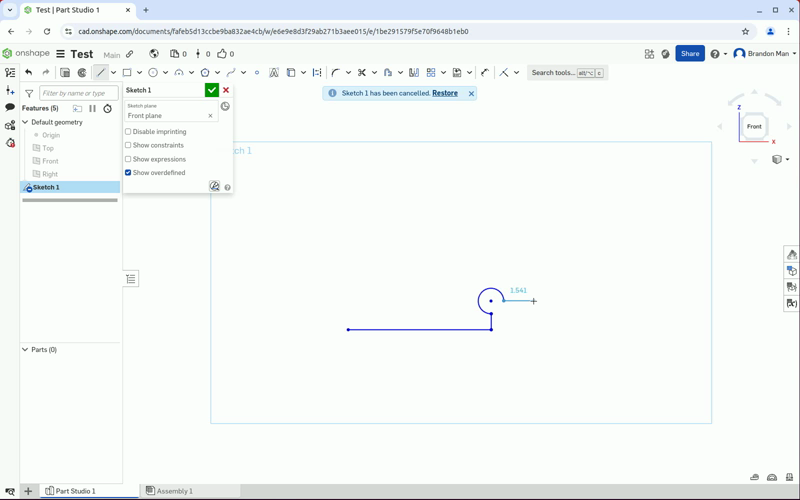
mouse_move(519, 300)
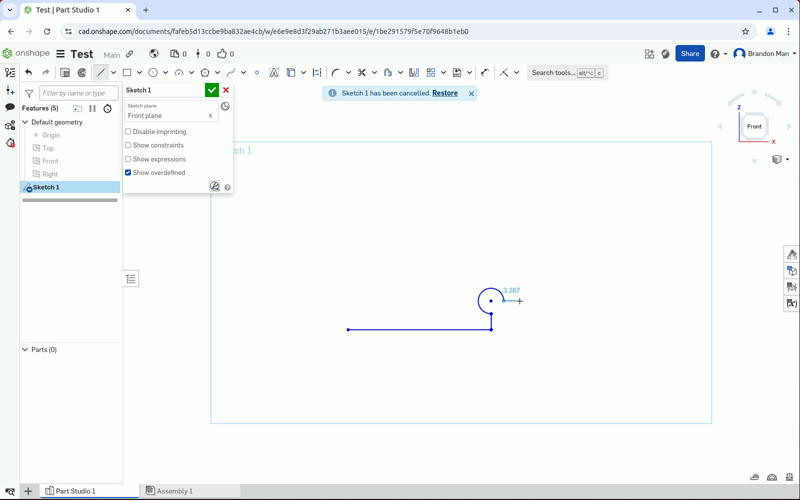
click(519, 300)
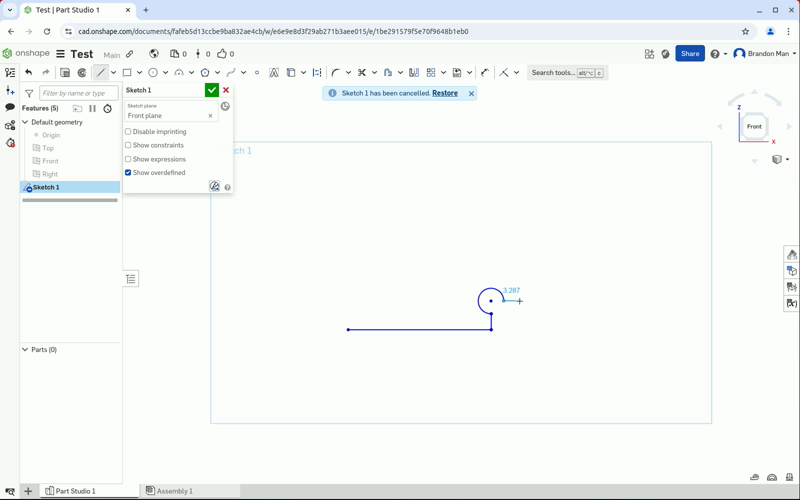
key_up(shift)
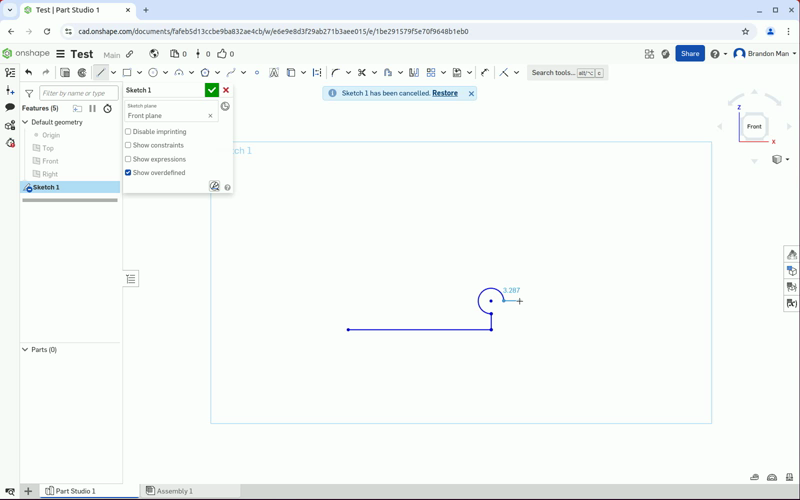
key_down(shift)
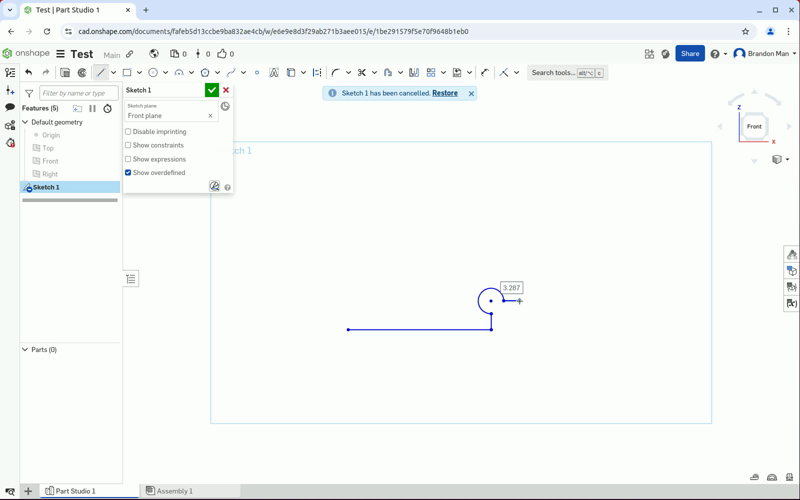
mouse_move(549, 300)
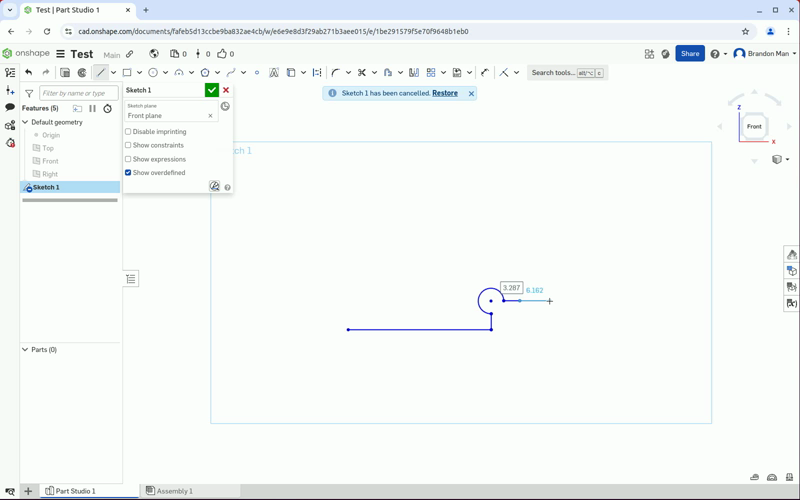
mouse_move(519, 259)
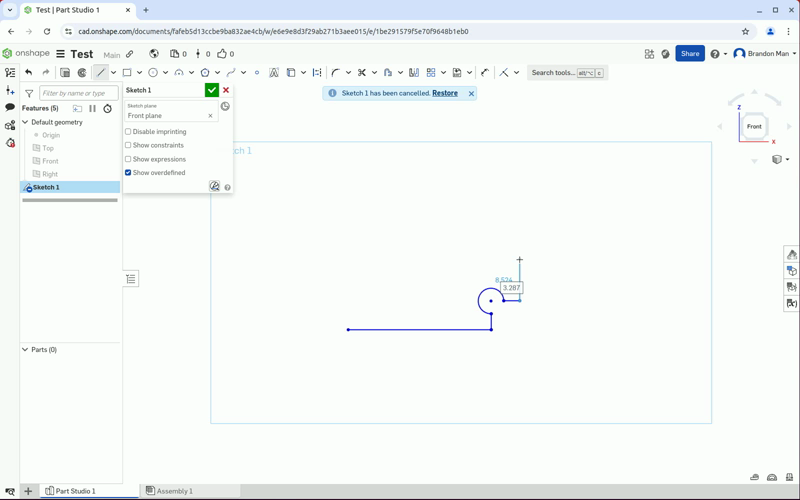
click(519, 259)
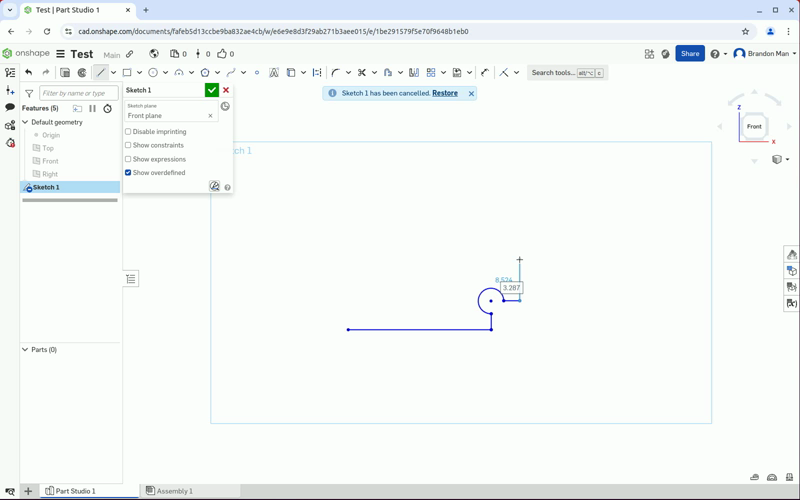
key_up(shift)
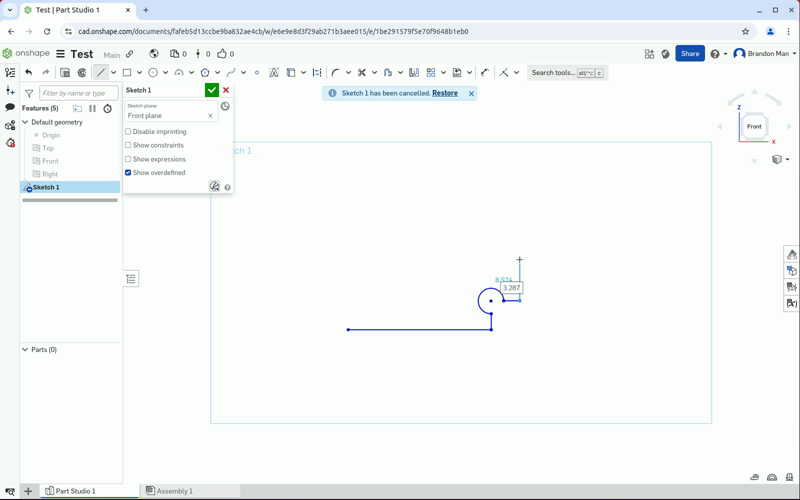
key_down(shift)
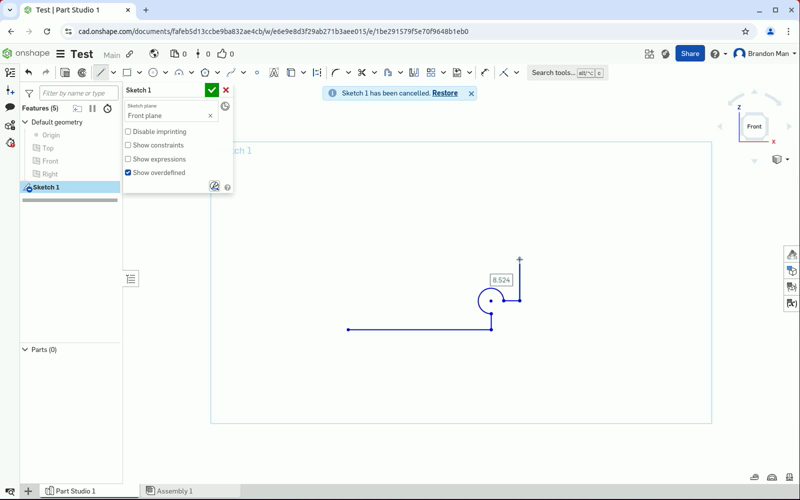
mouse_move(395, 239)
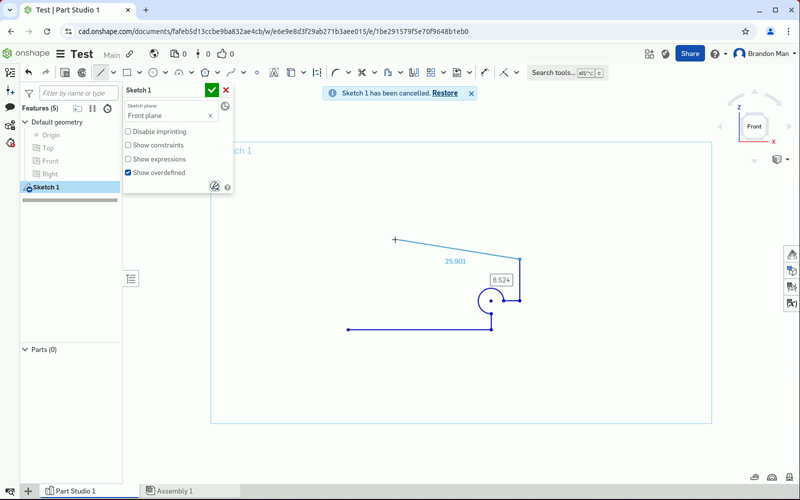
click(395, 239)
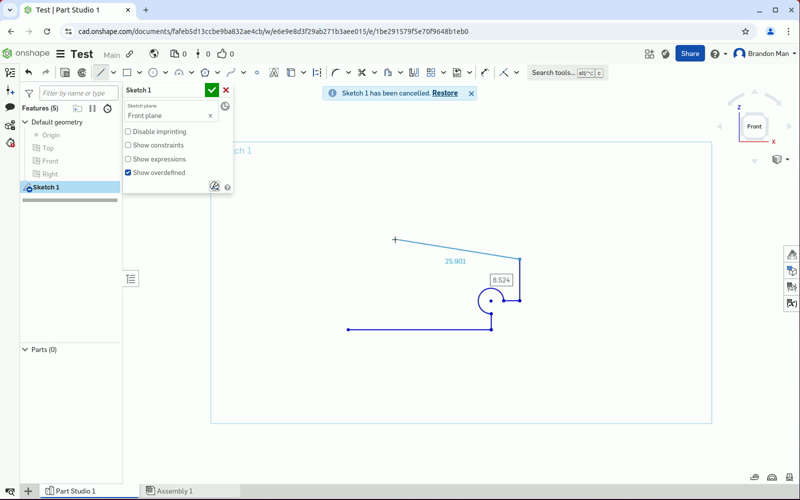
key_up(shift)
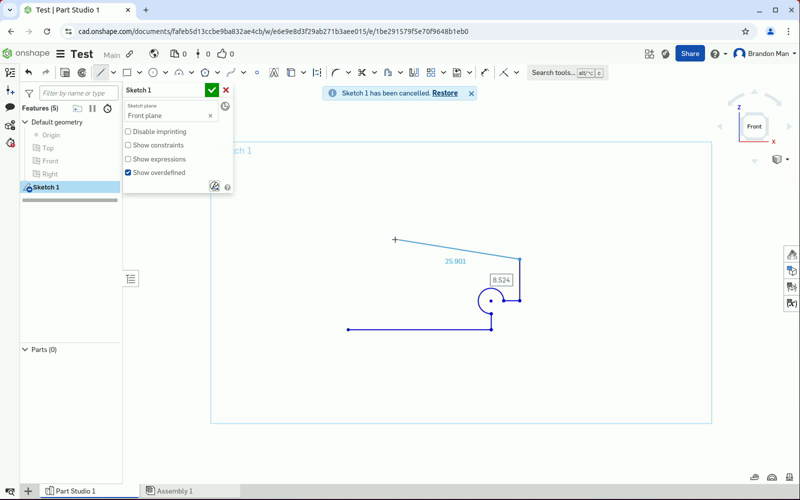
key_down(shift)
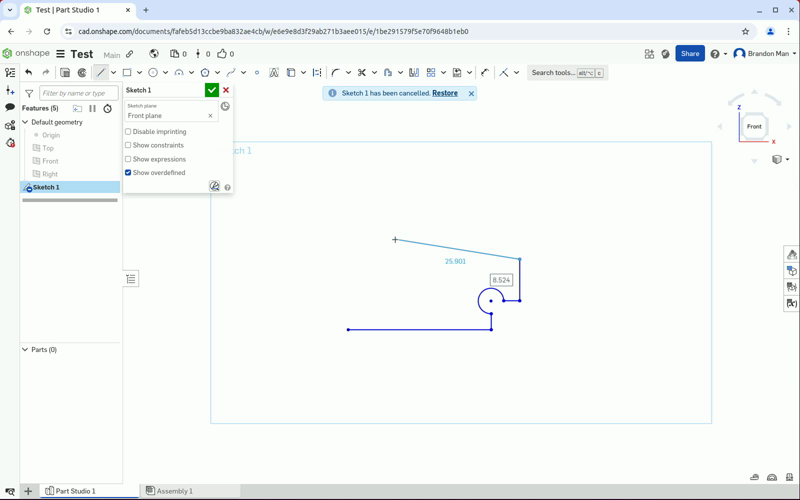
mouse_move(425, 239)
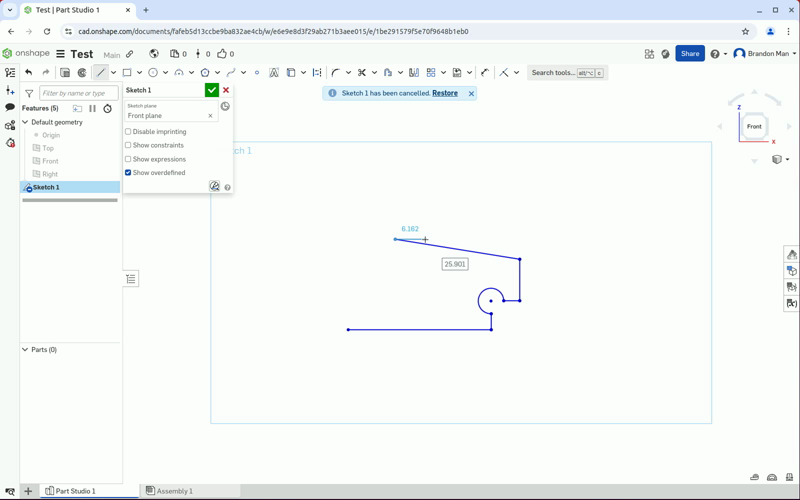
mouse_move(348, 239)
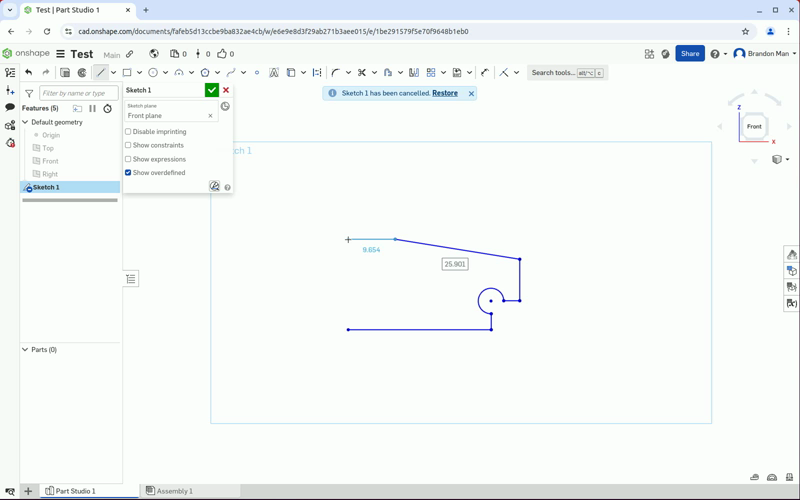
click(348, 239)
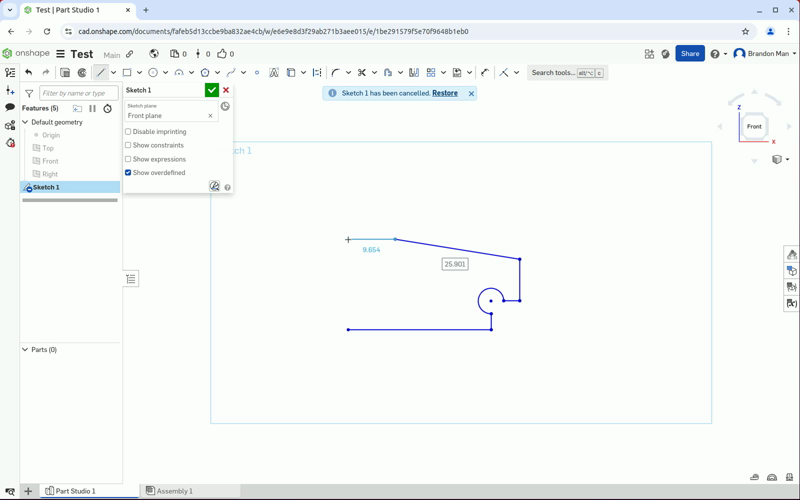
key_up(shift)
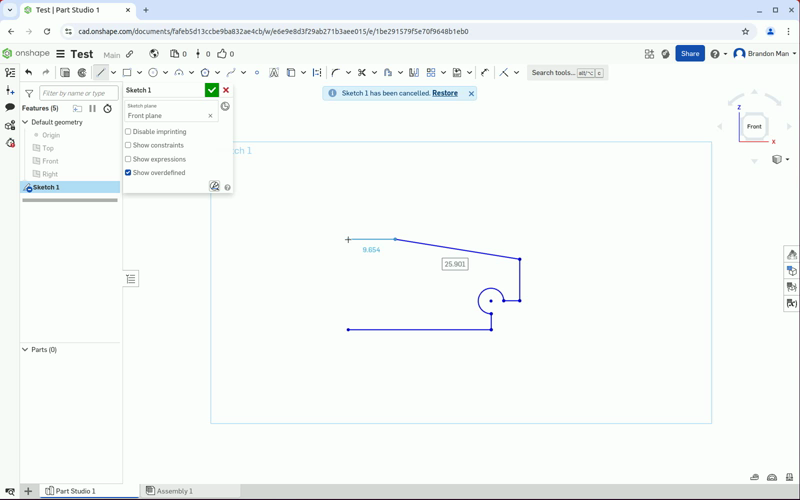
key_down(shift)
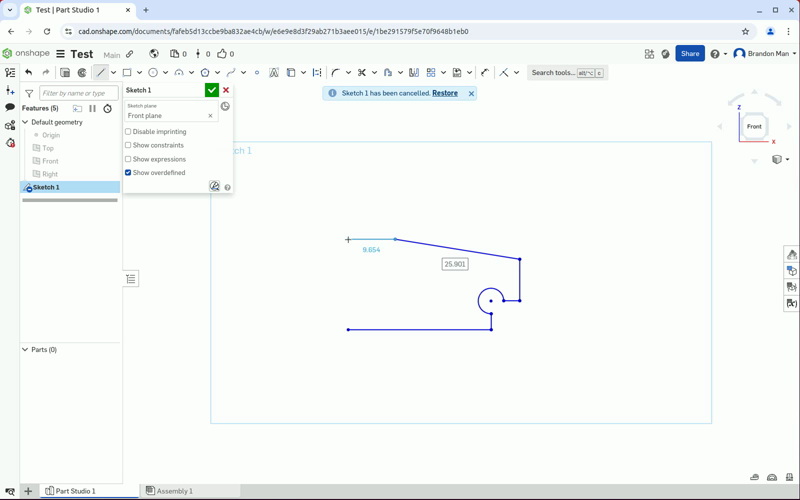
mouse_move(348, 329)
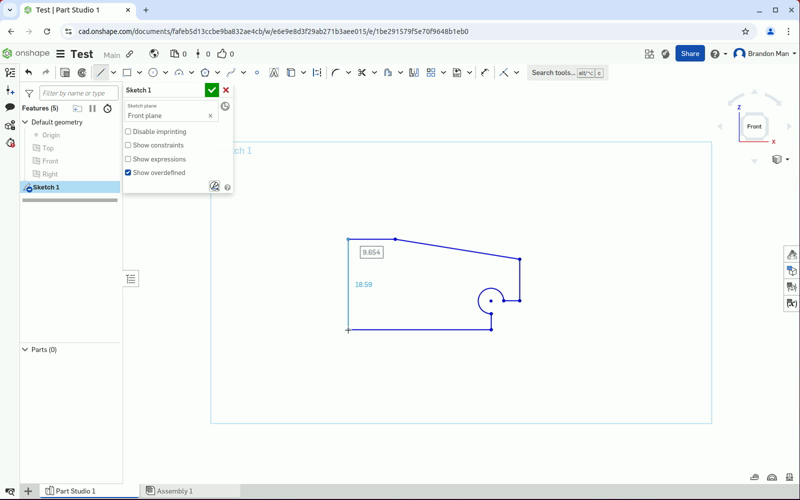
key_up(shift)
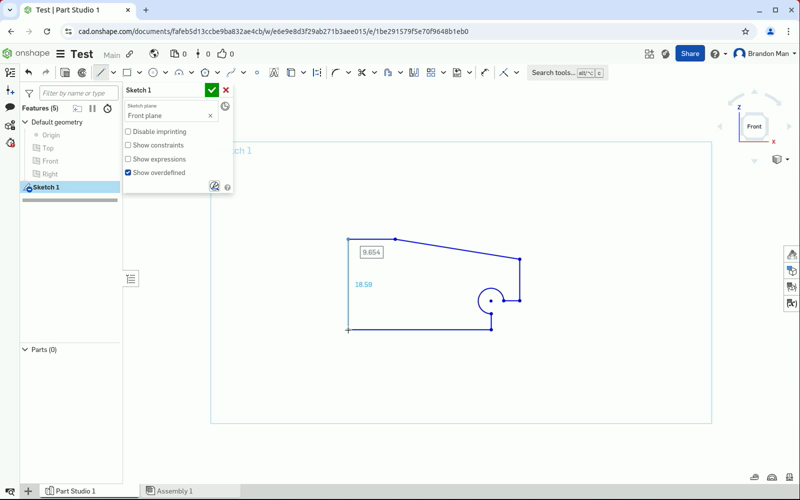
click(348, 329)
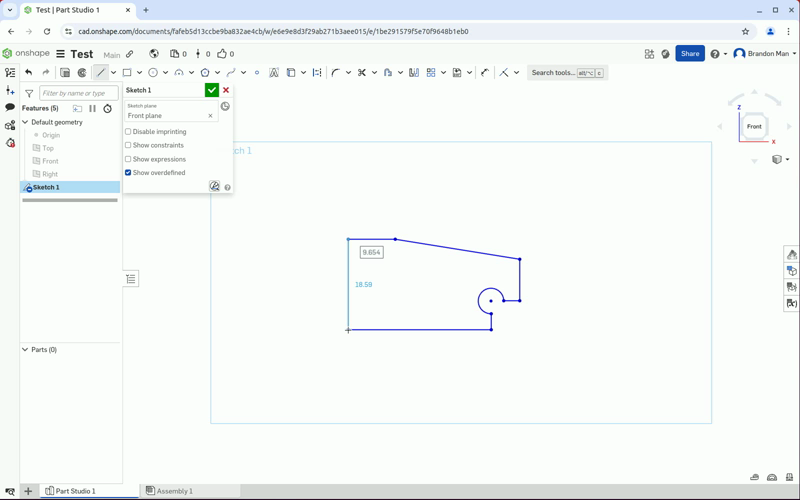
key(esc)
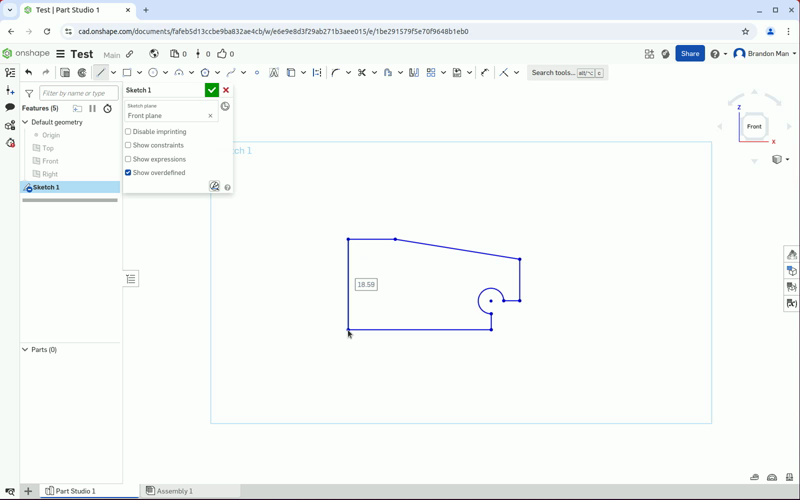
mouse_move(421, 253)
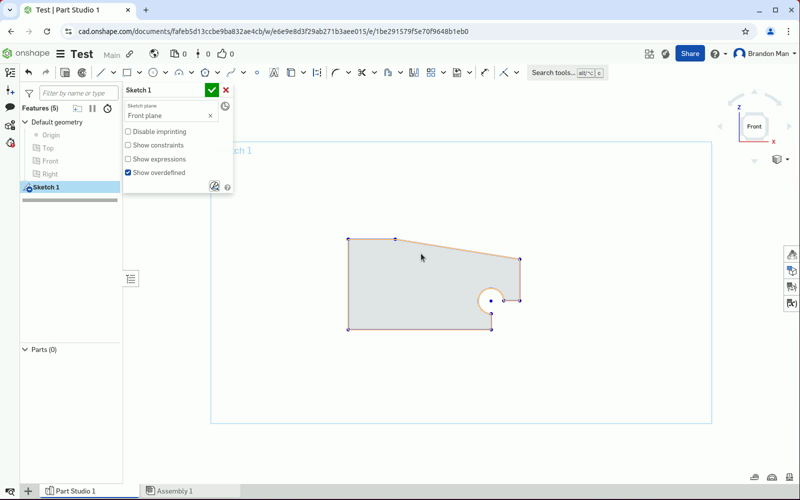
click(421, 253)
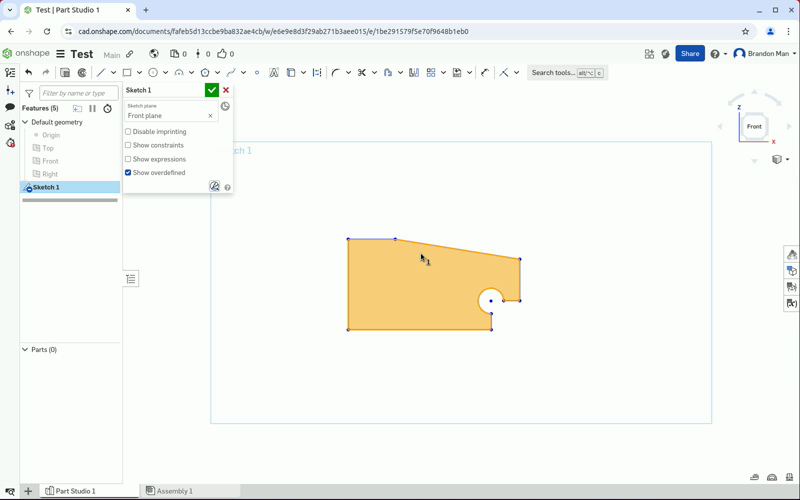
mouse_move(73, 352)
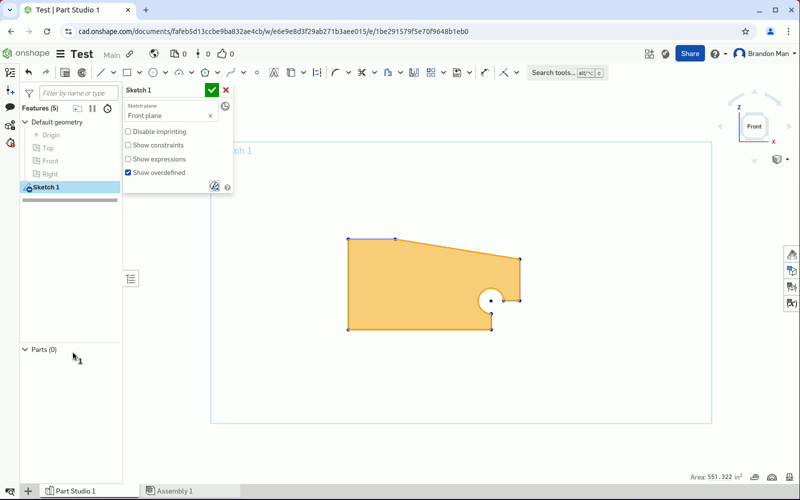
key(shift+y)
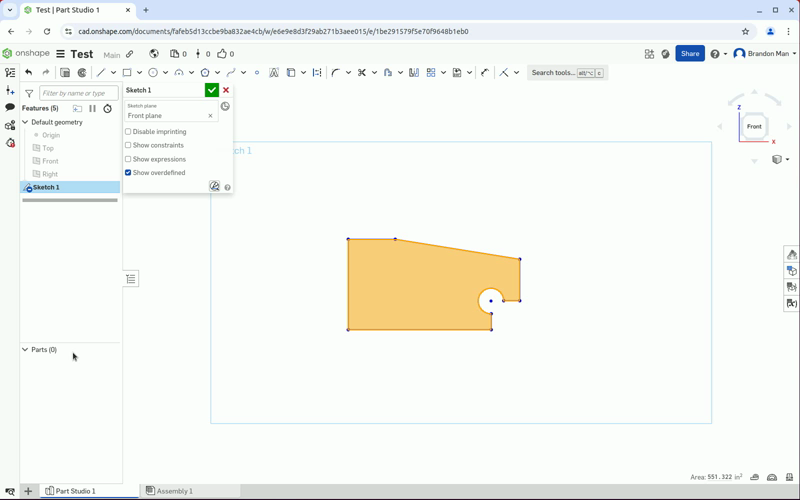
key(shift+e)
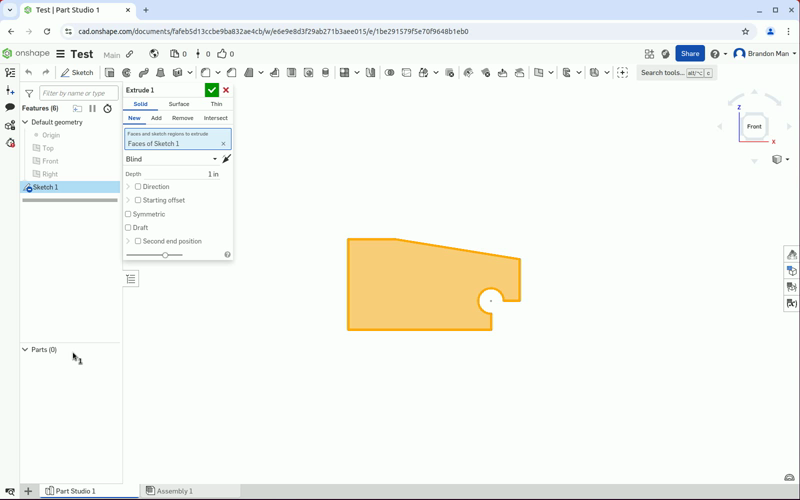
mouse_move(143, 106)
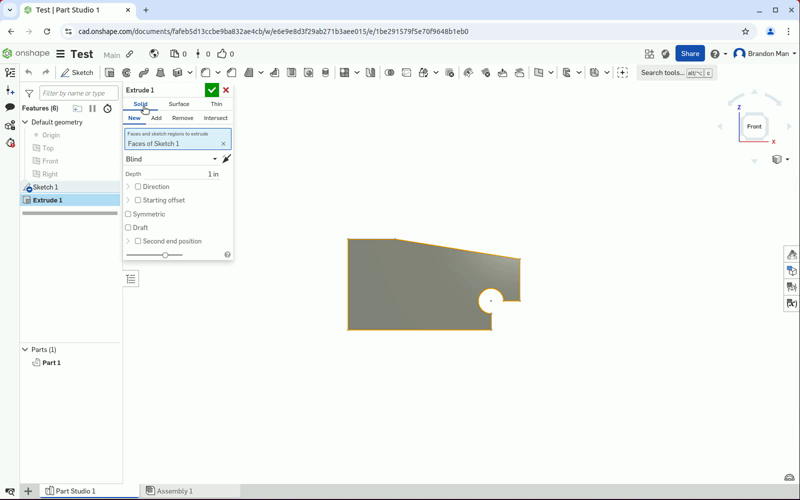
click(143, 106)
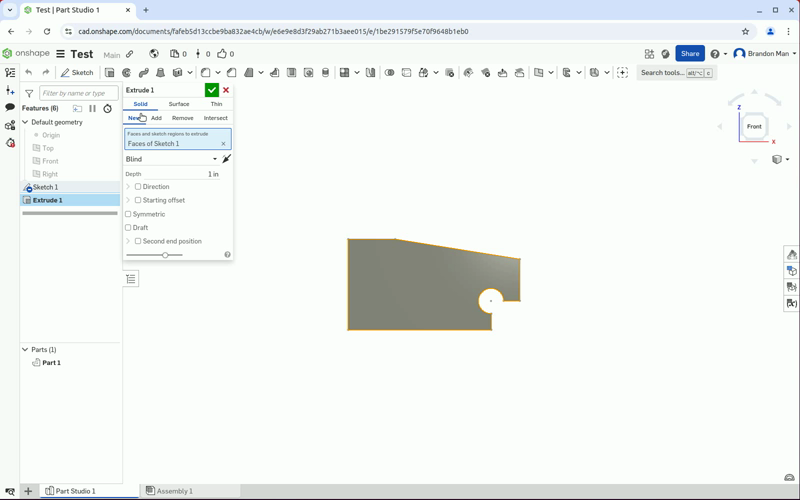
mouse_move(137, 120)
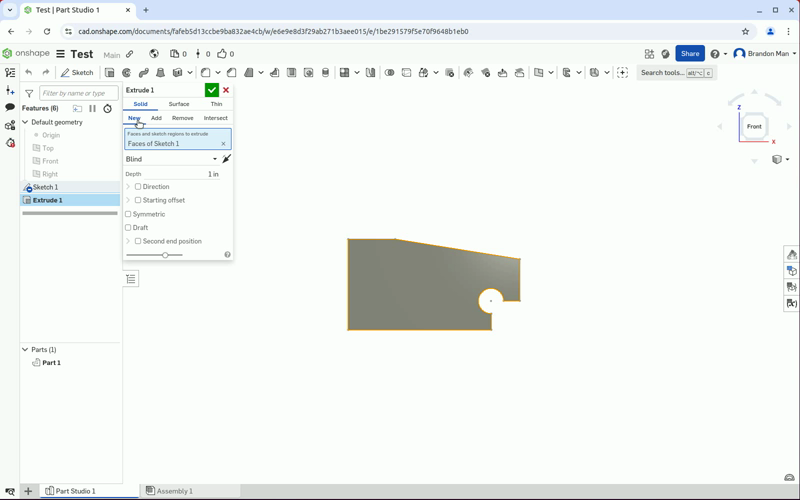
click(137, 120)
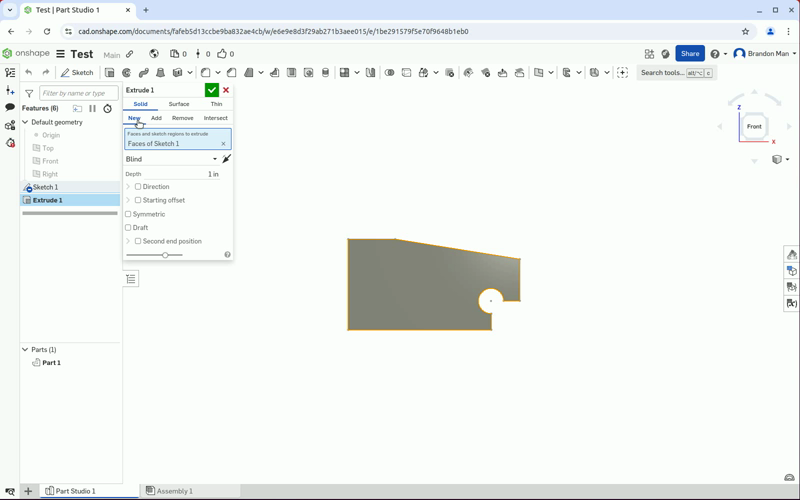
key(tab, 4)
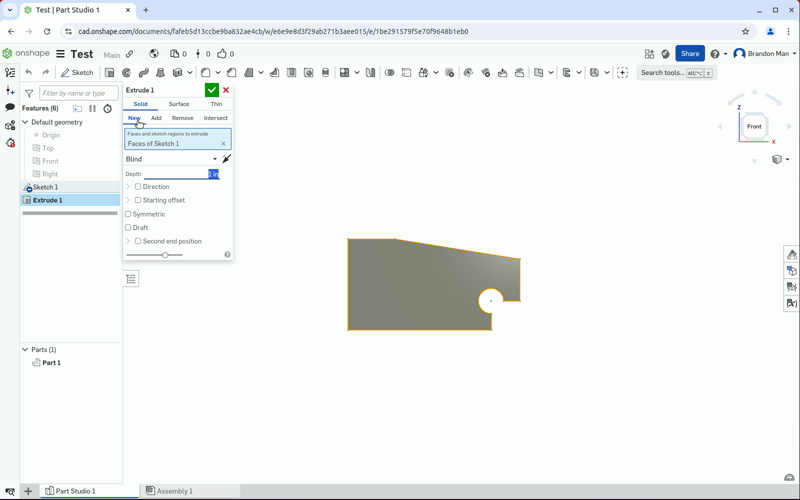
text(3.37)
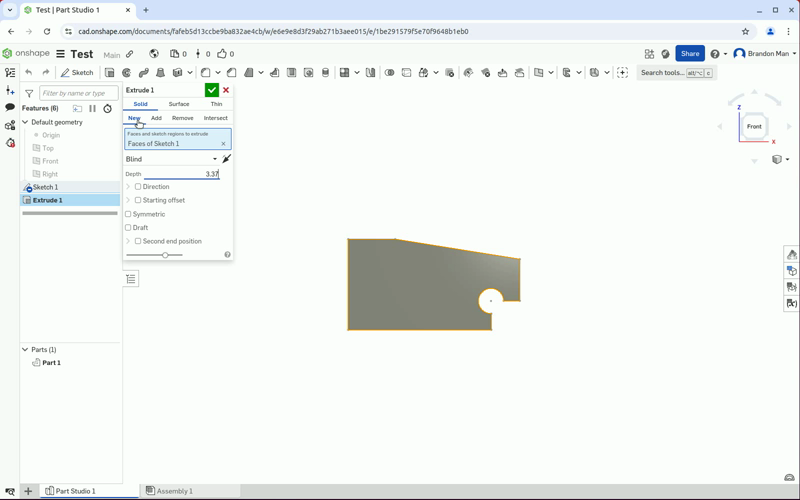
key(enter)
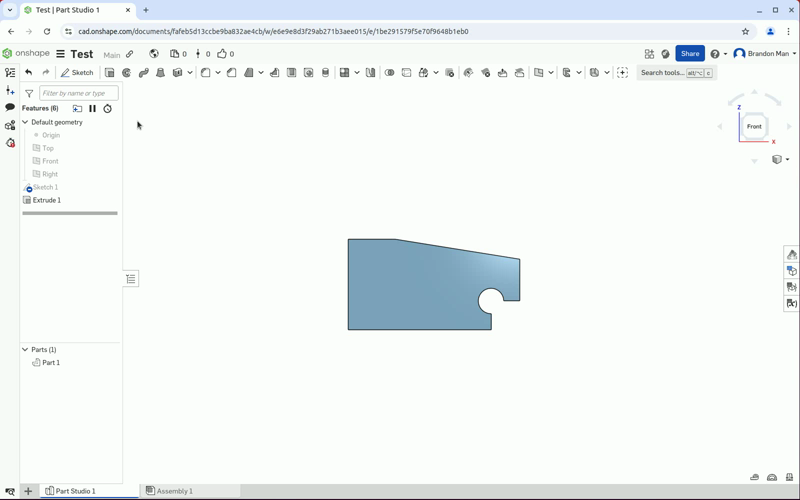
key(shift+h)
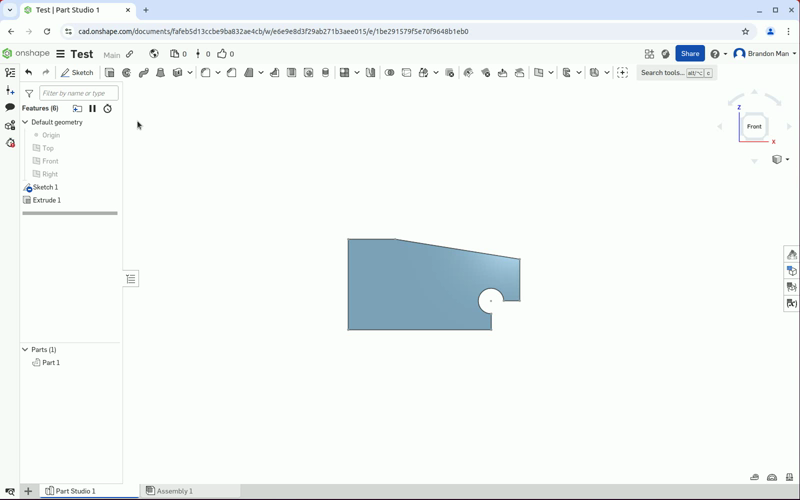
key(shift+h)
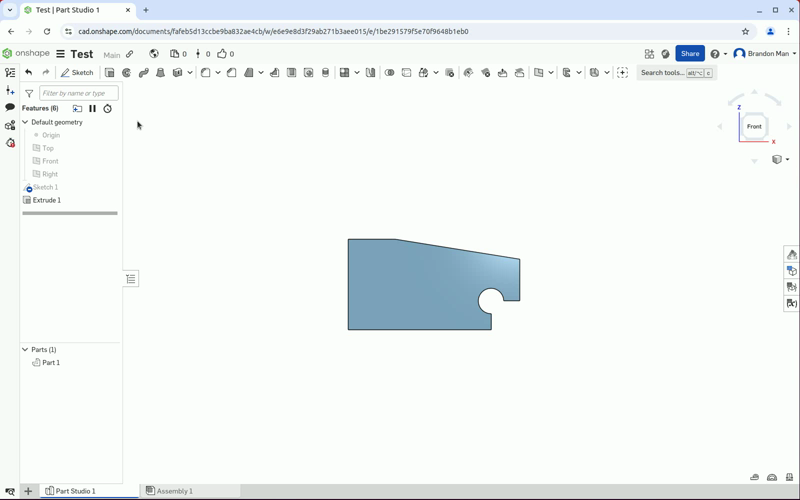
mouse_move(73, 189)
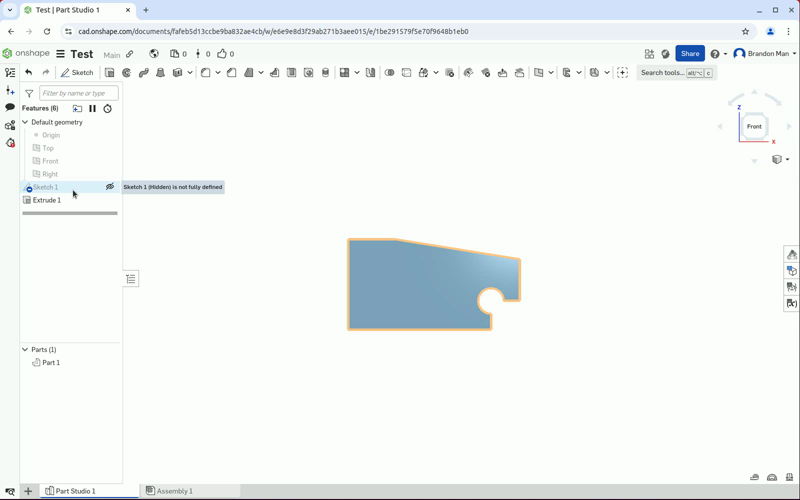
click(73, 189)
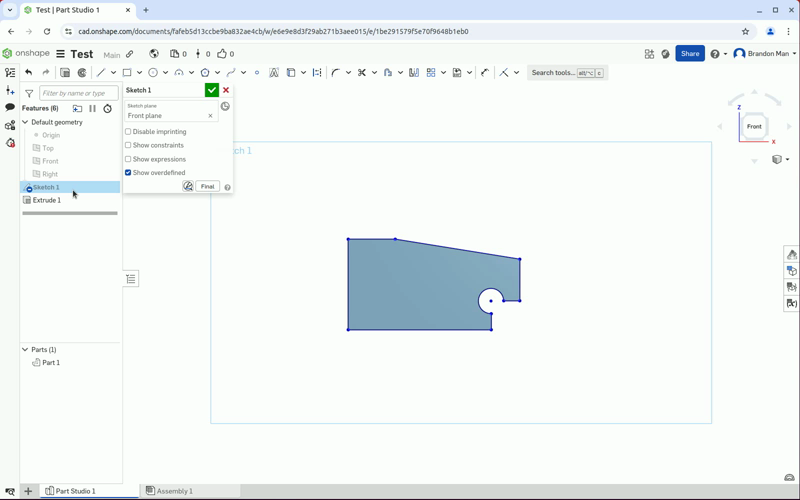
mouse_move(229, 92)
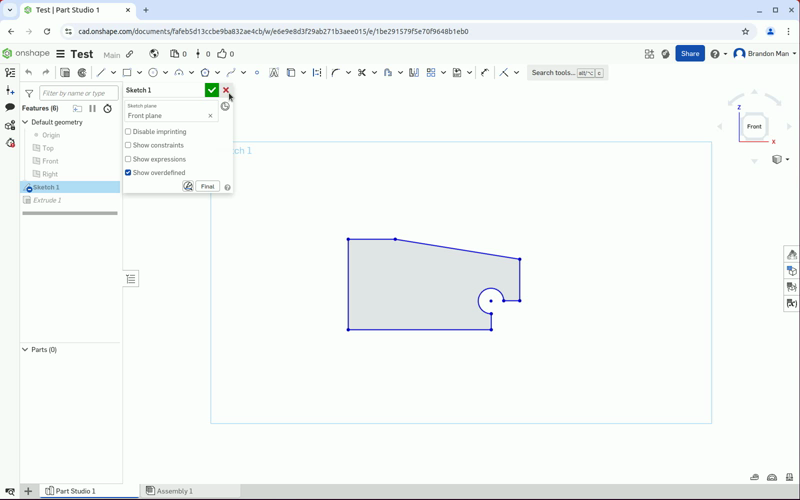
click(229, 92)
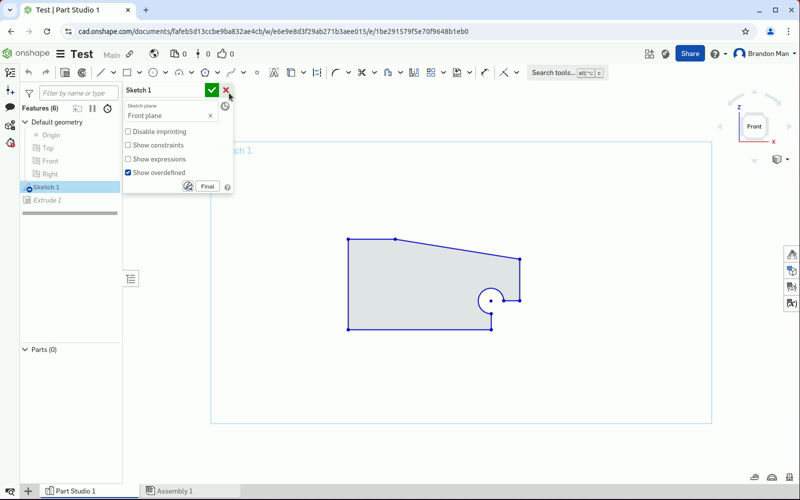
key(shift+s)
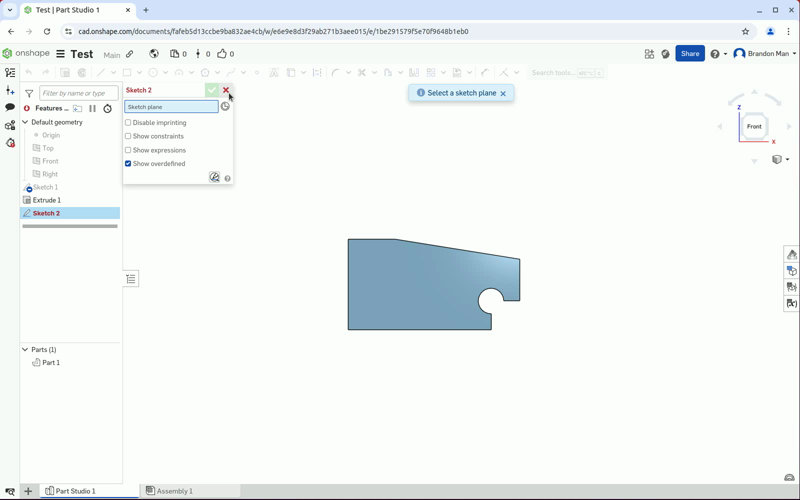
mouse_move(73, 163)
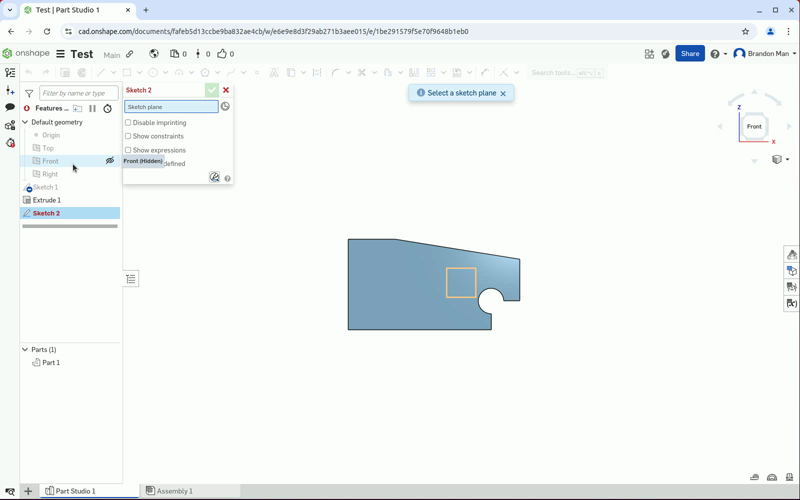
click(73, 163)
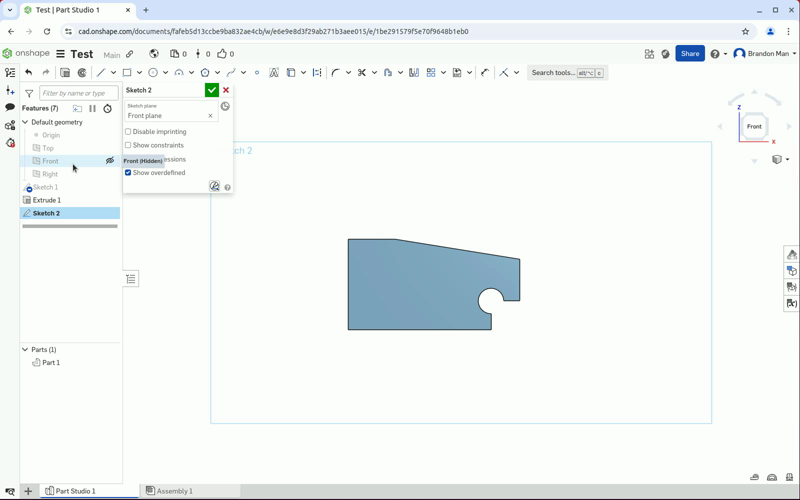
mouse_move(73, 352)
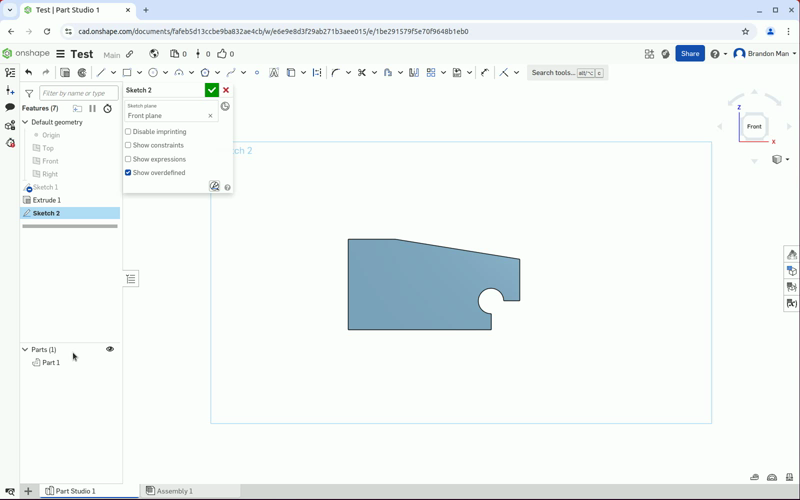
key(y)
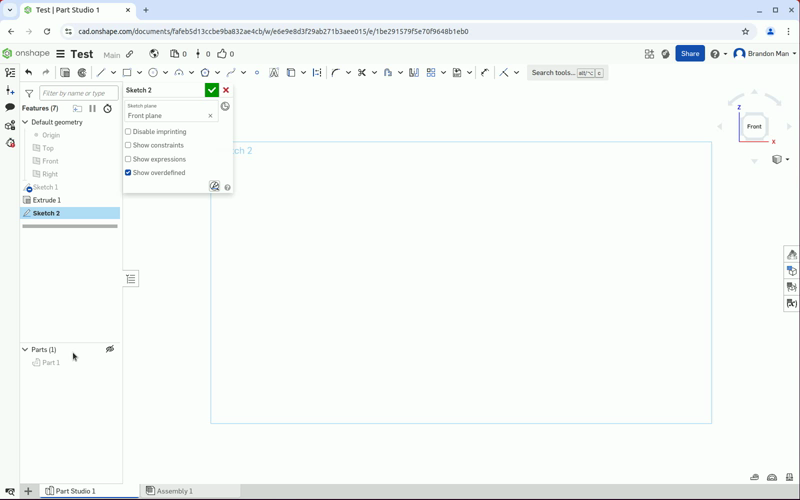
key(l)
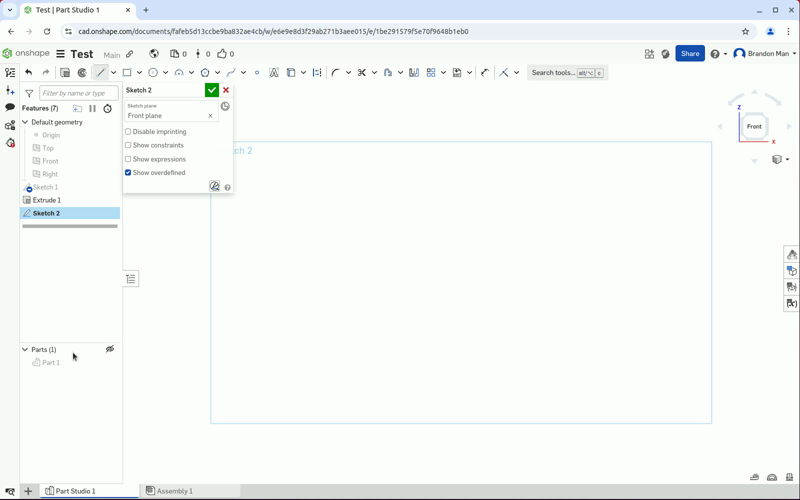
key_down(shift)
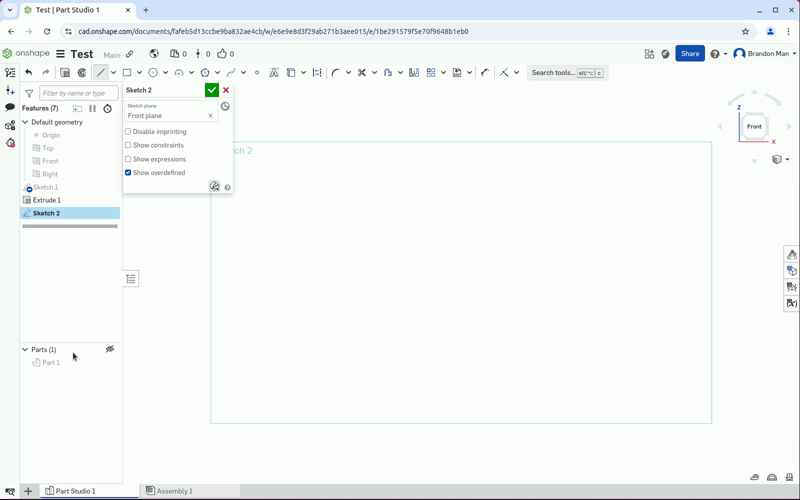
mouse_move(491, 329)
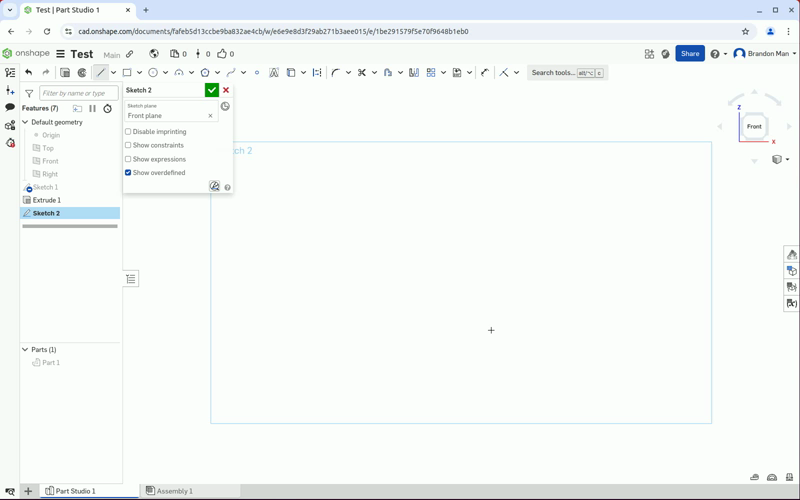
click(491, 329)
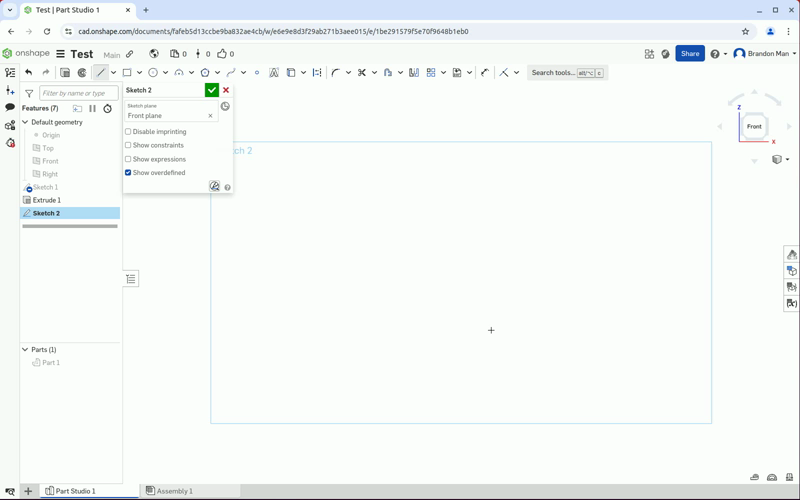
key_up(shift)
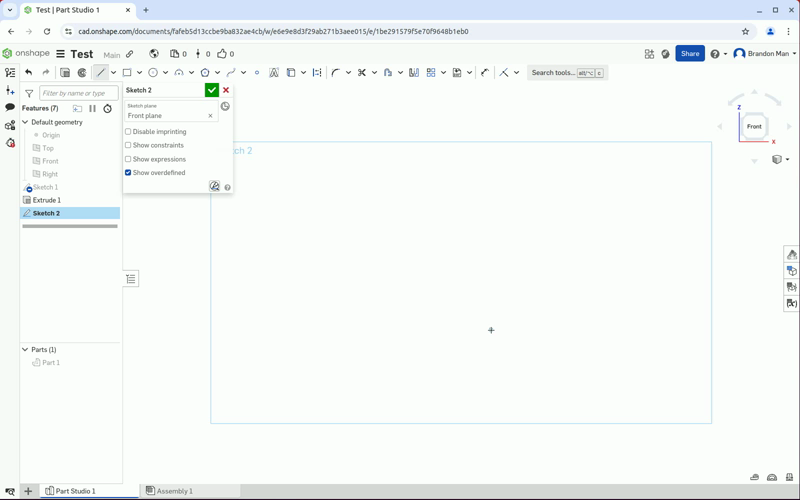
key_down(shift)
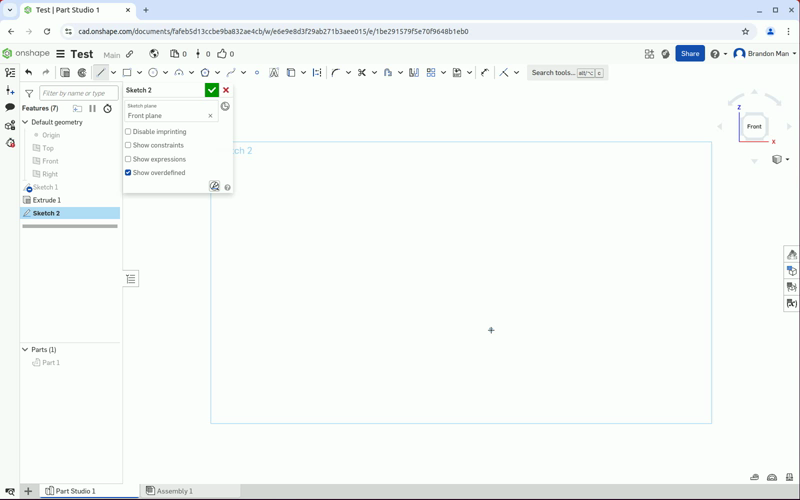
mouse_move(521, 329)
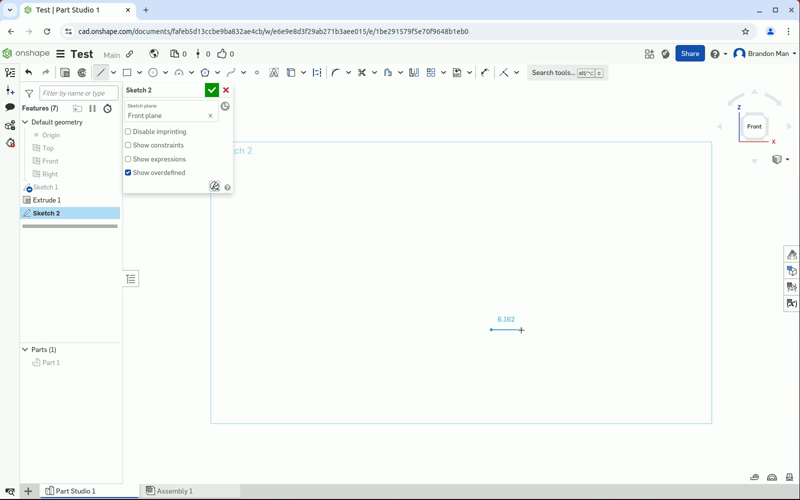
mouse_move(520, 329)
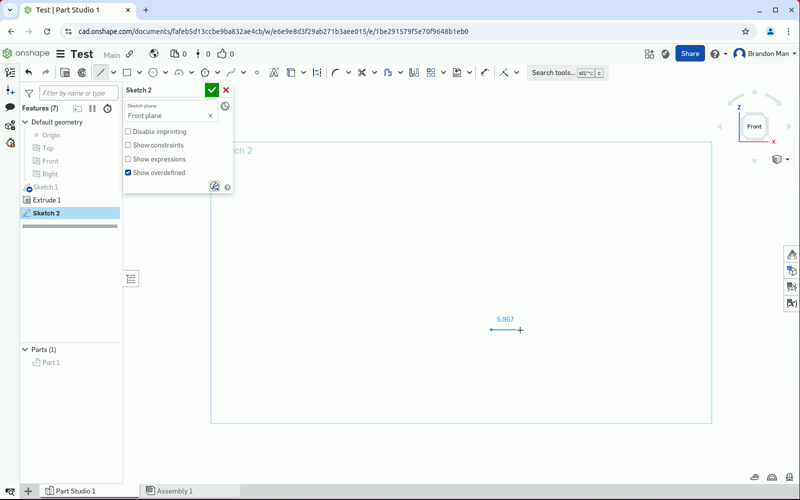
click(520, 329)
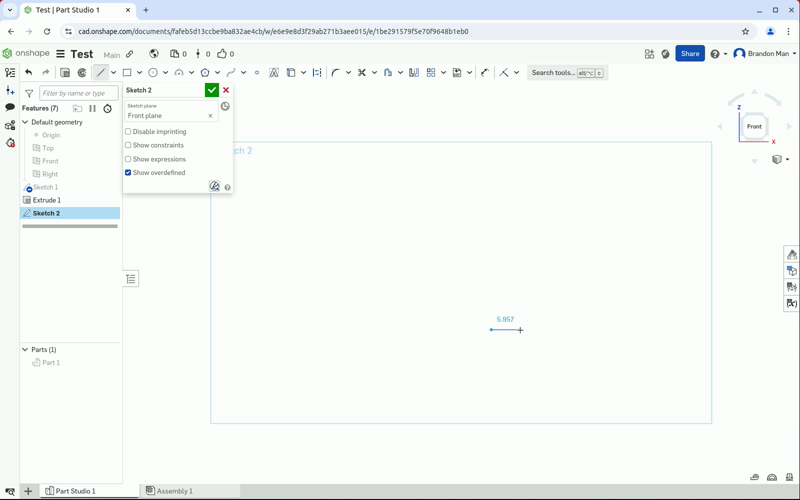
key_up(shift)
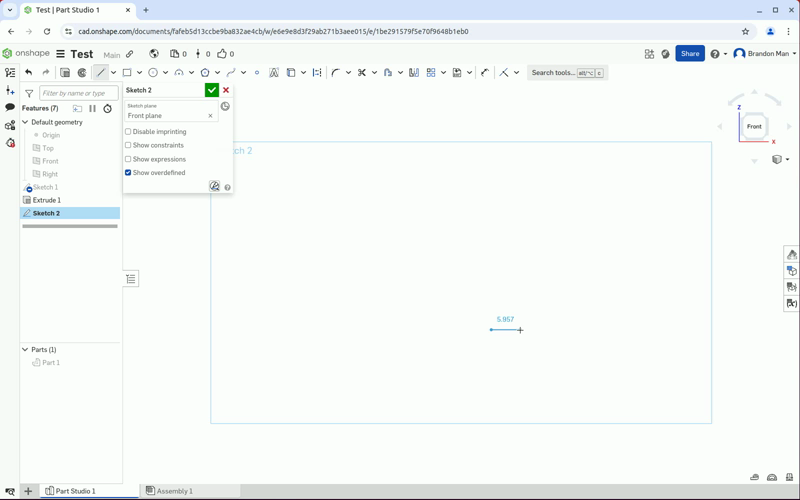
key_down(shift)
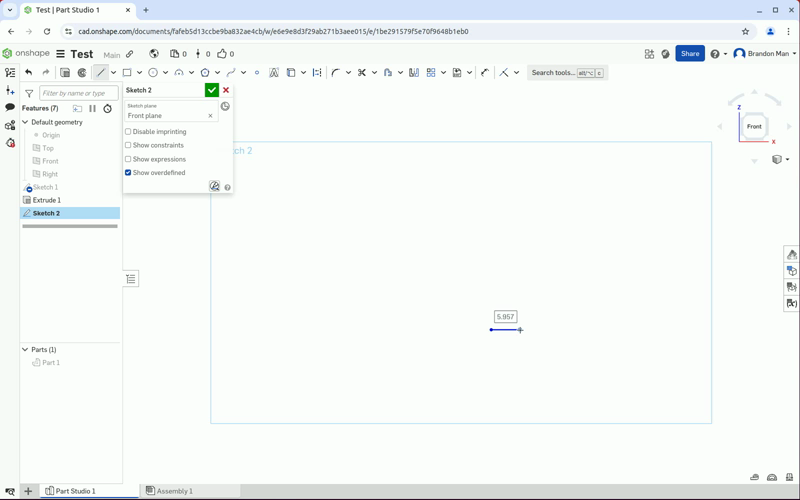
mouse_move(550, 329)
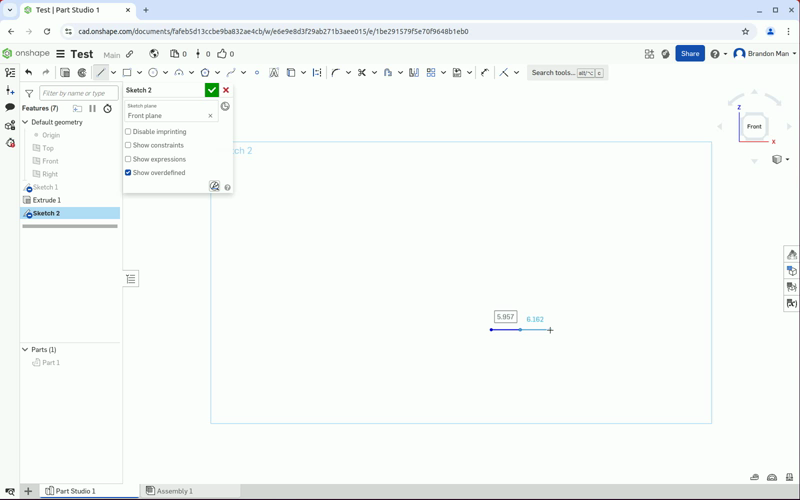
mouse_move(520, 300)
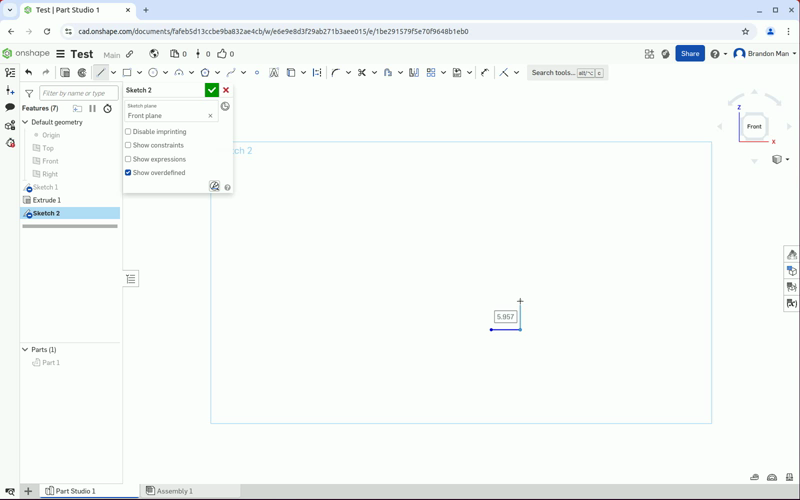
click(520, 300)
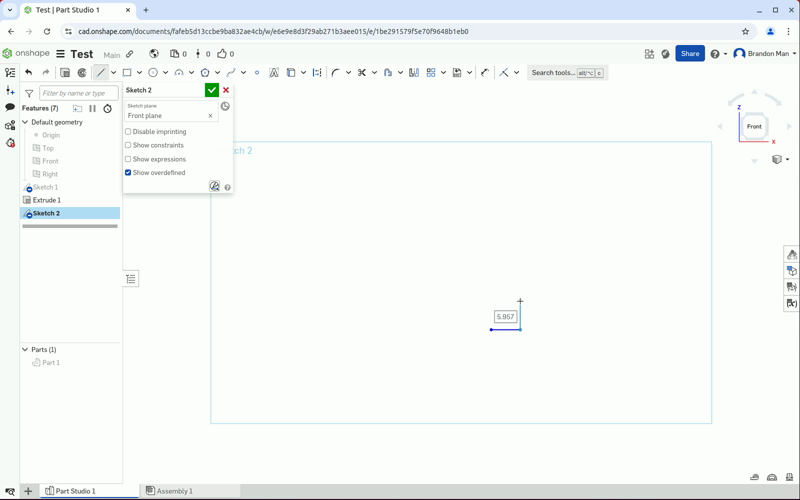
key_up(shift)
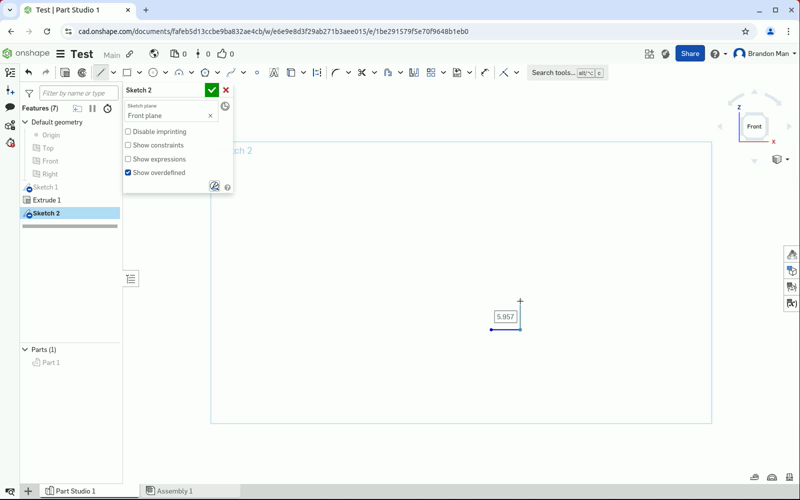
key_down(shift)
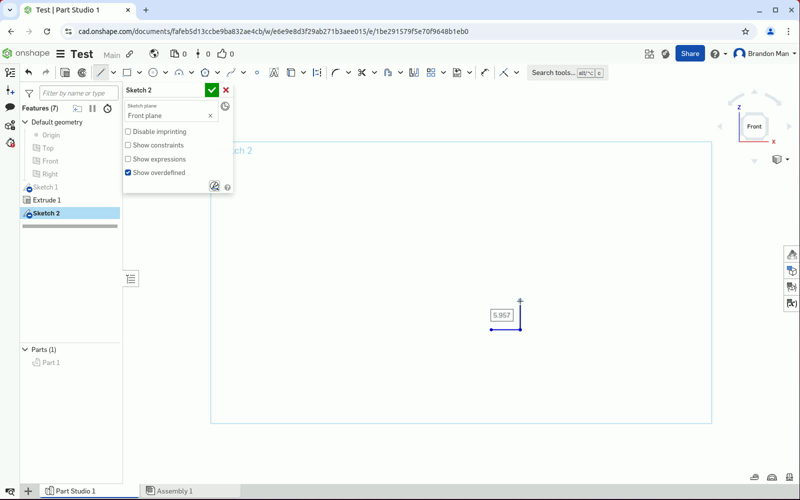
mouse_move(550, 300)
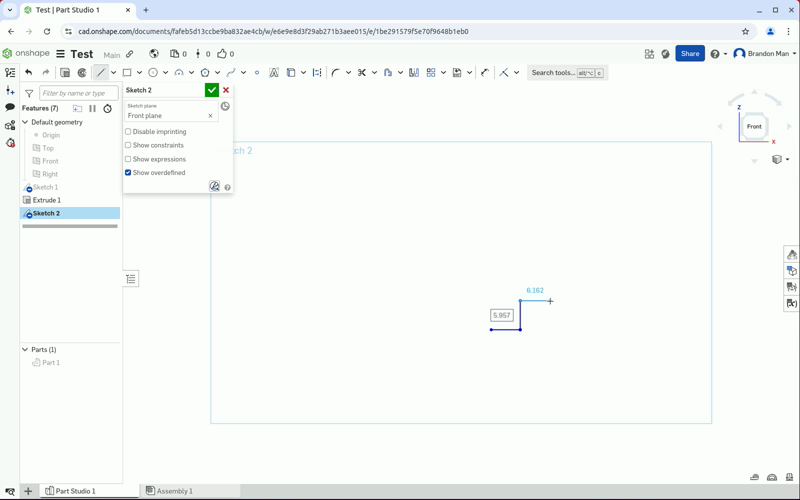
mouse_move(503, 300)
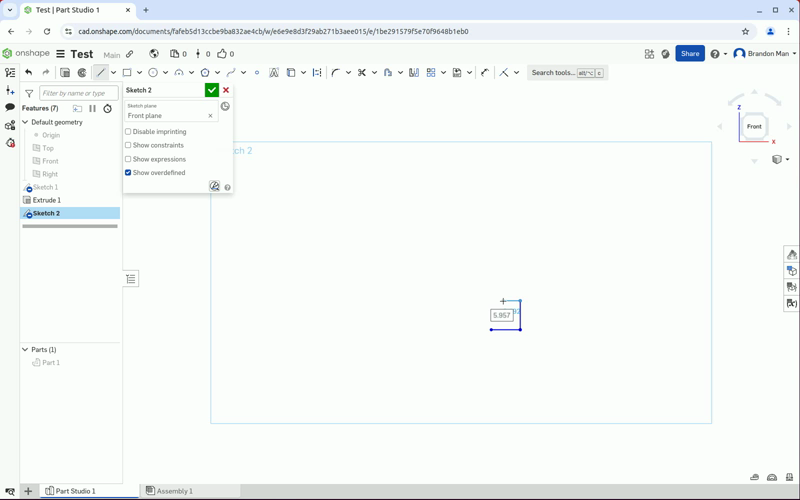
click(503, 300)
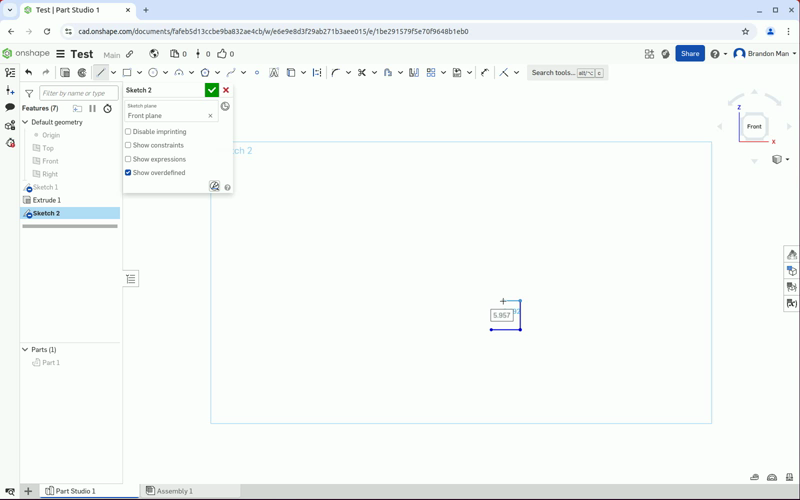
key_up(shift)
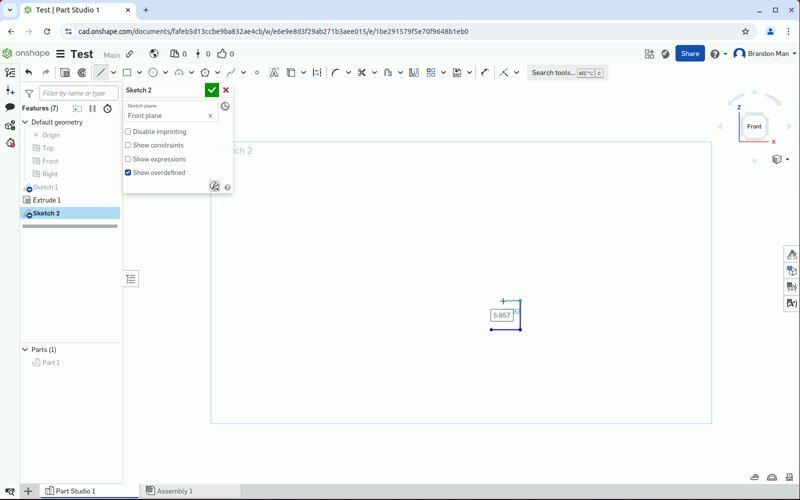
key(esc)
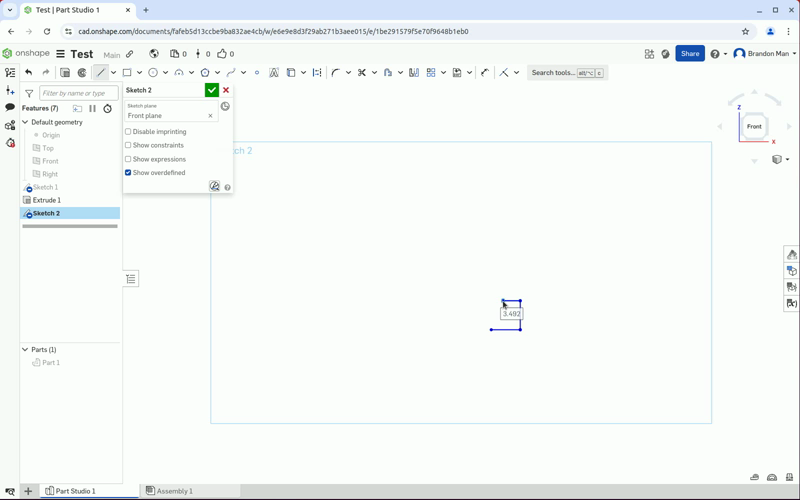
key(a)
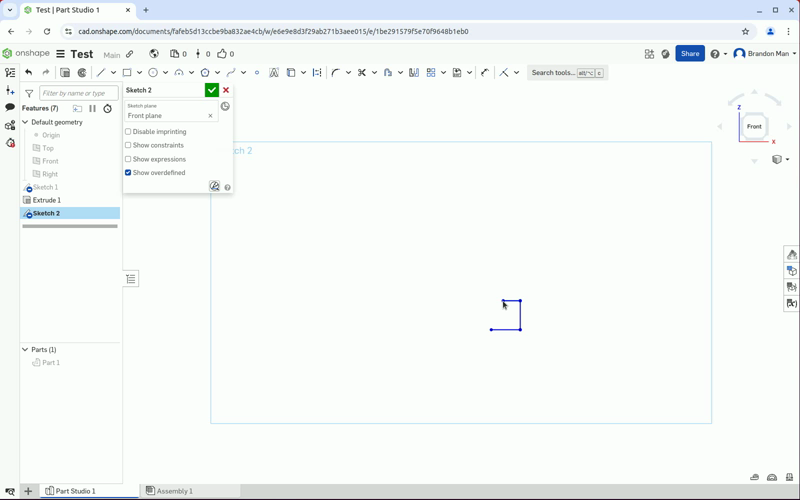
mouse_move(503, 300)
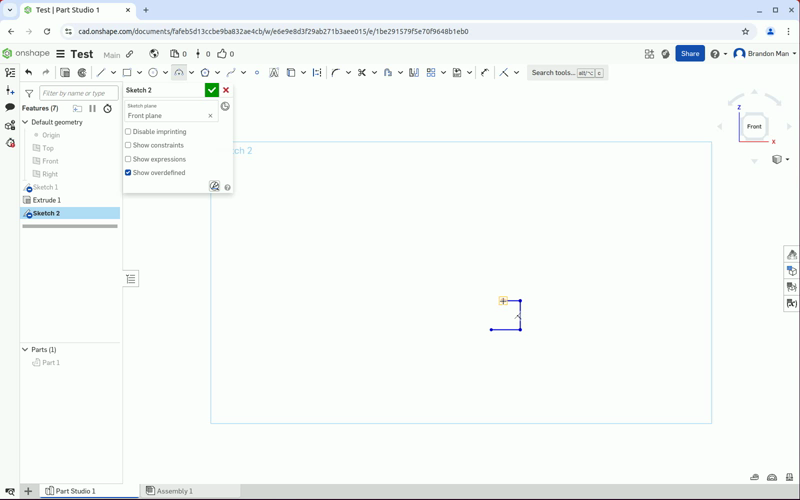
click(503, 300)
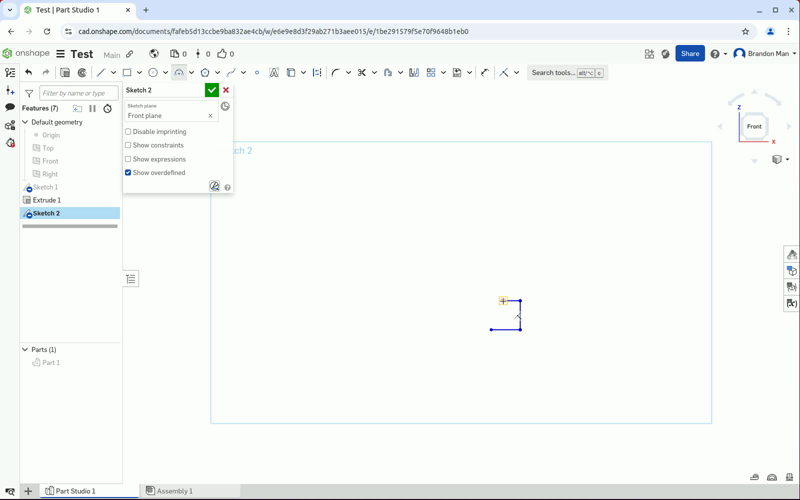
key_down(shift)
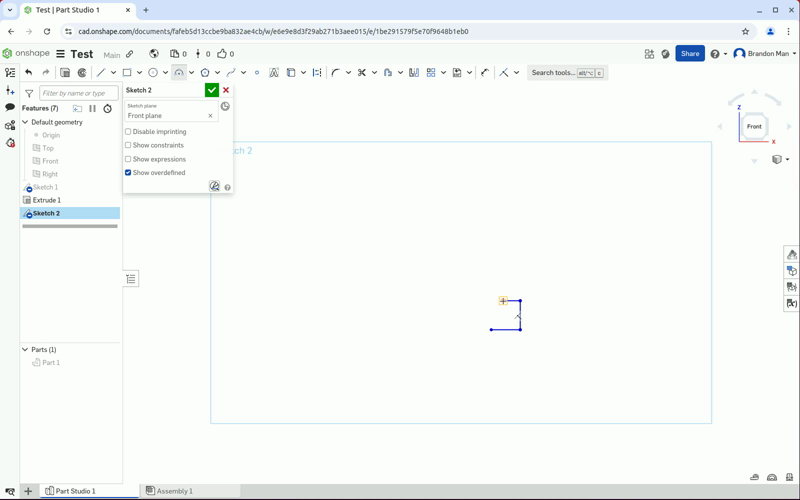
mouse_move(491, 312)
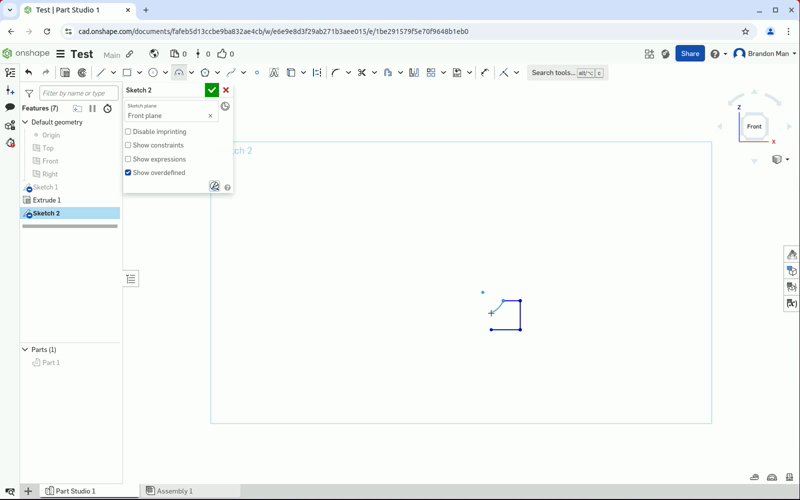
click(491, 312)
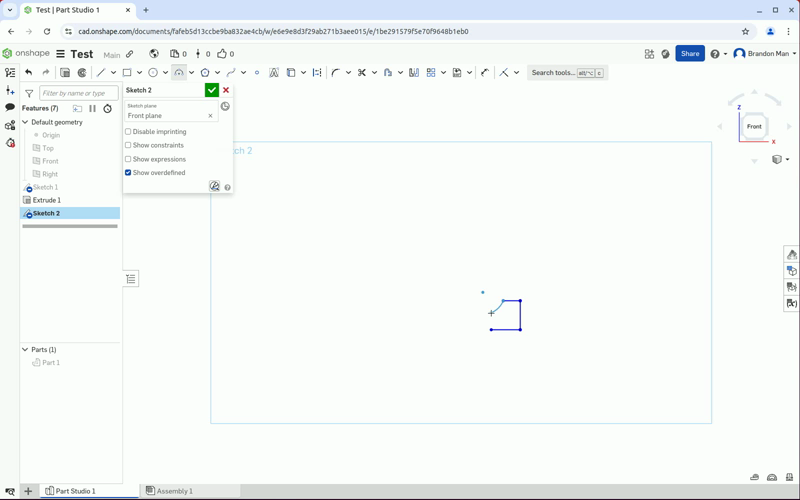
mouse_move(499, 309)
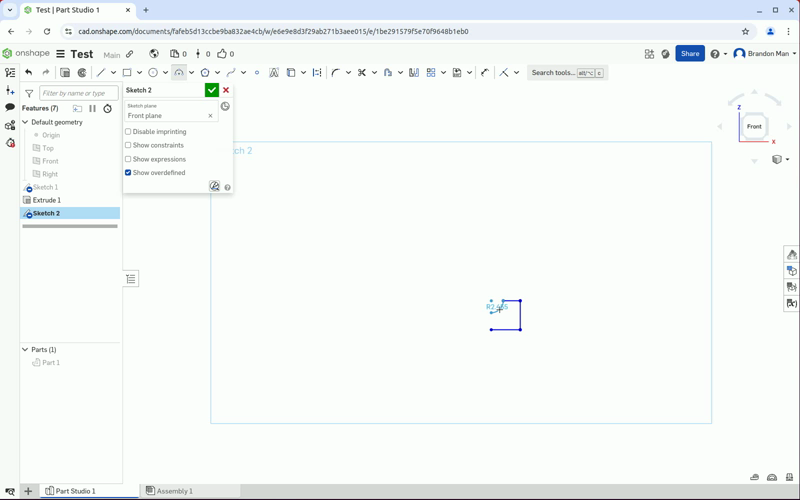
click(499, 309)
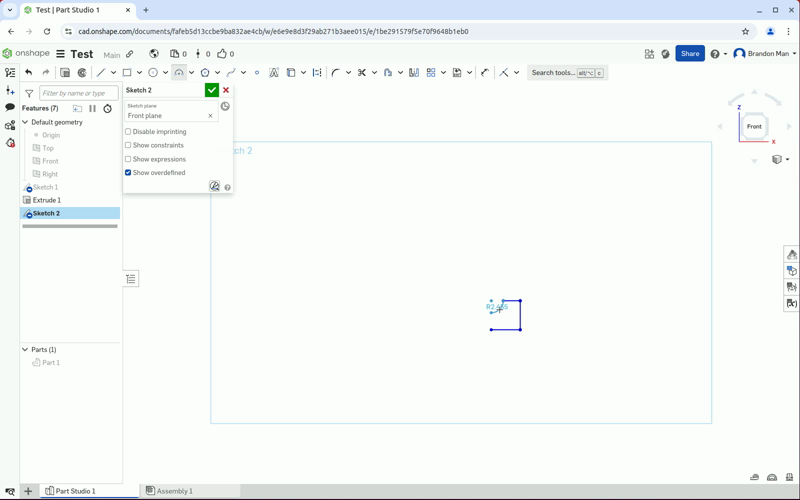
key_up(shift)
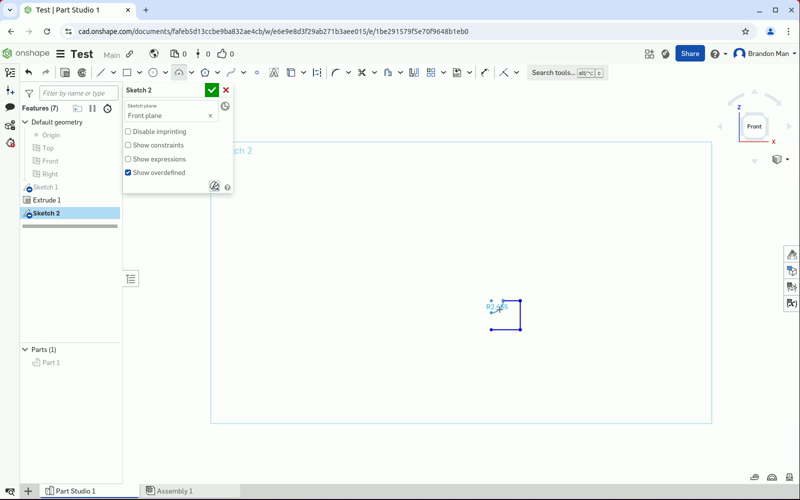
key(esc)
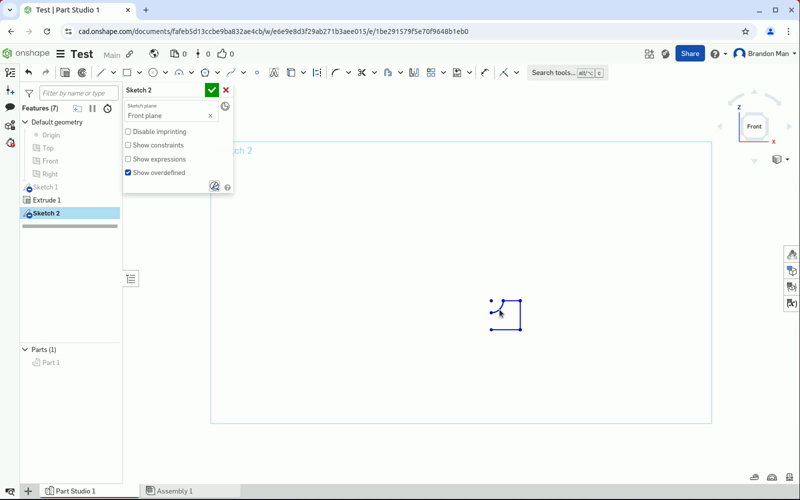
key(l)
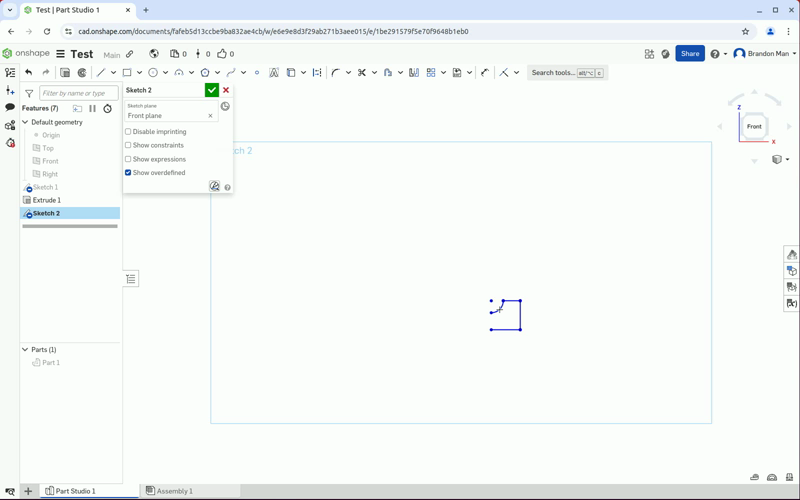
mouse_move(491, 312)
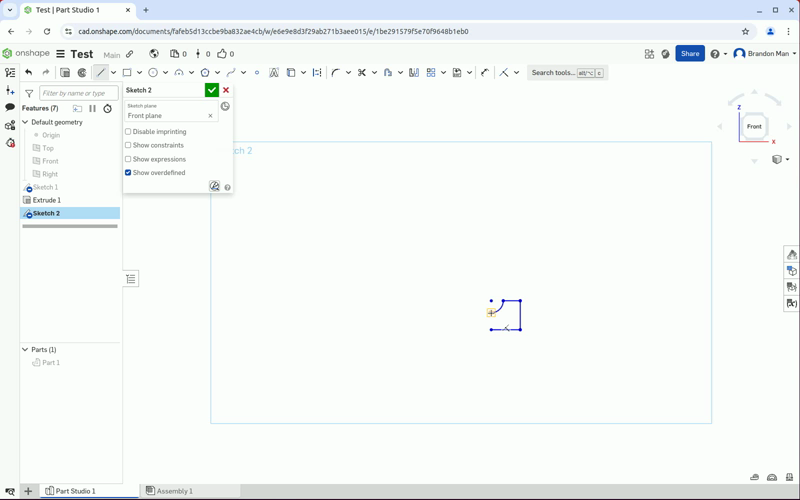
click(491, 312)
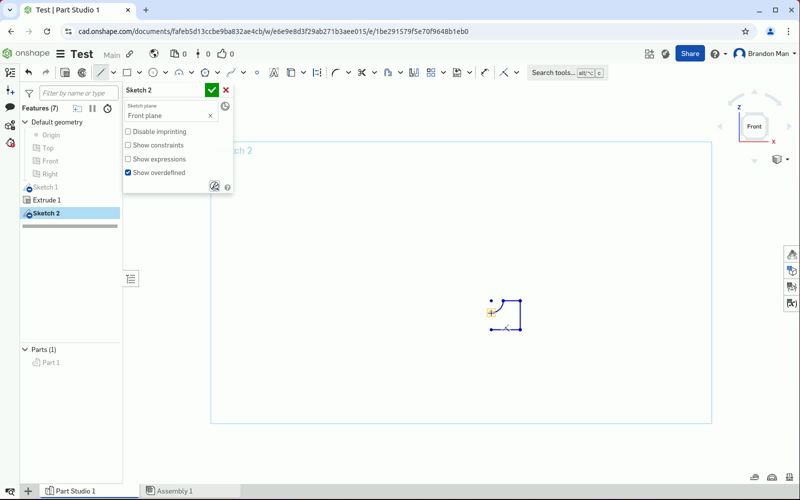
mouse_move(521, 312)
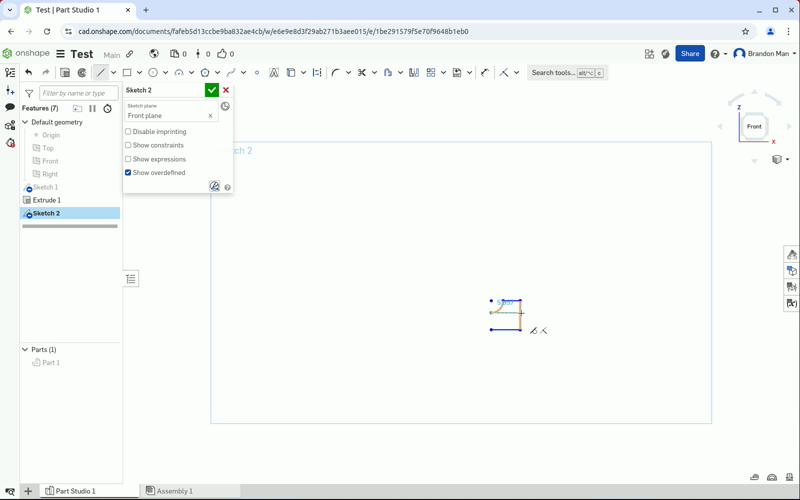
key_down(shift)
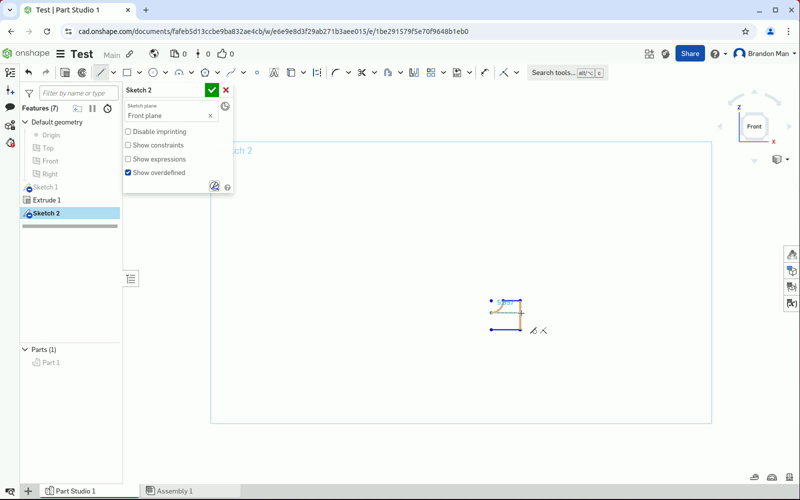
mouse_move(491, 329)
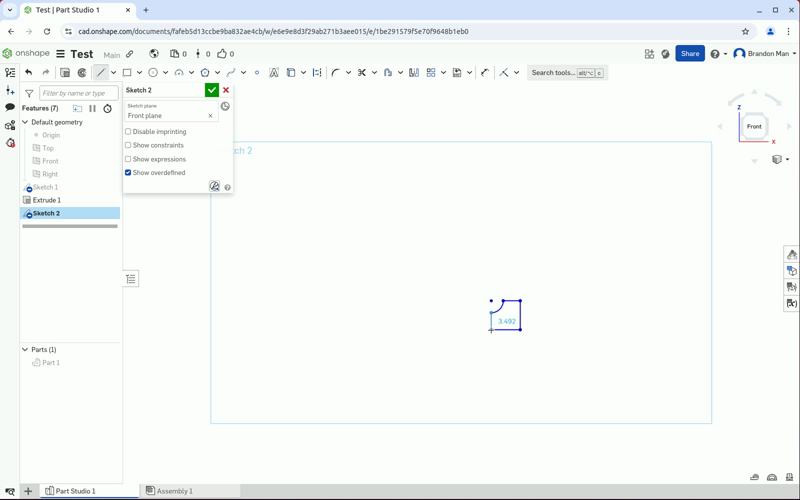
key_up(shift)
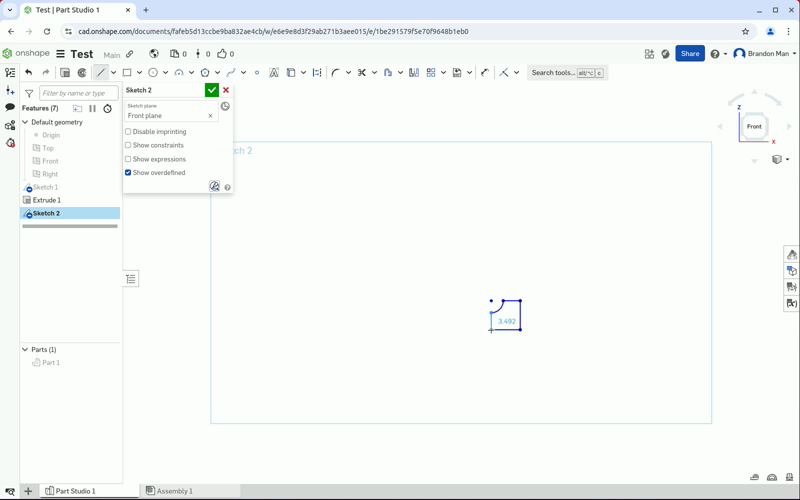
click(491, 329)
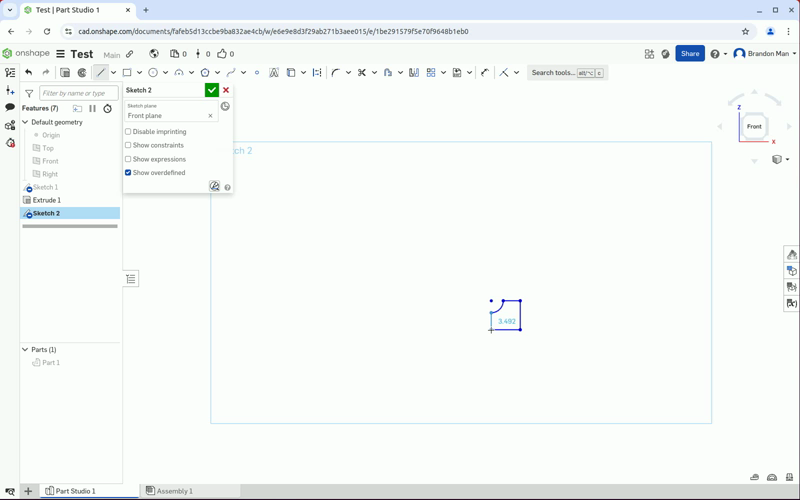
key(esc)
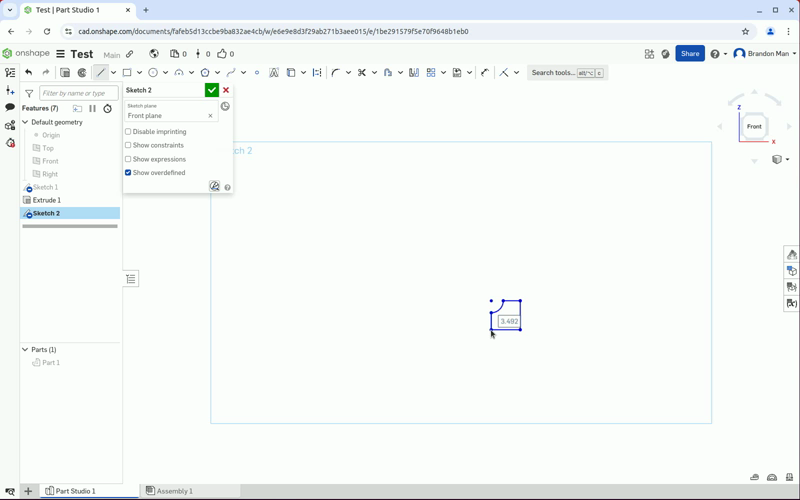
mouse_move(509, 319)
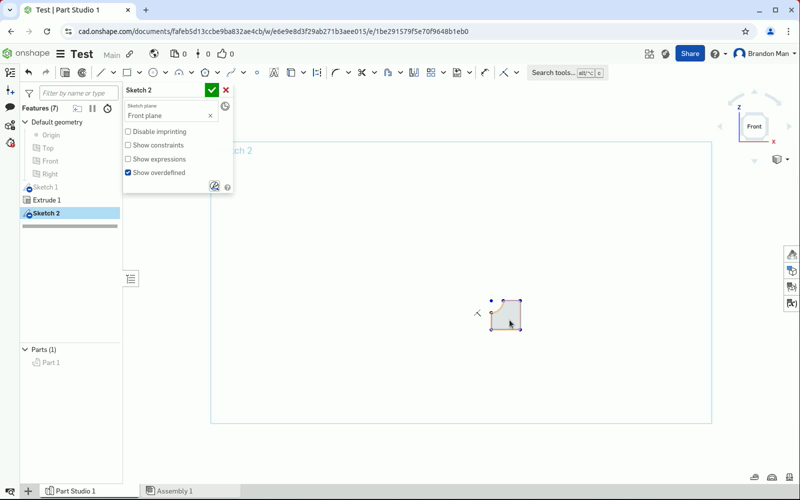
scroll(6)
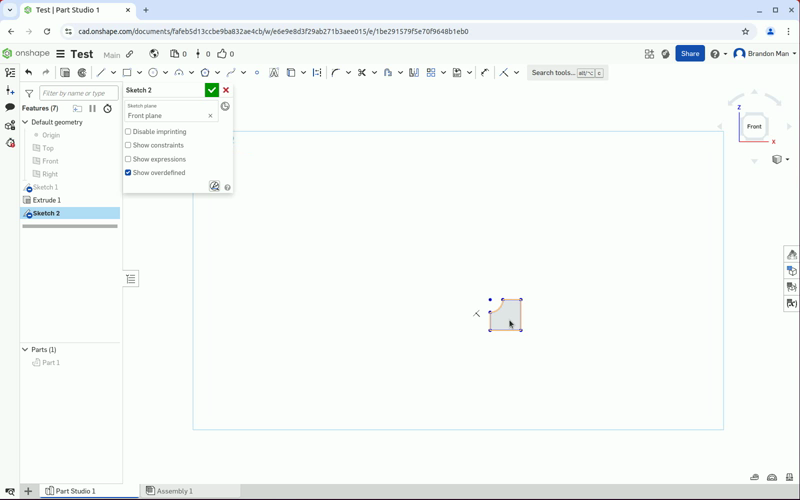
scroll(6)
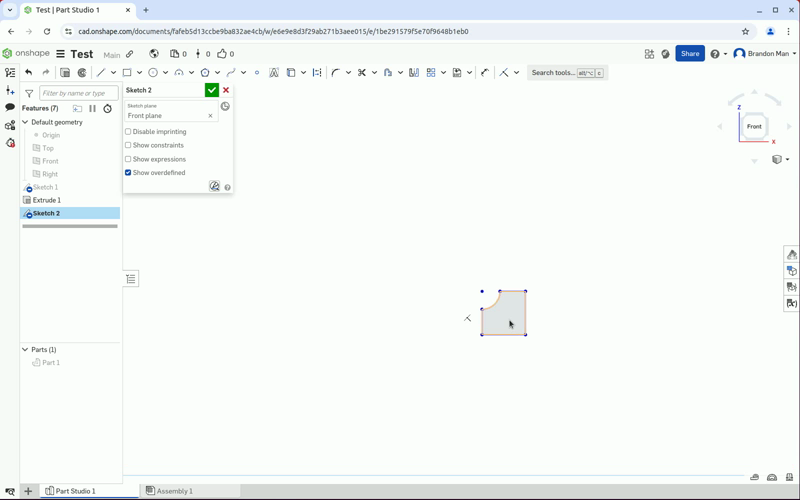
scroll(6)
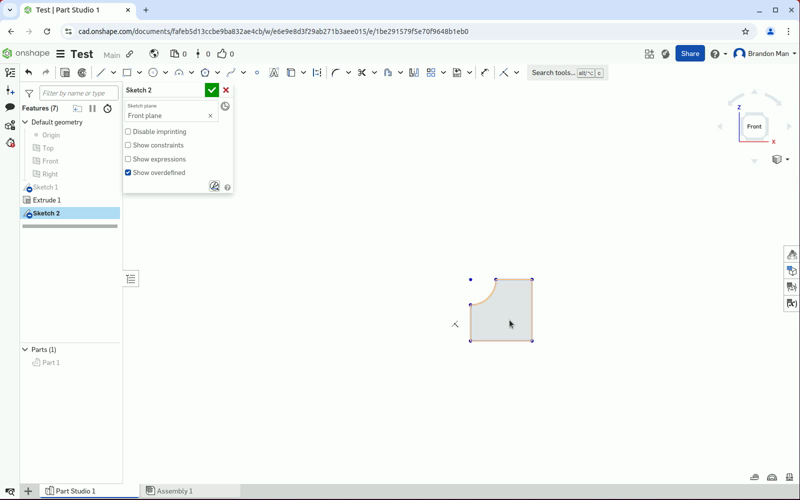
scroll(6)
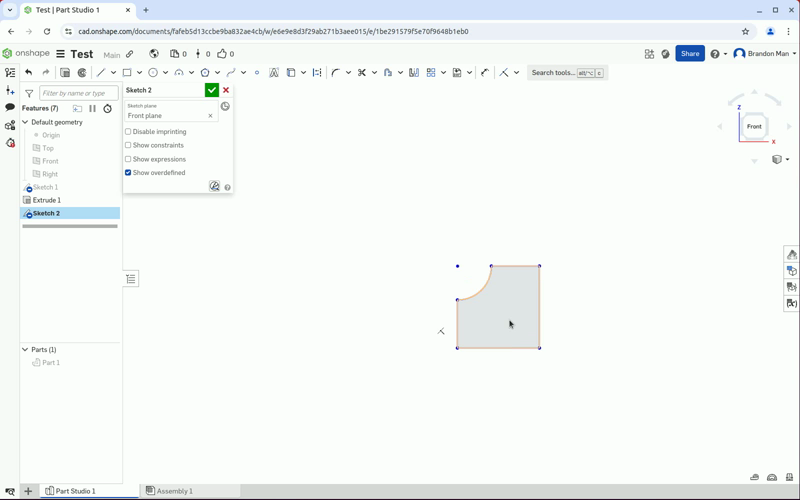
scroll(6)
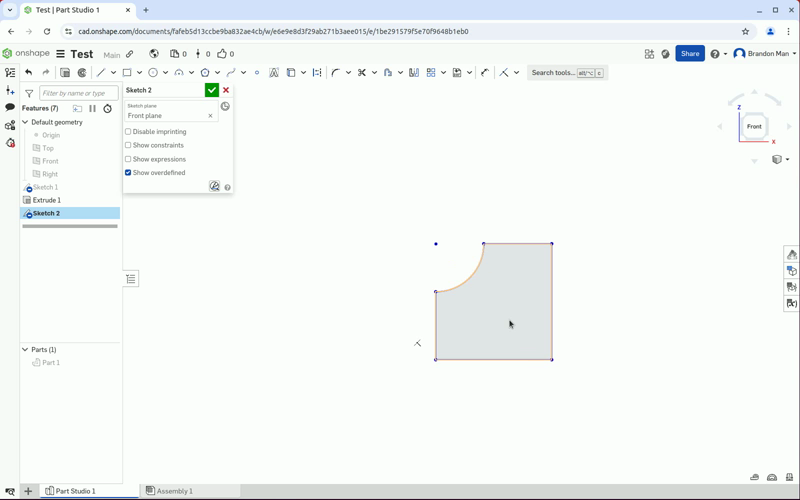
scroll(6)
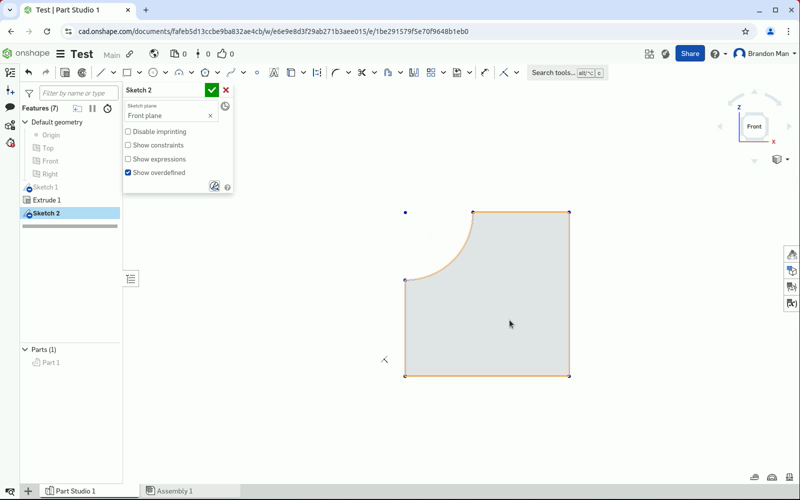
scroll(6)
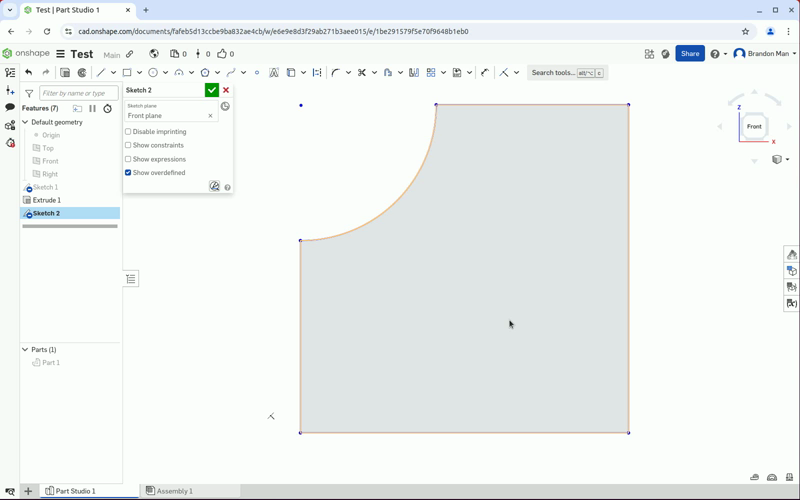
click(509, 319)
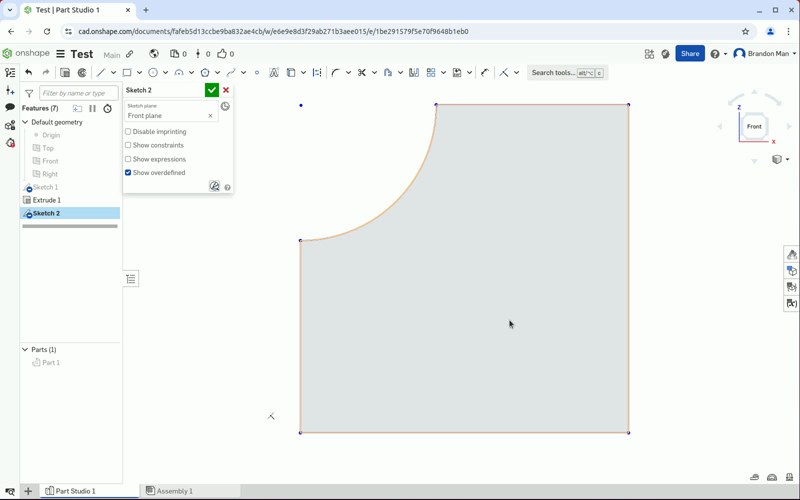
scroll(-6)
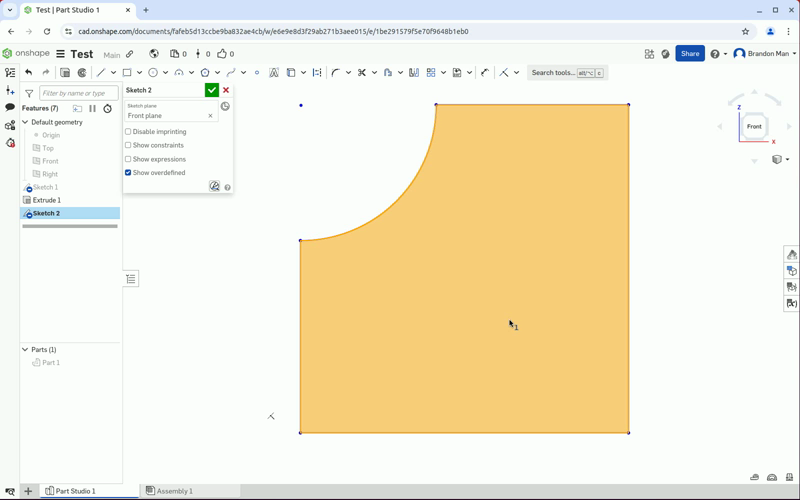
scroll(-6)
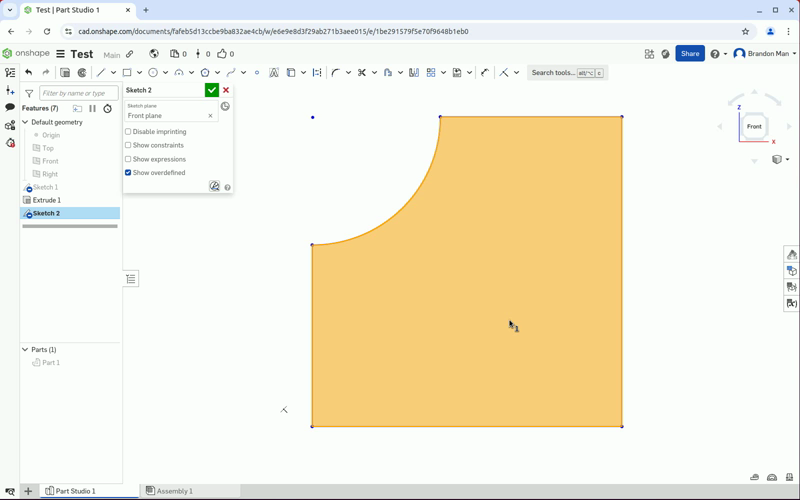
scroll(-6)
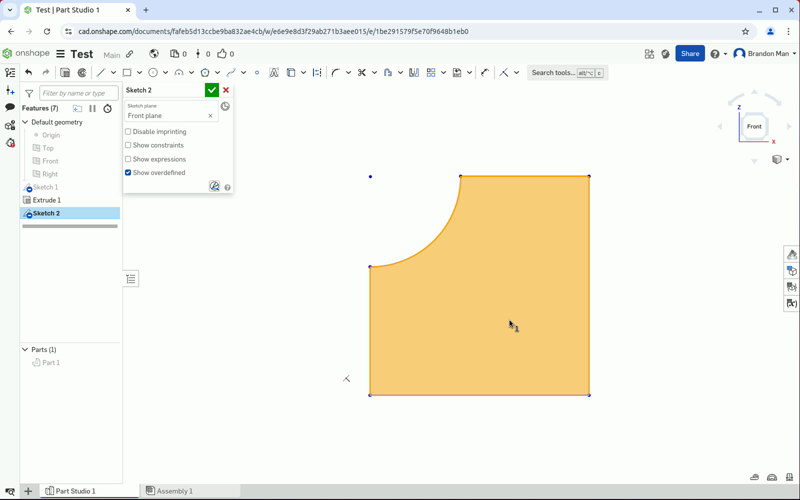
scroll(-6)
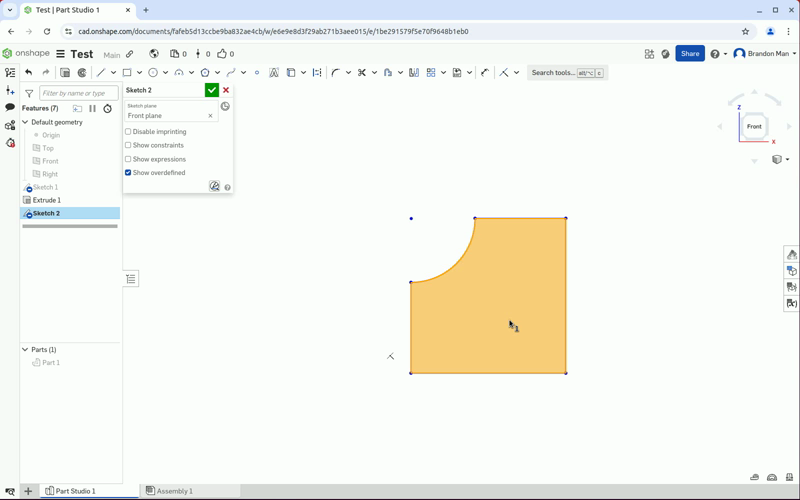
scroll(-6)
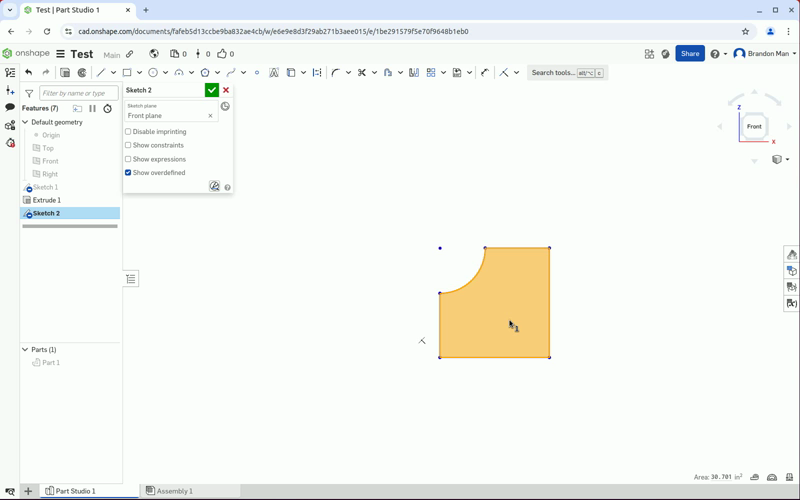
scroll(-6)
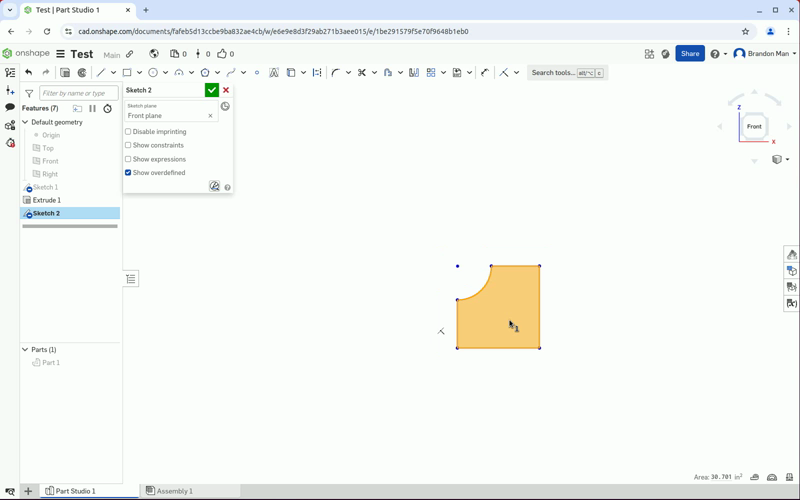
scroll(-6)
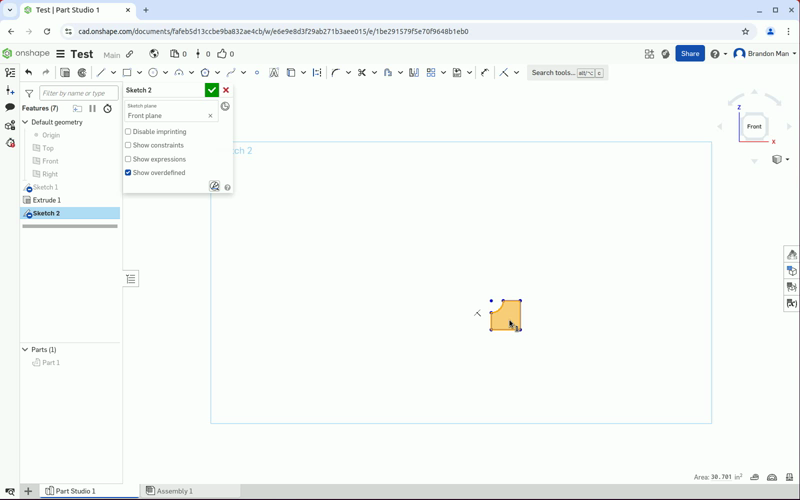
mouse_move(73, 352)
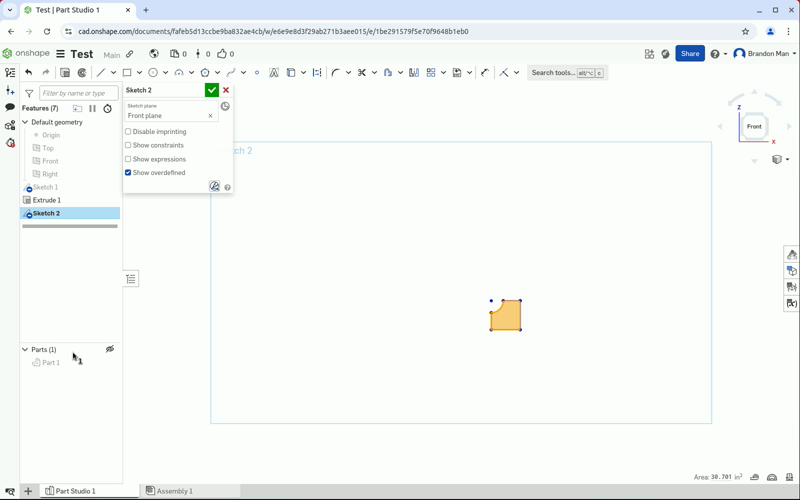
key(shift+y)
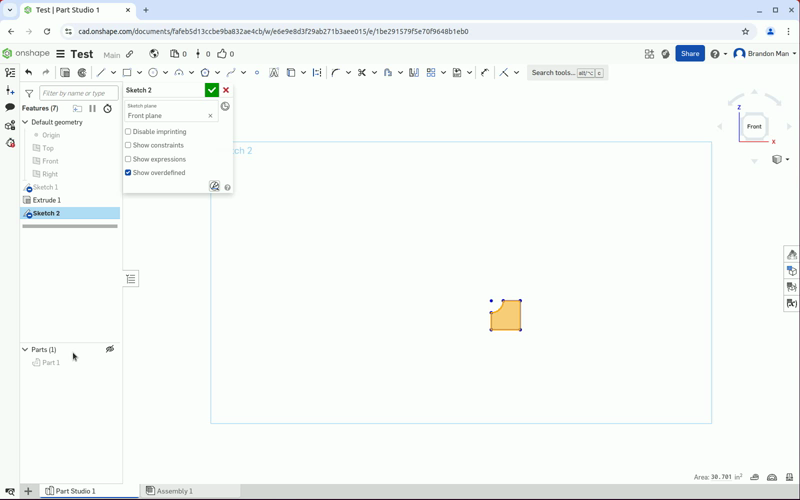
key(shift+e)
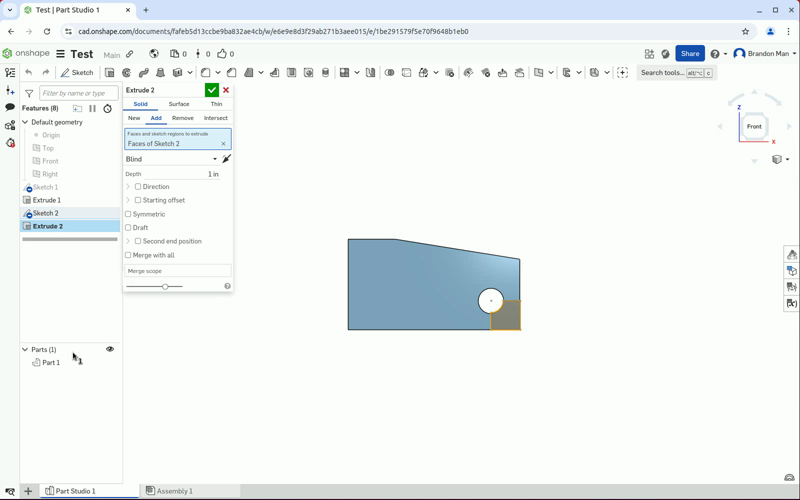
mouse_move(143, 106)
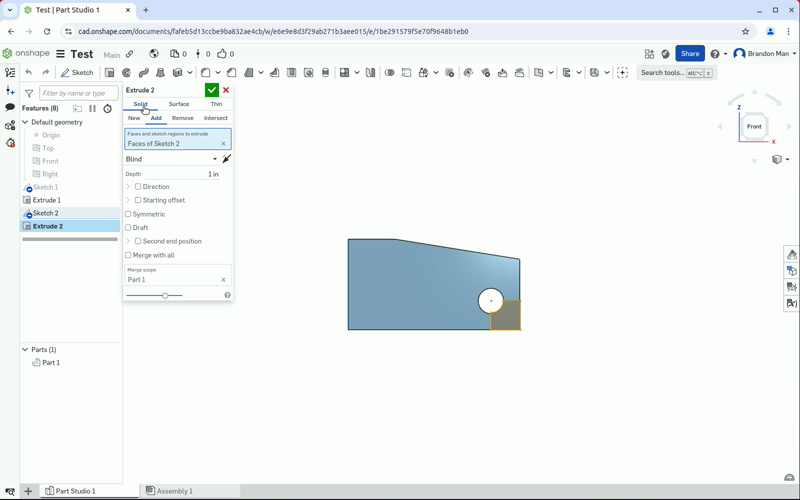
click(143, 106)
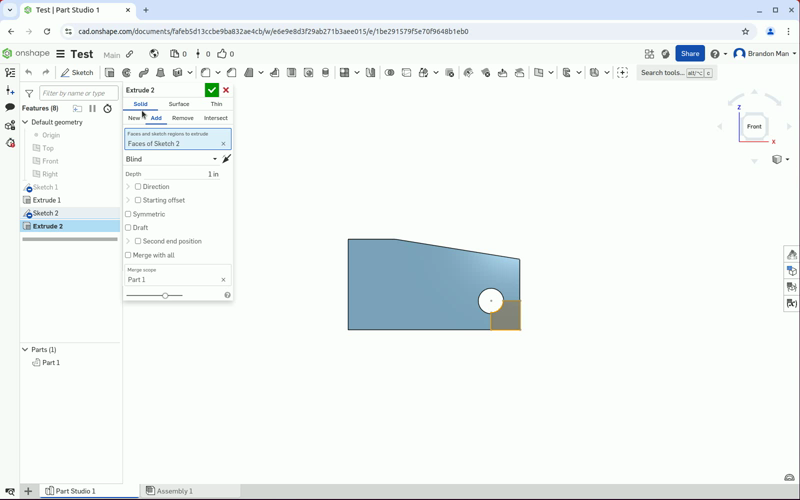
mouse_move(137, 120)
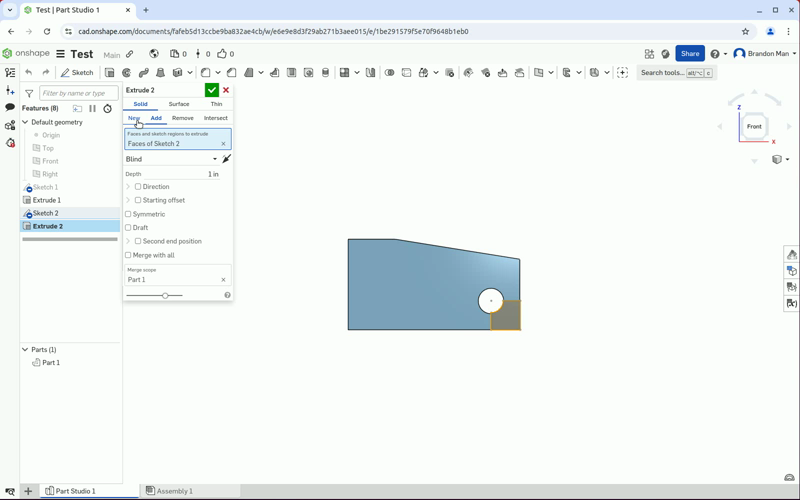
click(137, 120)
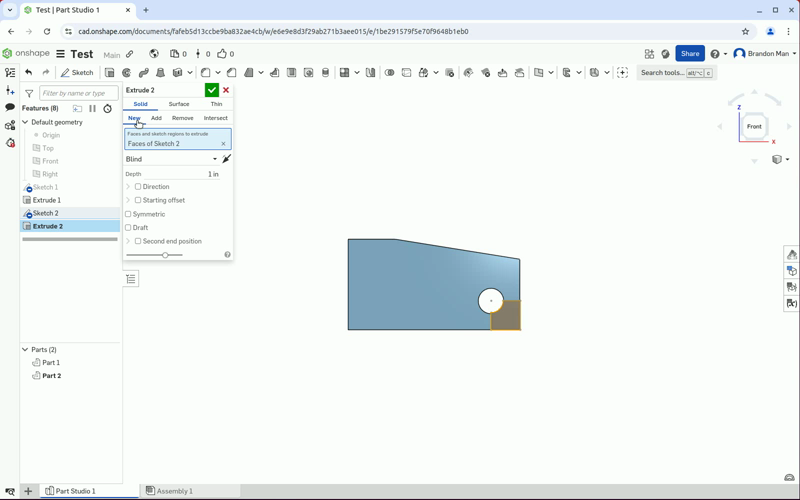
key(tab, 4)
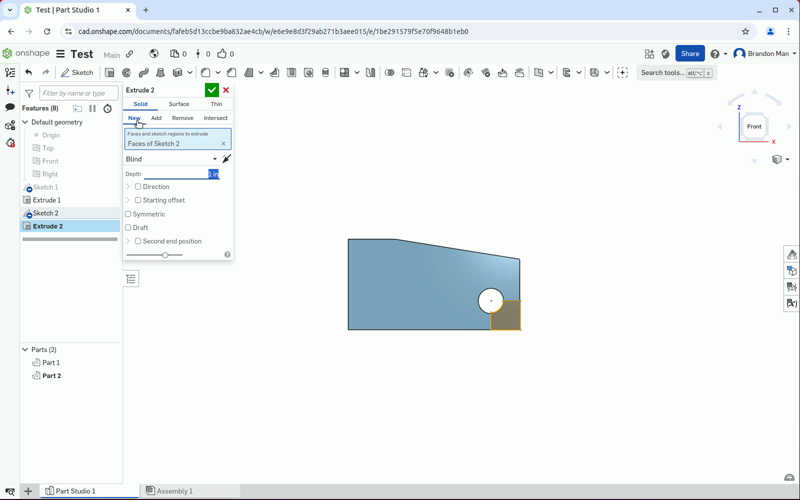
text(3.37)
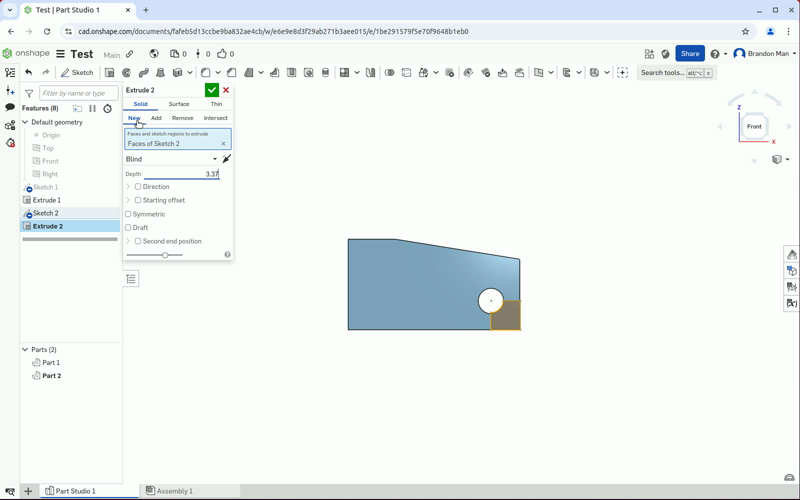
key(enter)
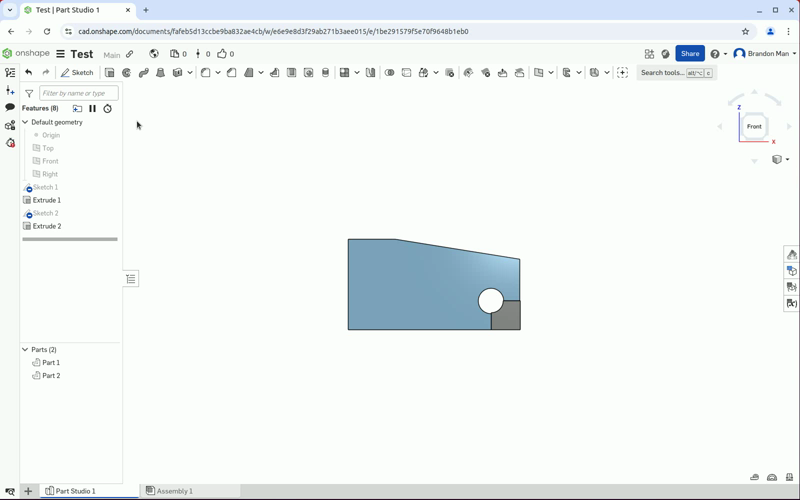
key(shift+h)
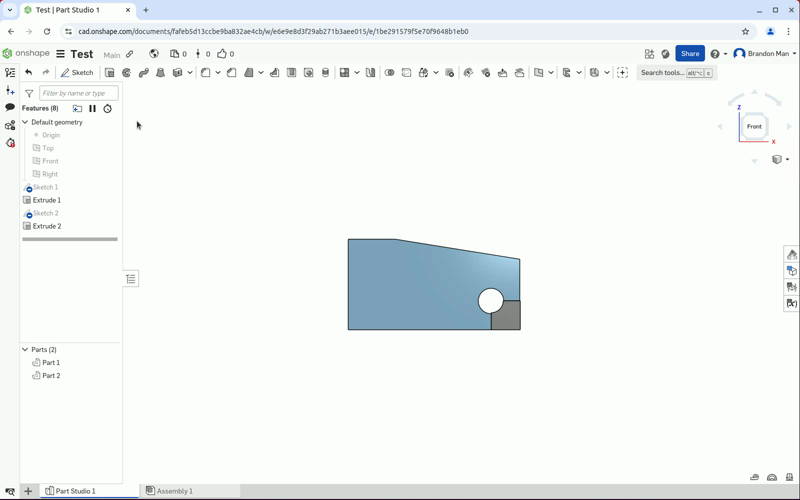
key(shift+h)
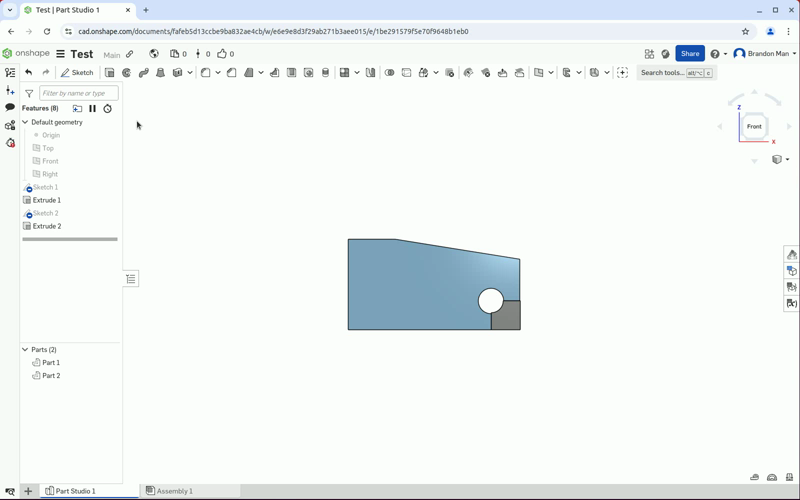
mouse_move(73, 189)
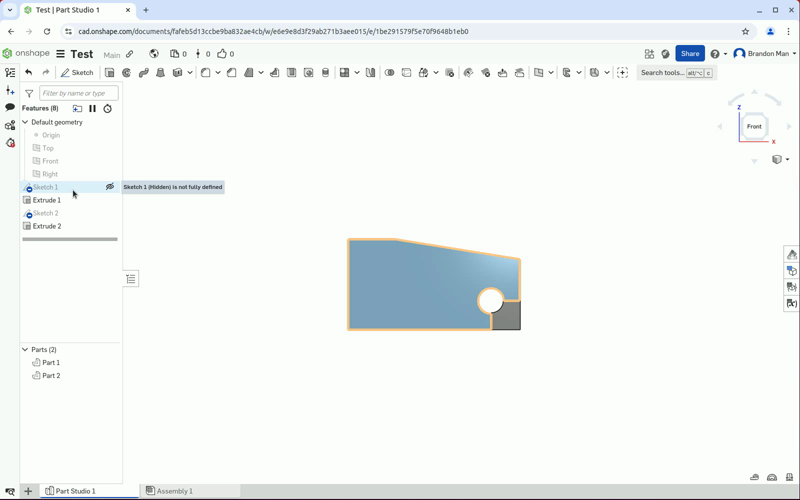
click(73, 189)
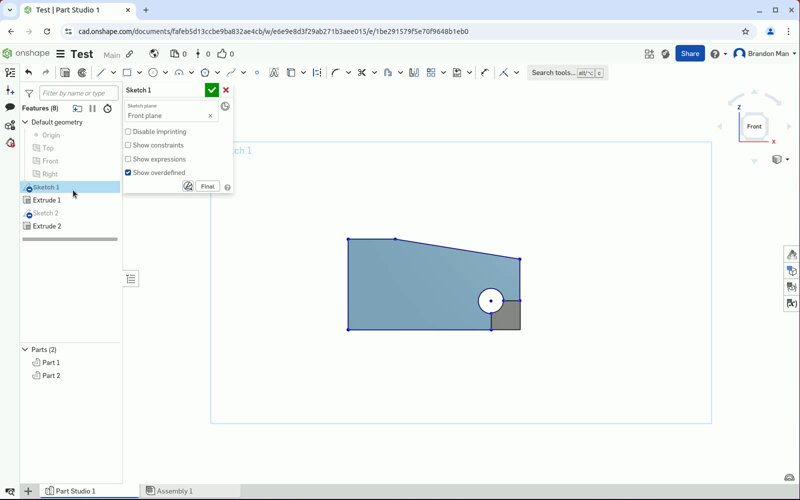
mouse_move(229, 92)
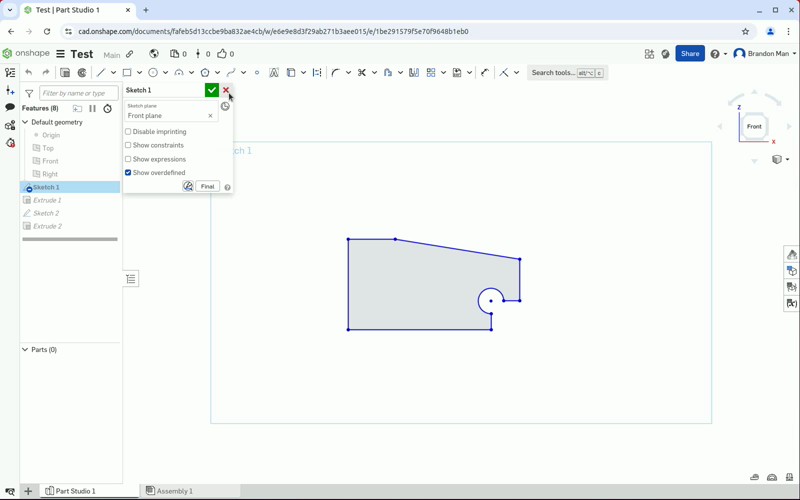
click(229, 92)
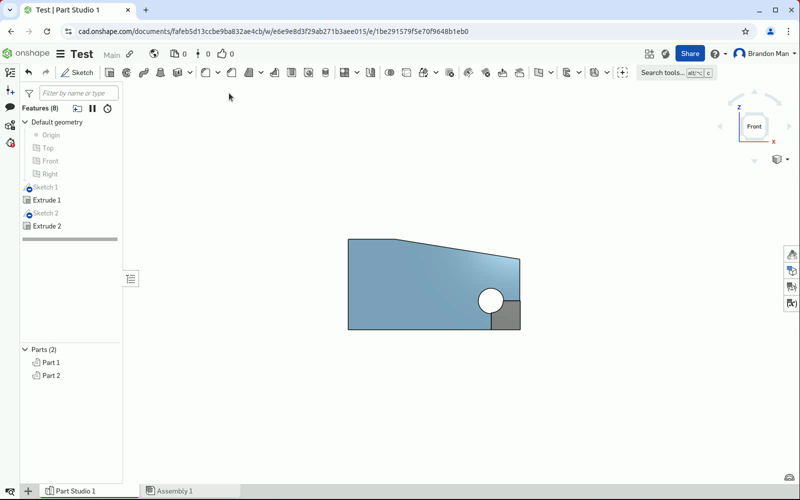
mouse_move(73, 352)
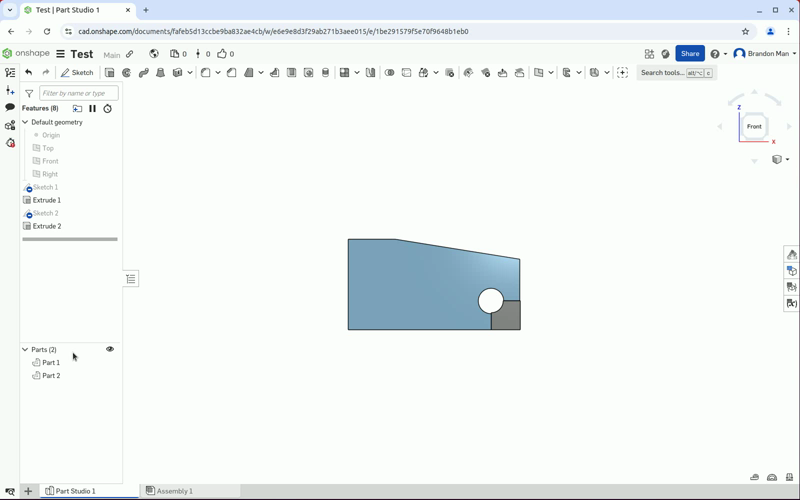
key(y)
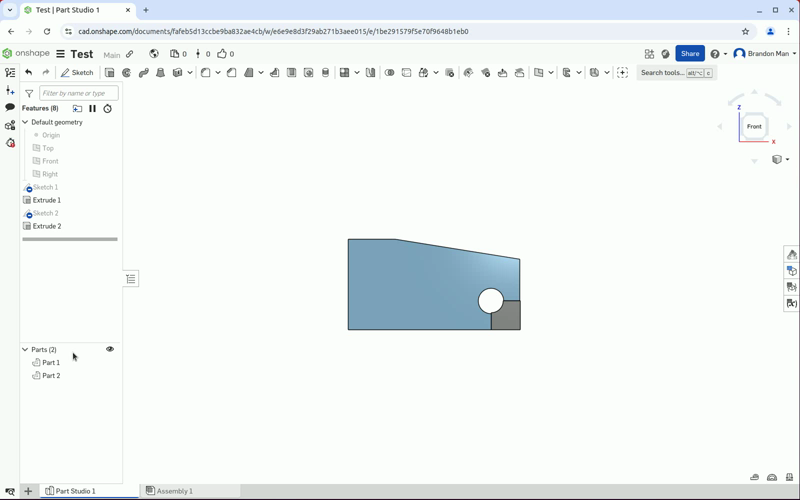
key(shift+p)
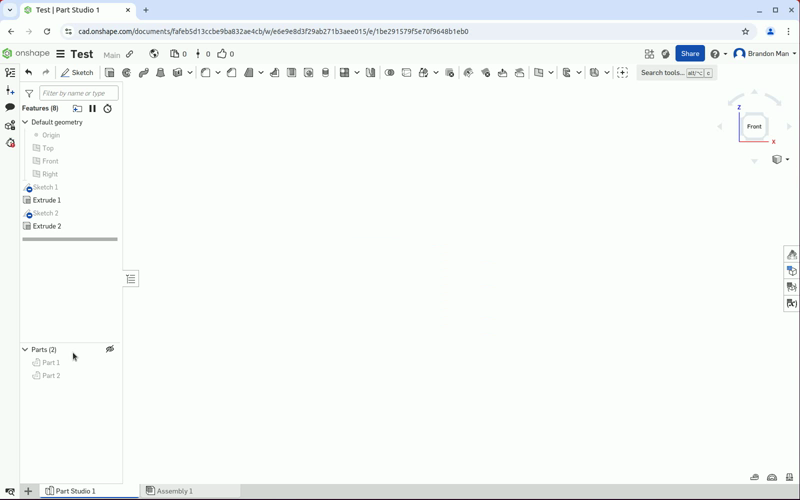
key(space)
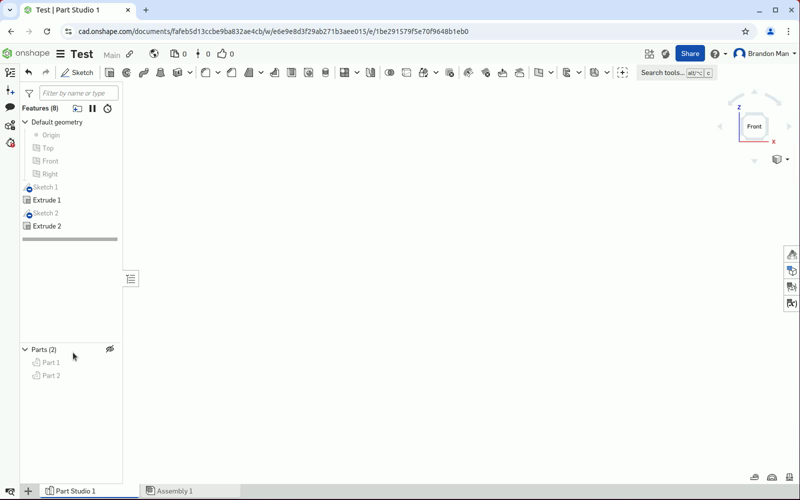
key_down(shift)
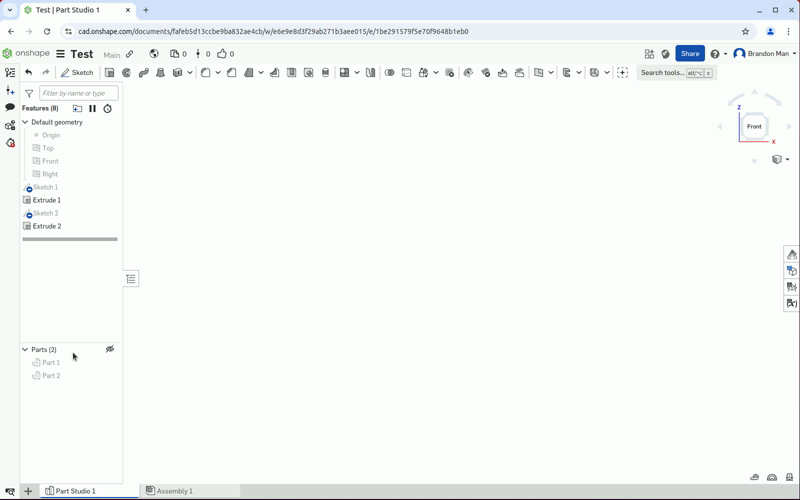
key(left)
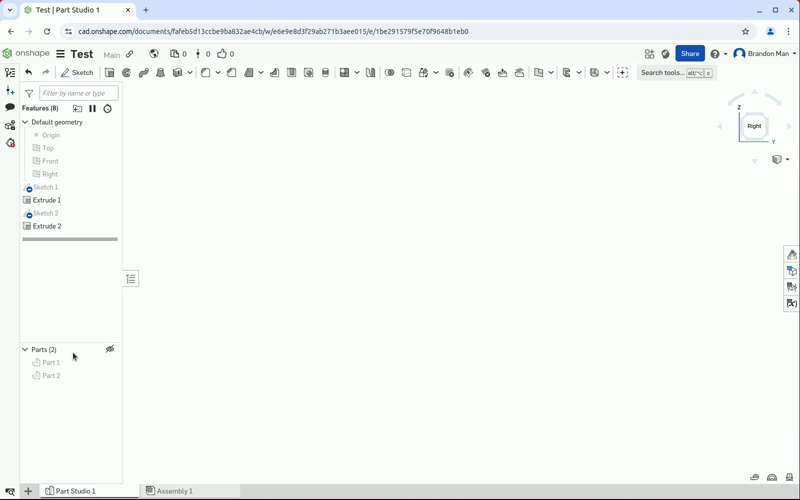
key_up(shift)
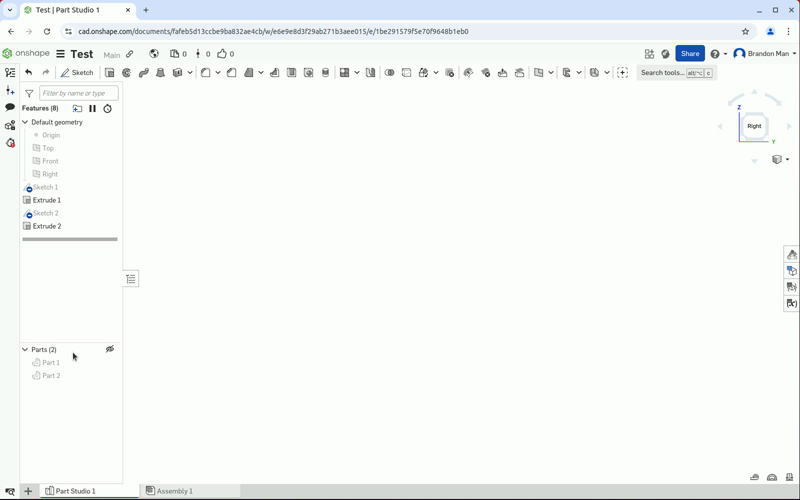
mouse_move(73, 352)
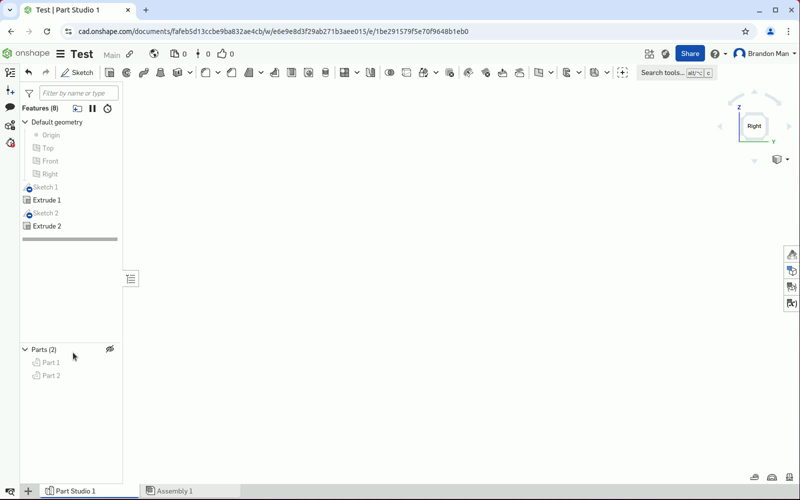
key(shift+y)
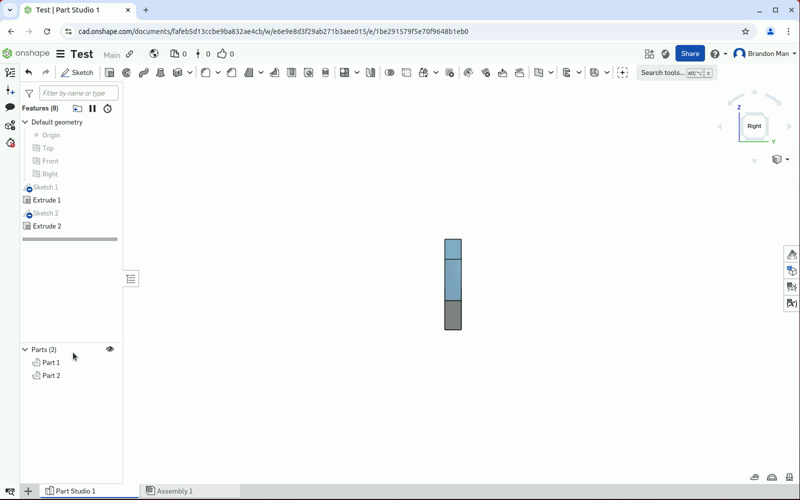
mouse_move(541, 75)
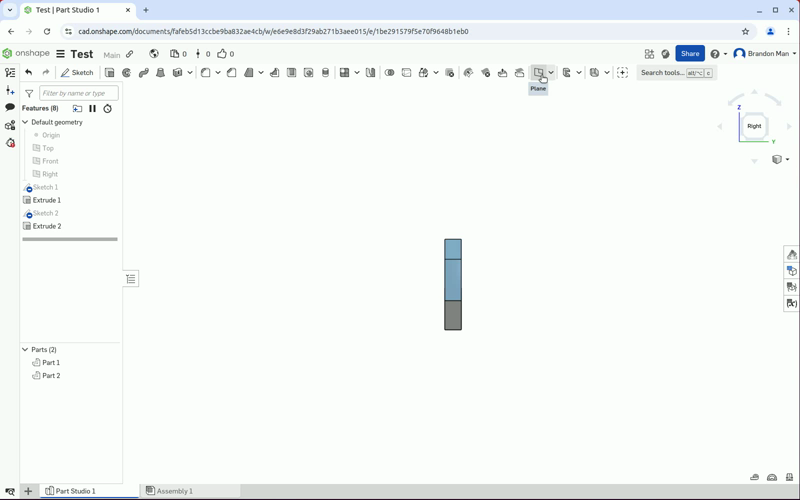
click(541, 75)
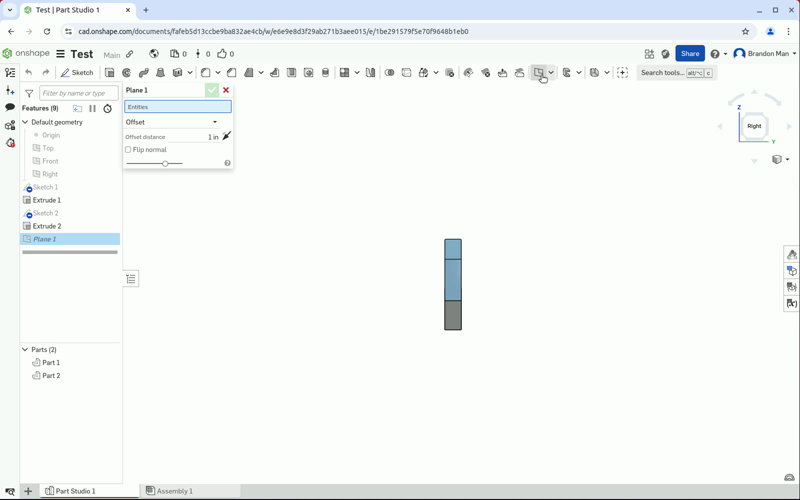
mouse_move(73, 176)
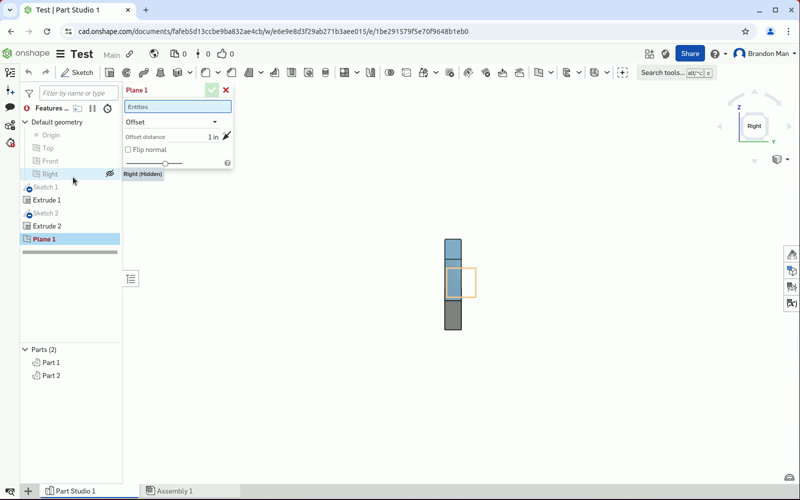
click(73, 176)
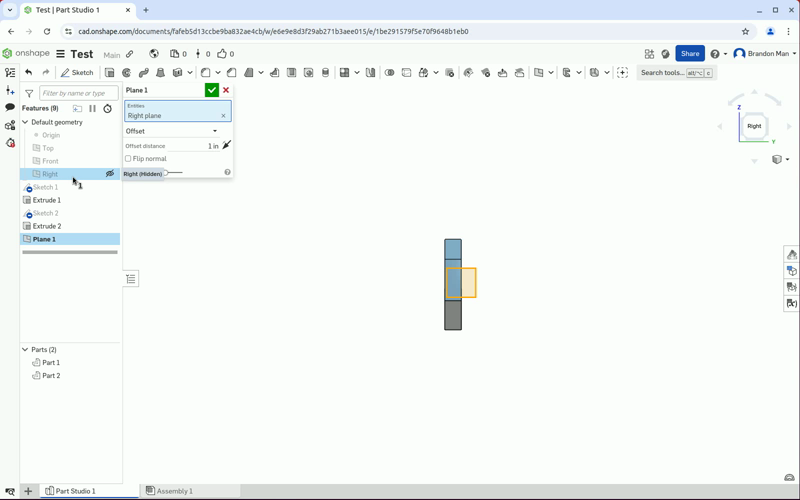
key(tab, 2)
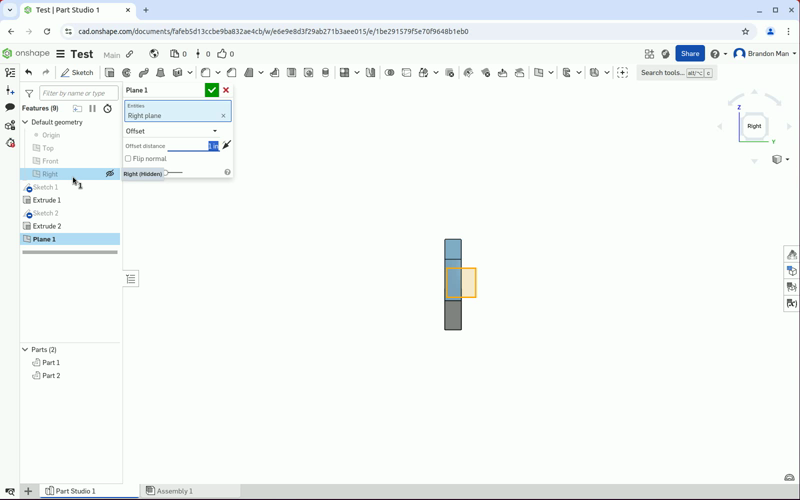
text(23.108)
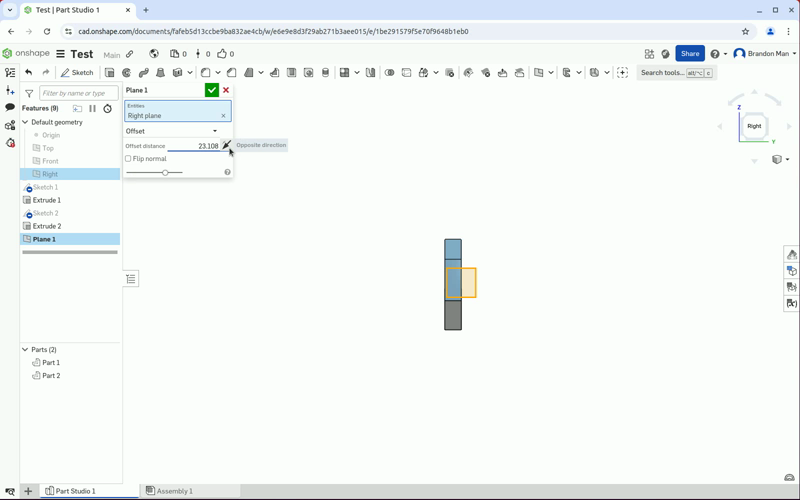
mouse_move(229, 147)
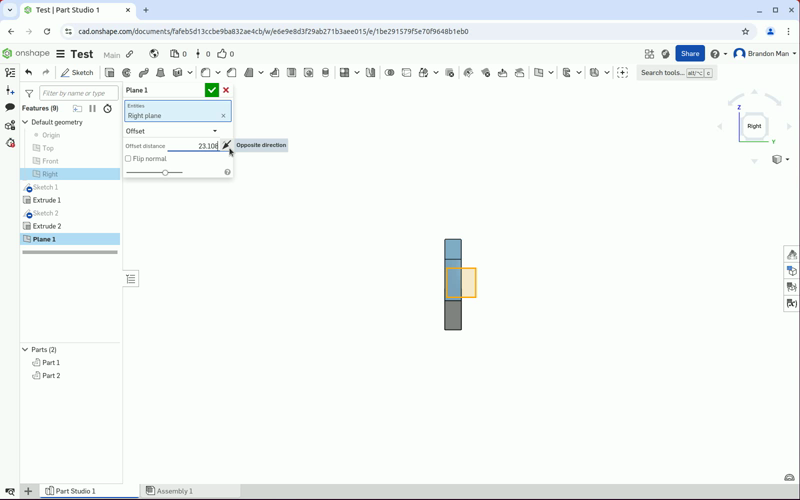
click(229, 147)
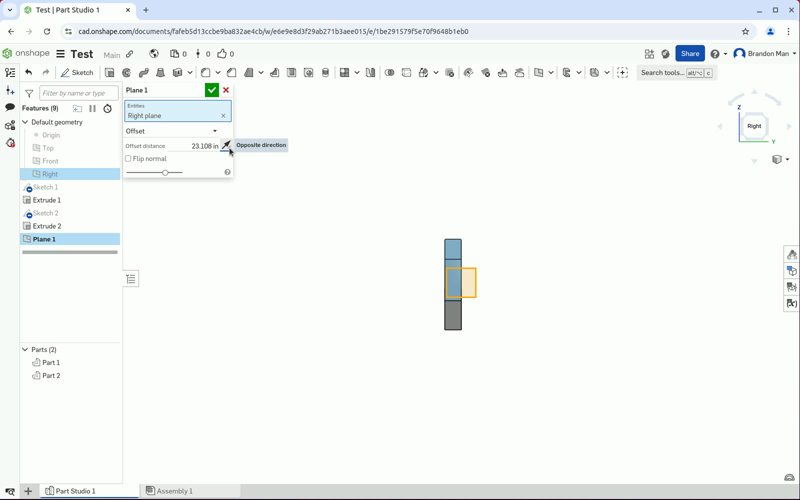
key(enter, 2)
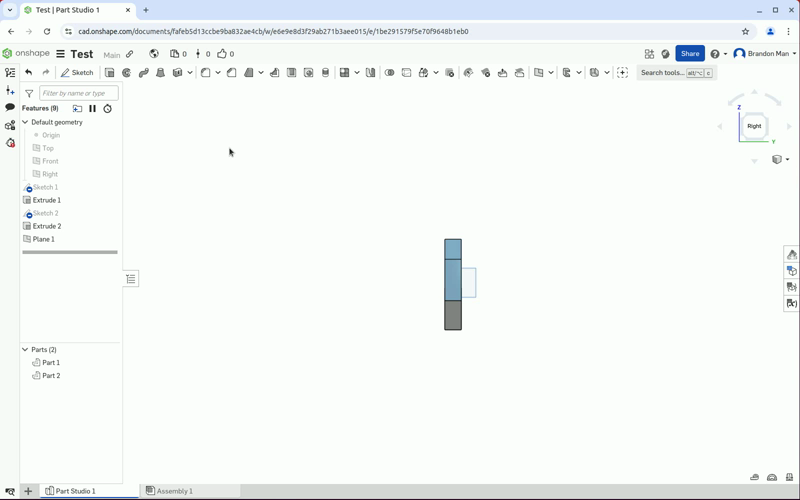
key(shift+s)
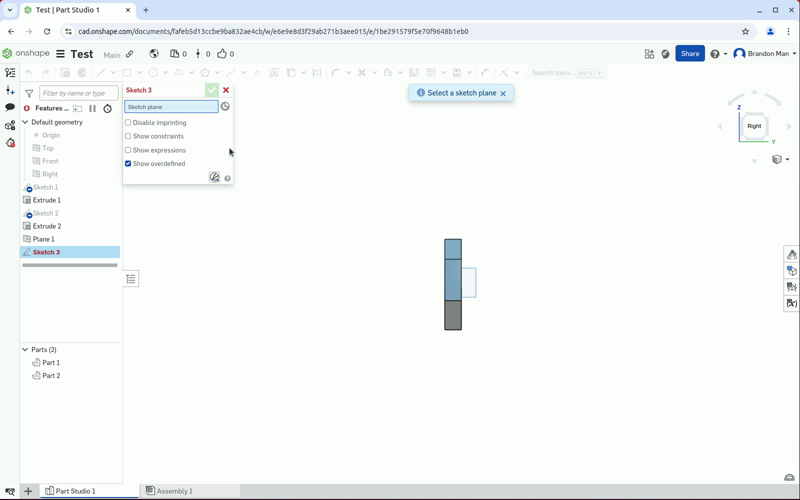
mouse_move(73, 241)
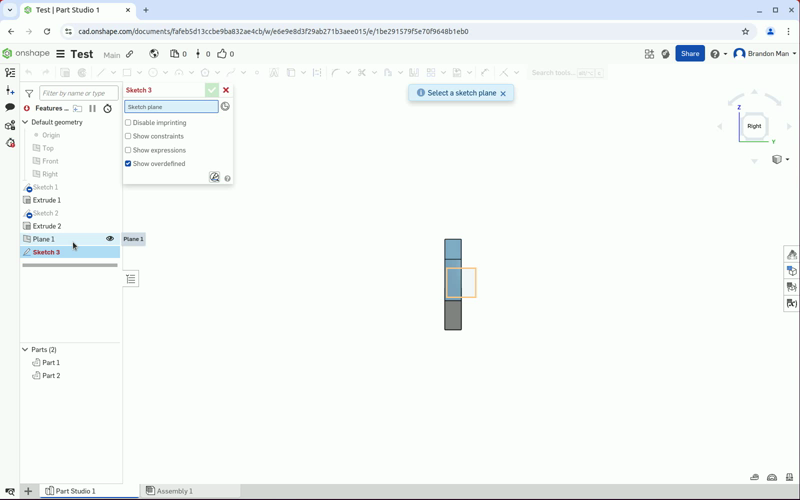
click(73, 241)
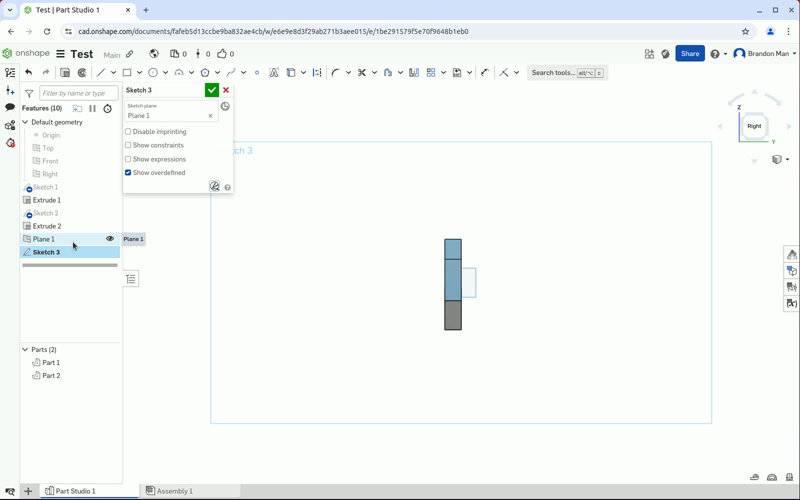
mouse_move(73, 352)
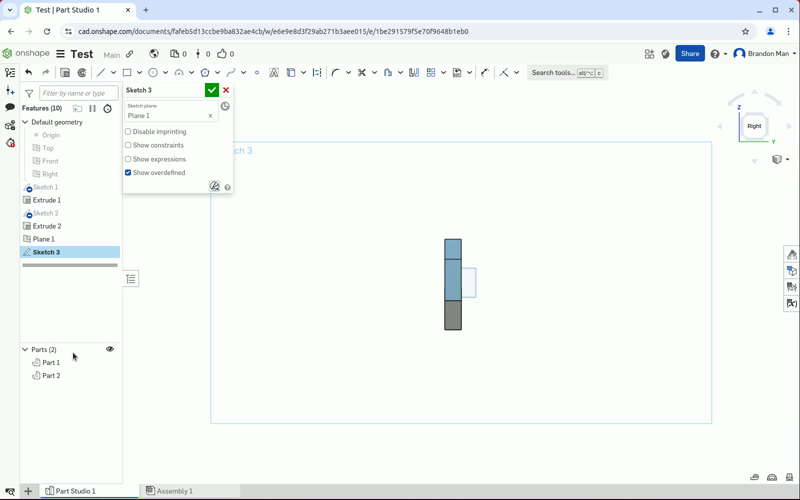
key(y)
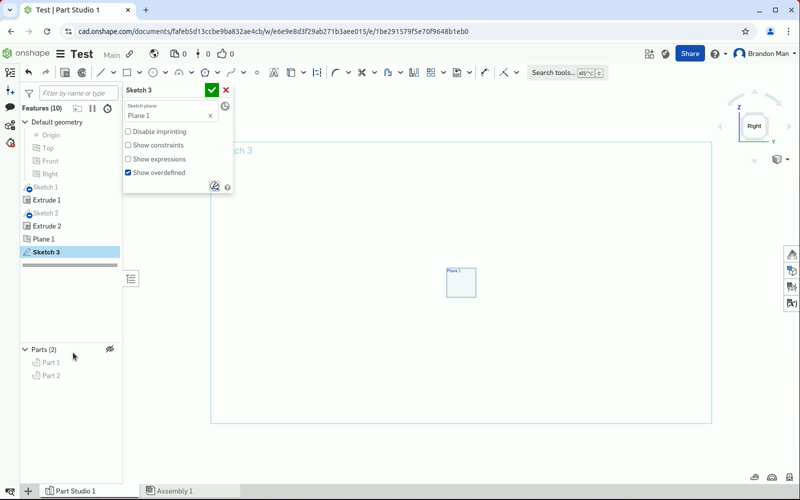
key(l)
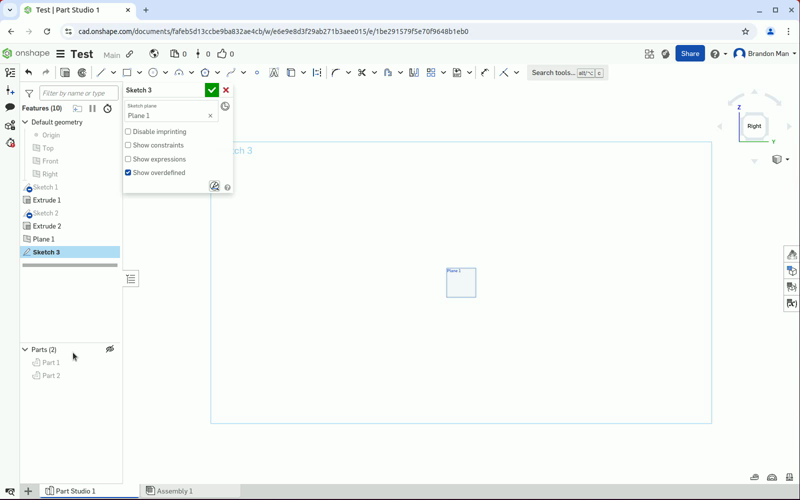
key_down(shift)
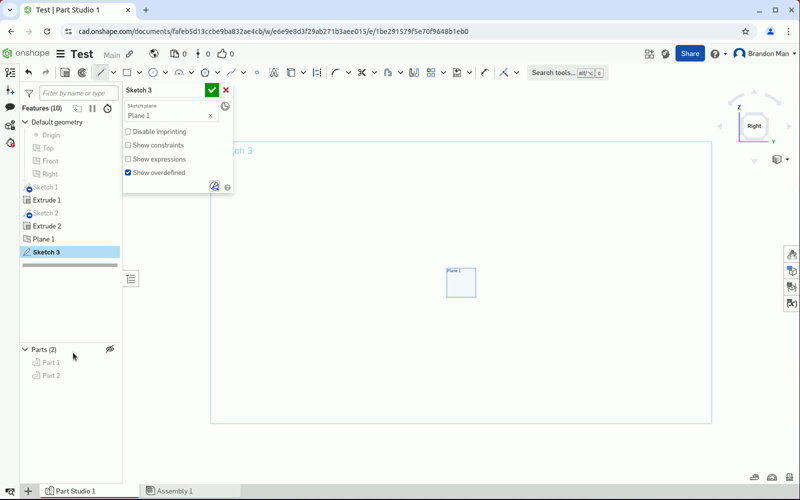
mouse_move(460, 329)
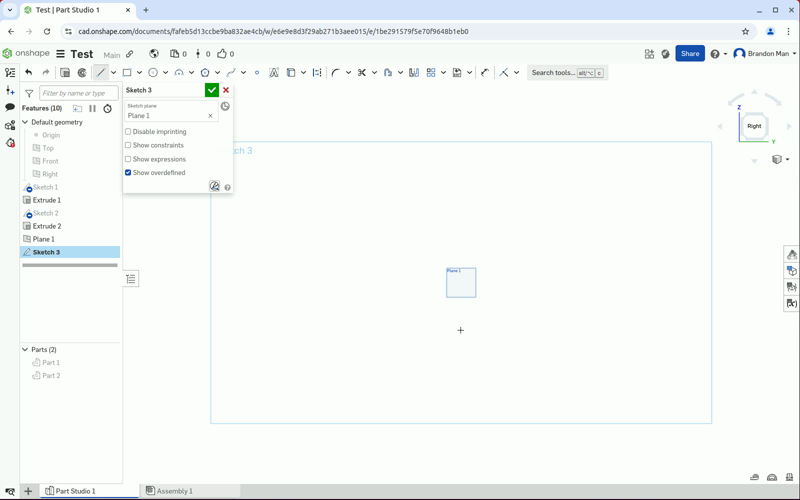
click(460, 329)
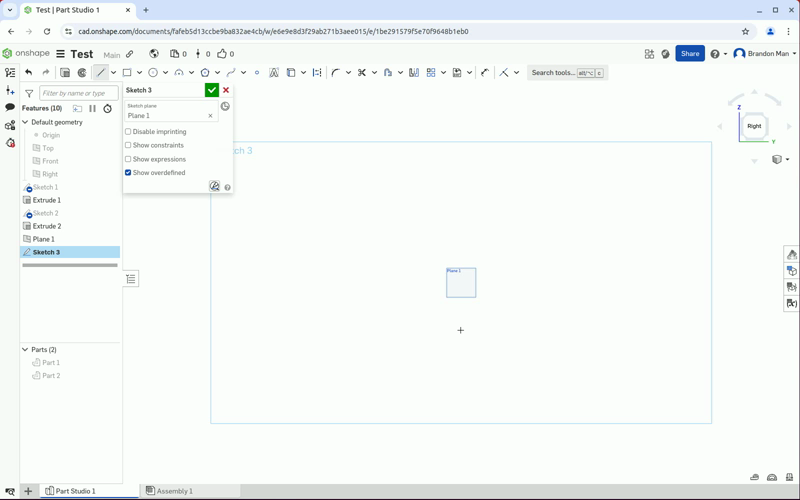
key_up(shift)
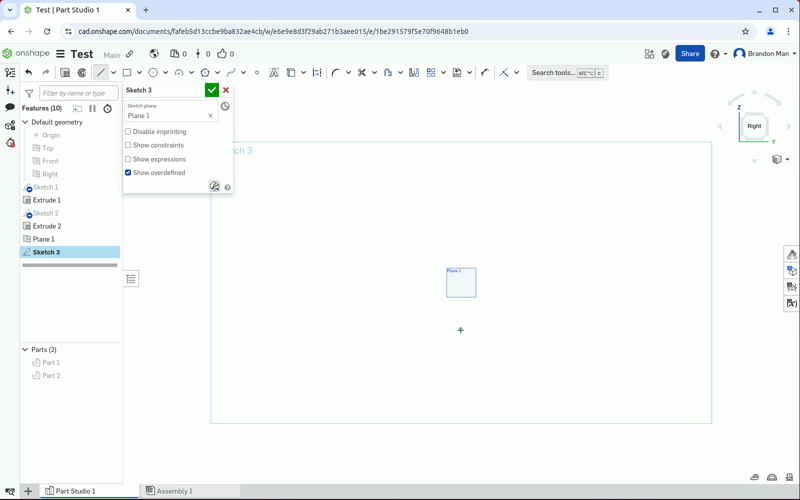
key_down(shift)
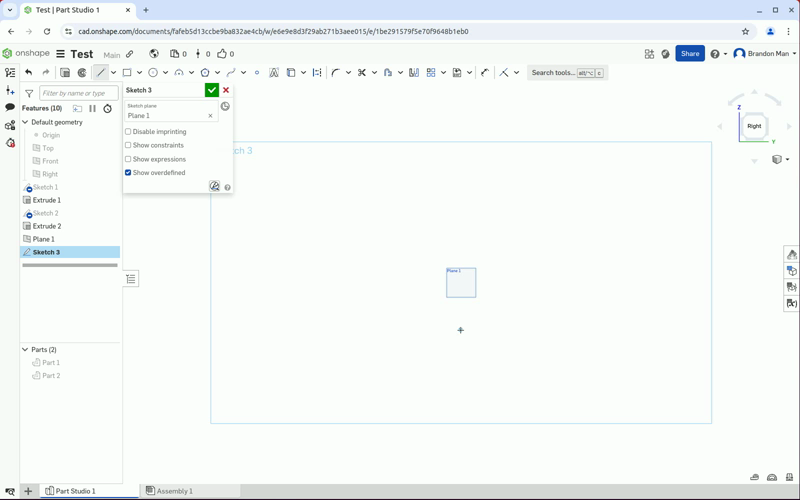
mouse_move(490, 329)
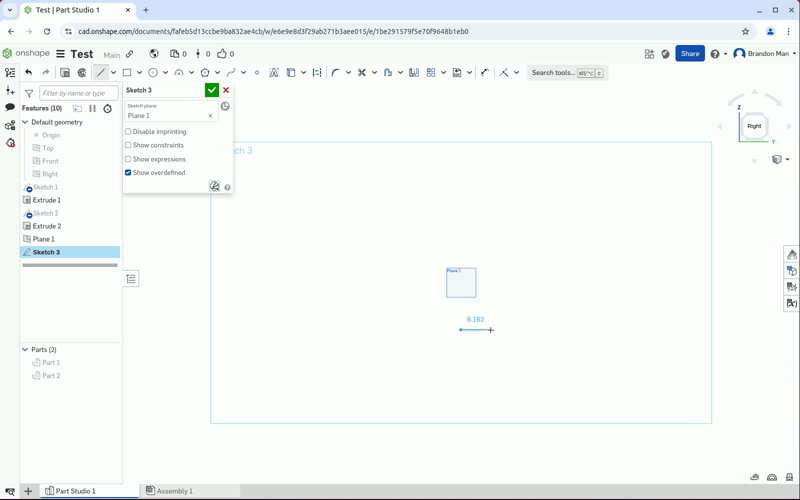
mouse_move(511, 329)
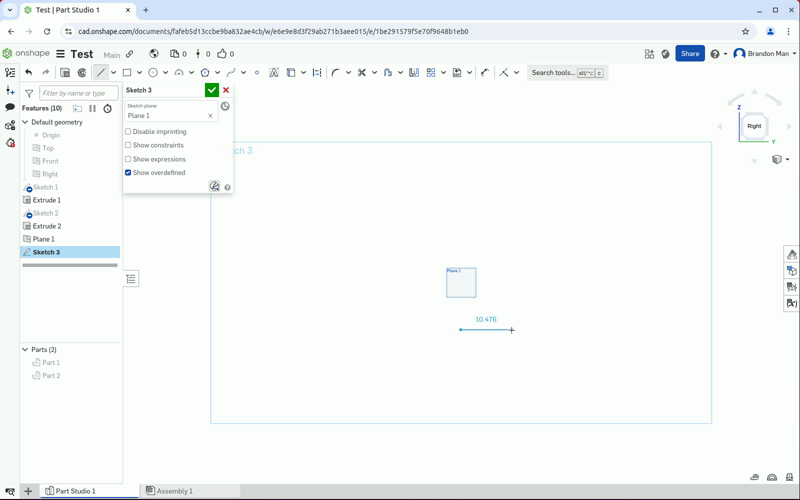
click(511, 329)
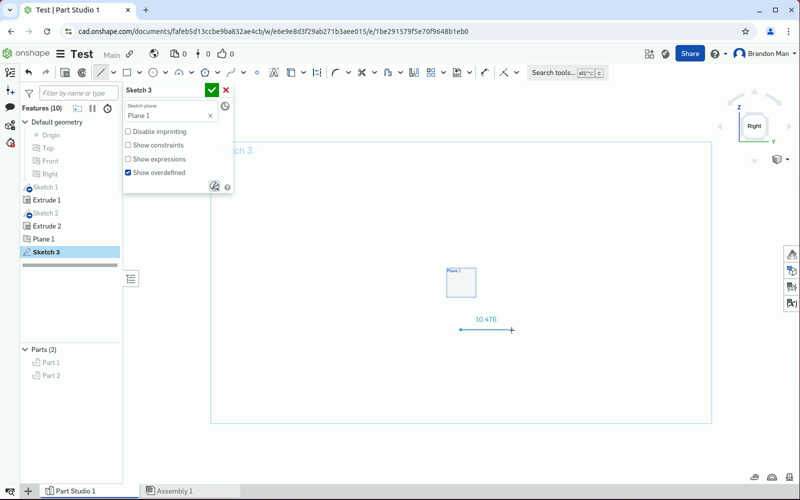
key_up(shift)
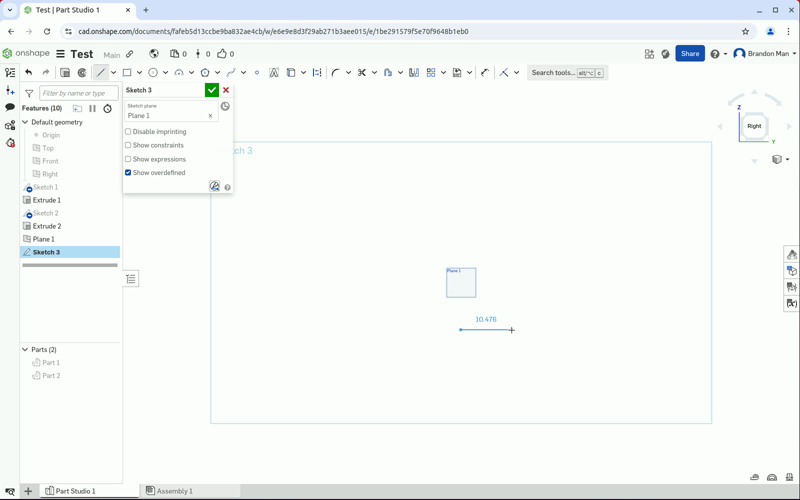
key_down(shift)
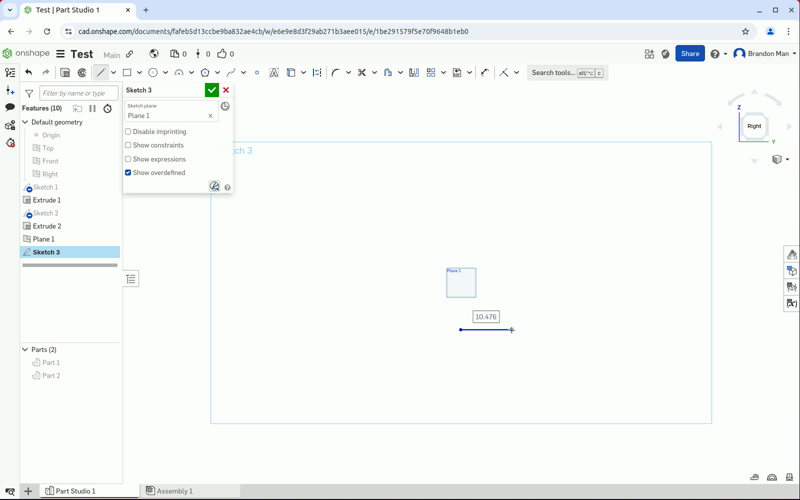
mouse_move(541, 329)
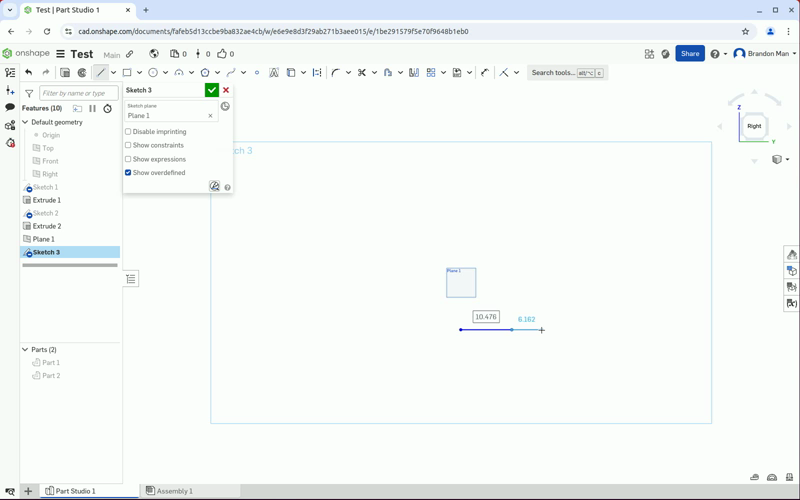
mouse_move(511, 296)
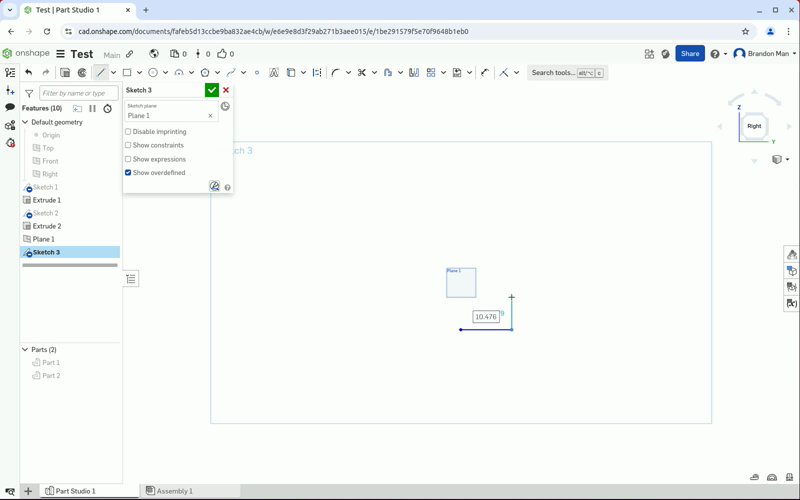
click(511, 296)
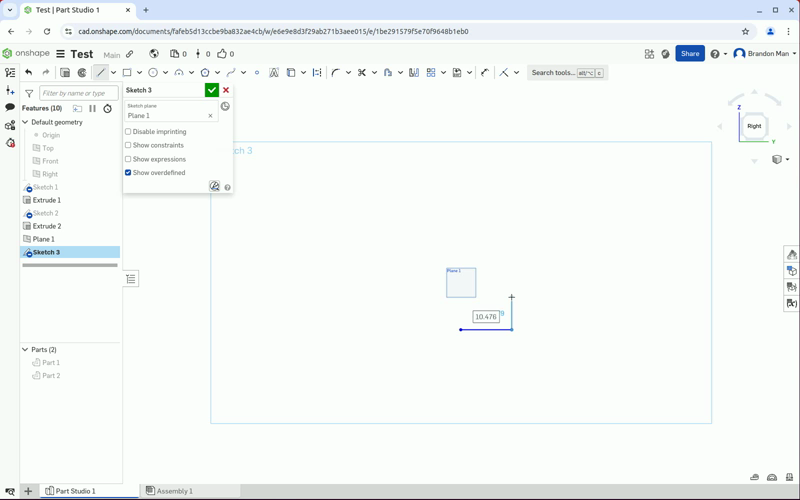
key_up(shift)
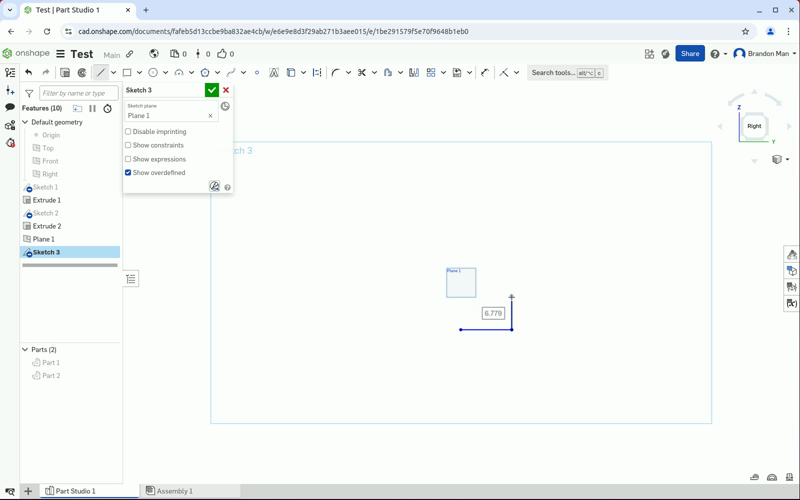
key_down(shift)
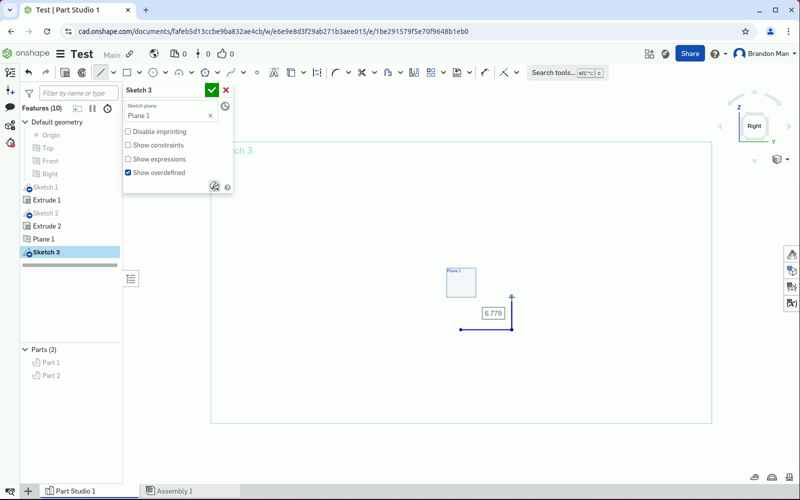
mouse_move(541, 296)
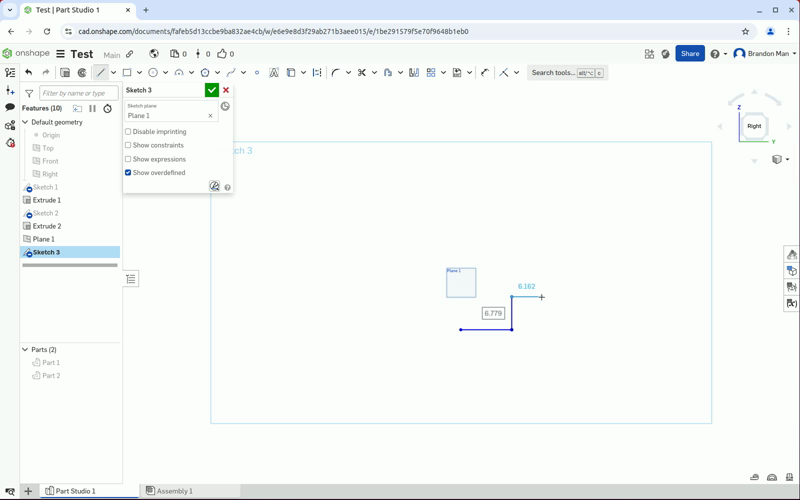
mouse_move(486, 253)
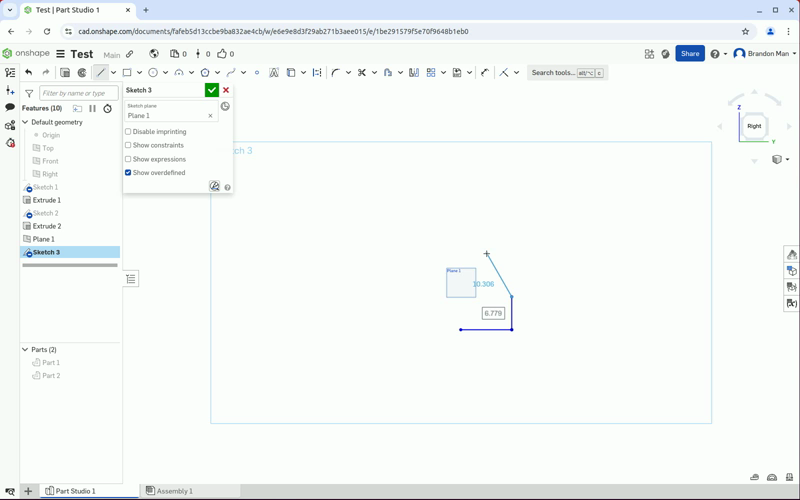
click(486, 253)
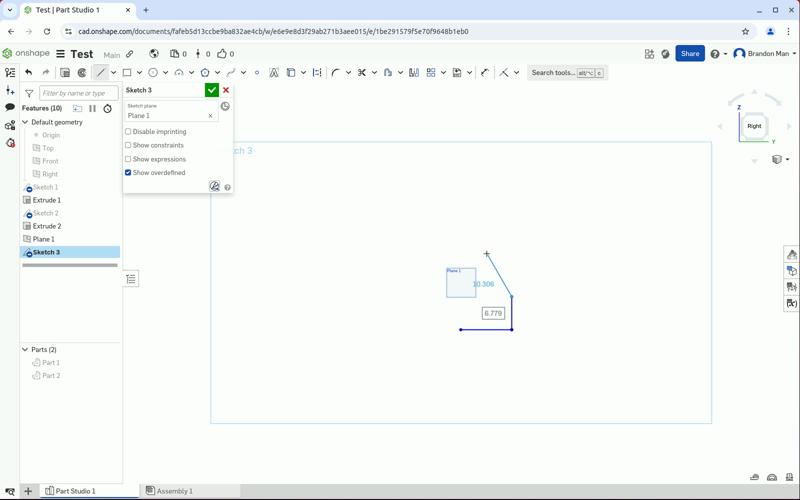
key_up(shift)
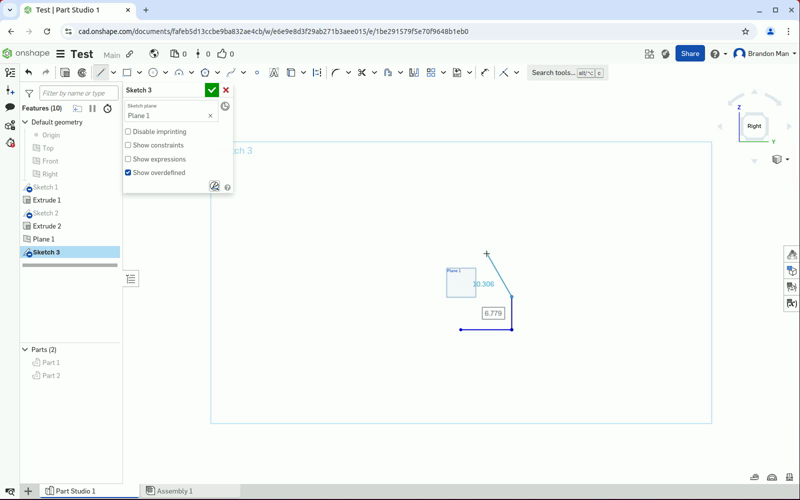
key_down(shift)
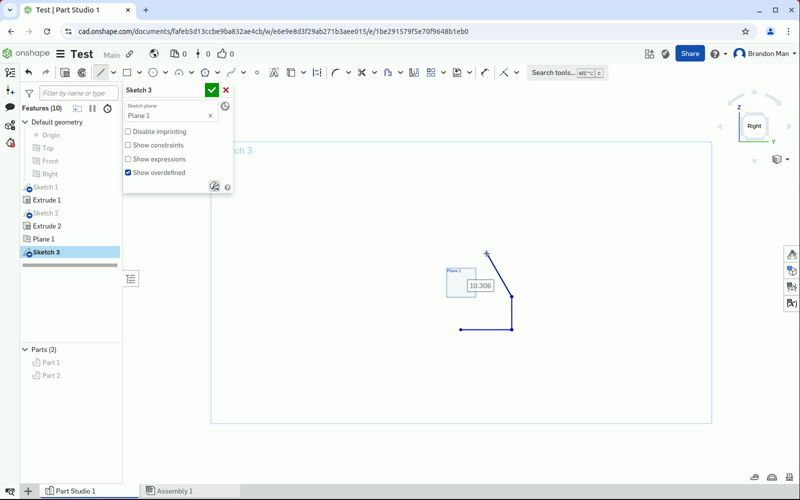
mouse_move(516, 253)
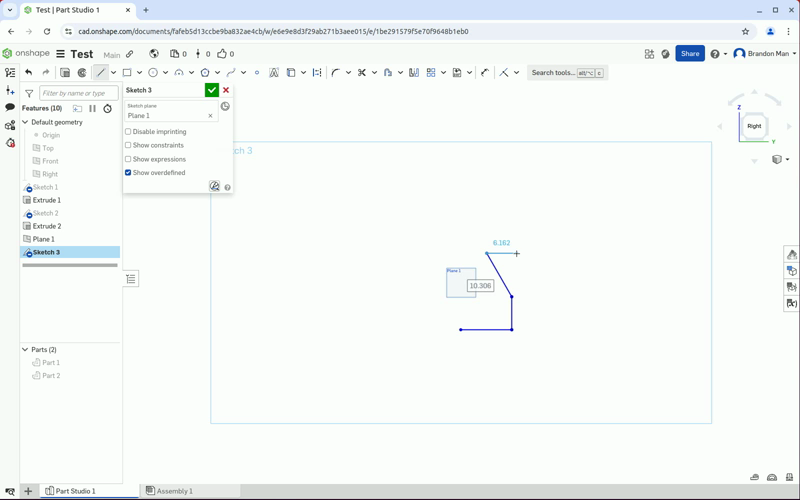
mouse_move(460, 253)
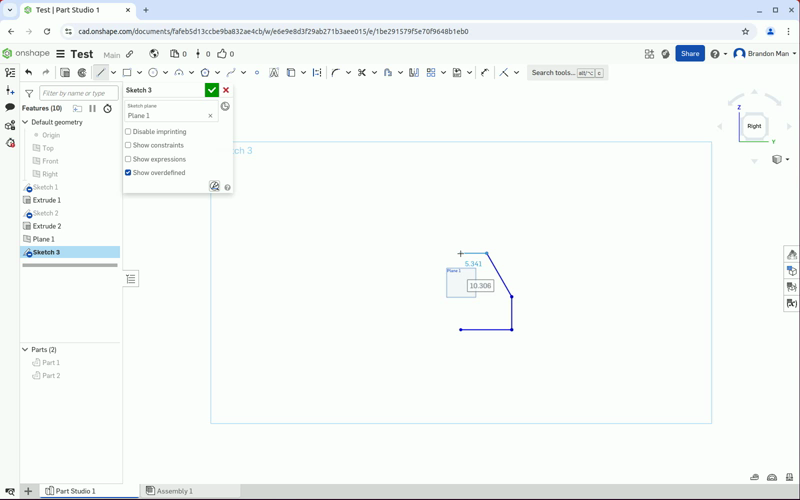
click(460, 253)
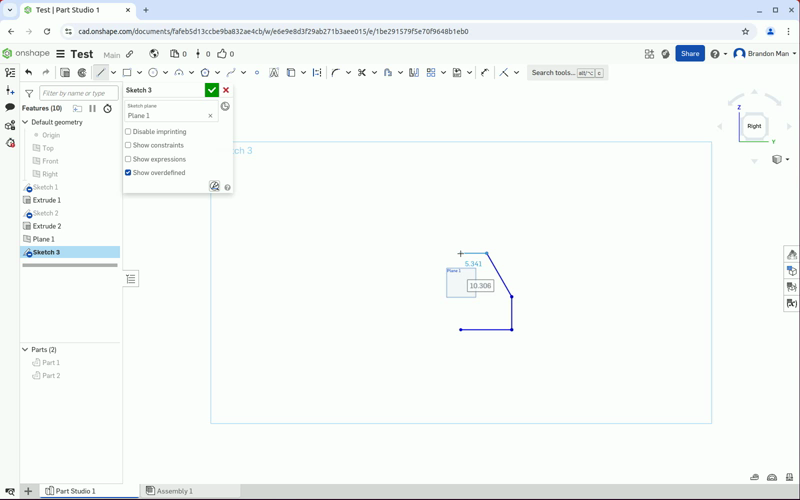
key_up(shift)
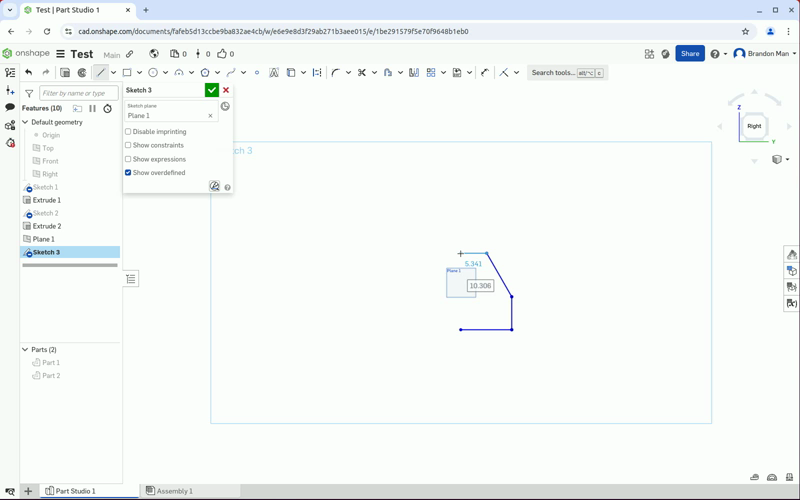
key_down(shift)
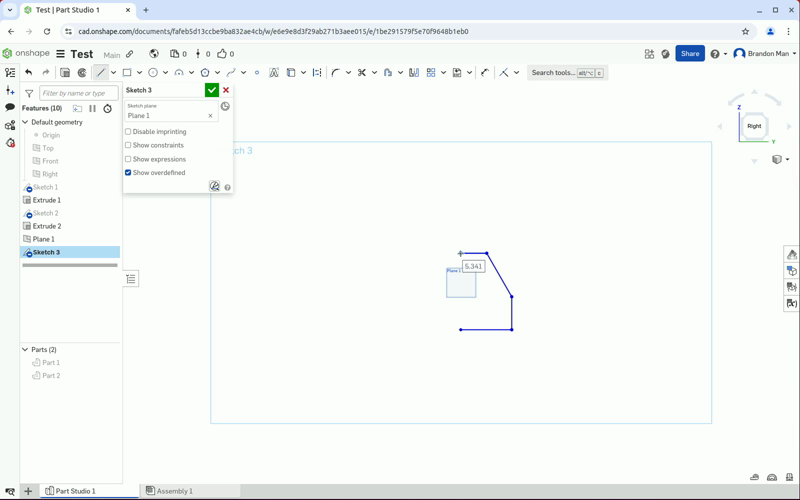
mouse_move(460, 329)
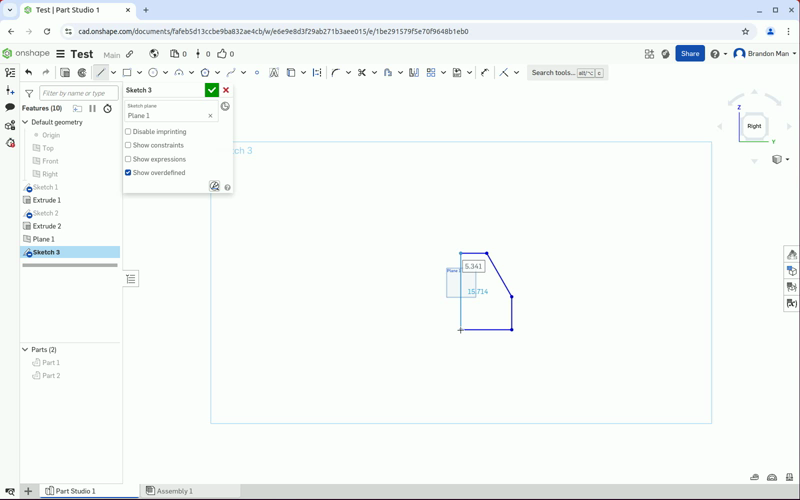
key_up(shift)
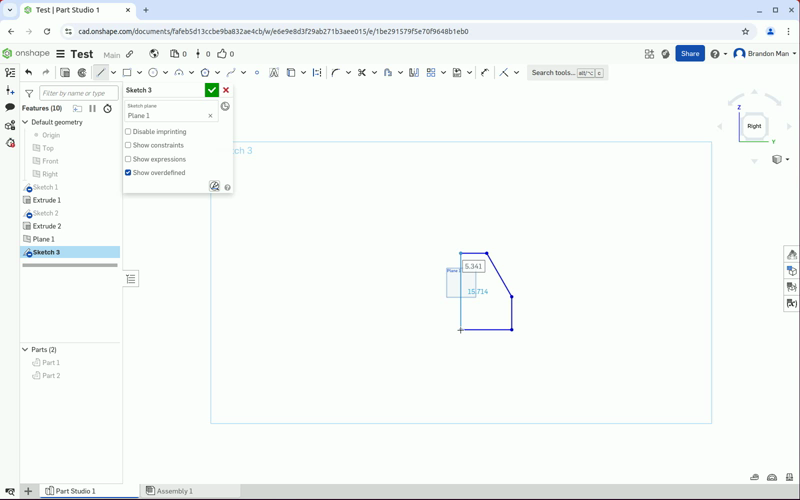
click(460, 329)
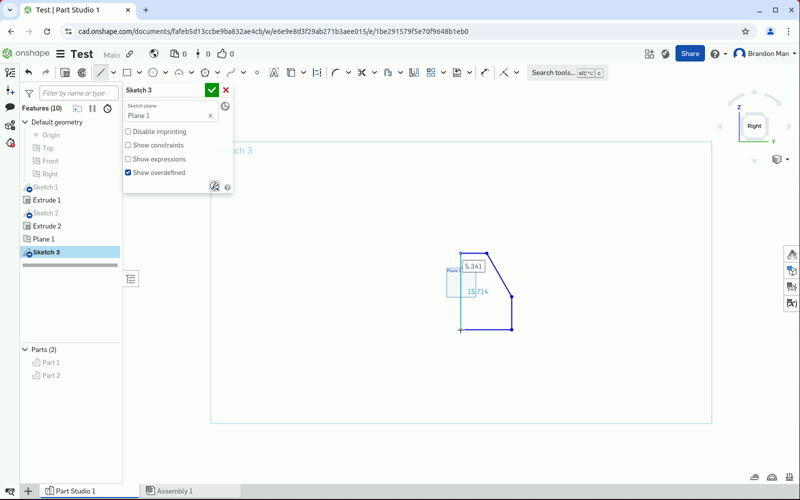
key(esc)
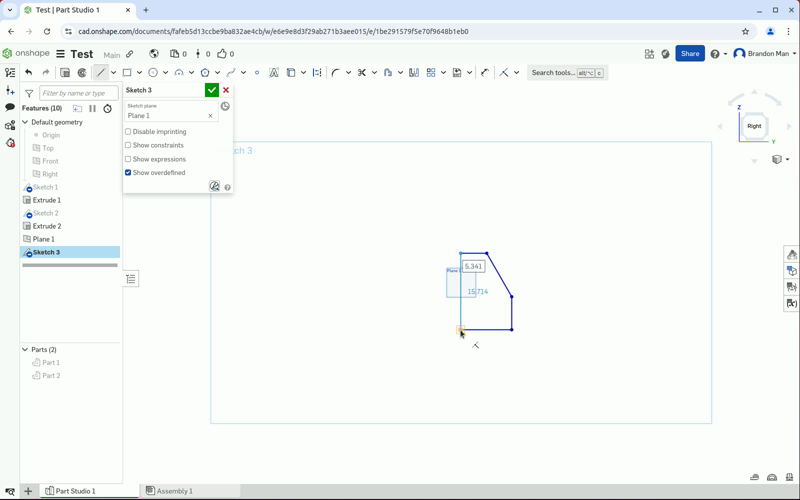
mouse_move(491, 303)
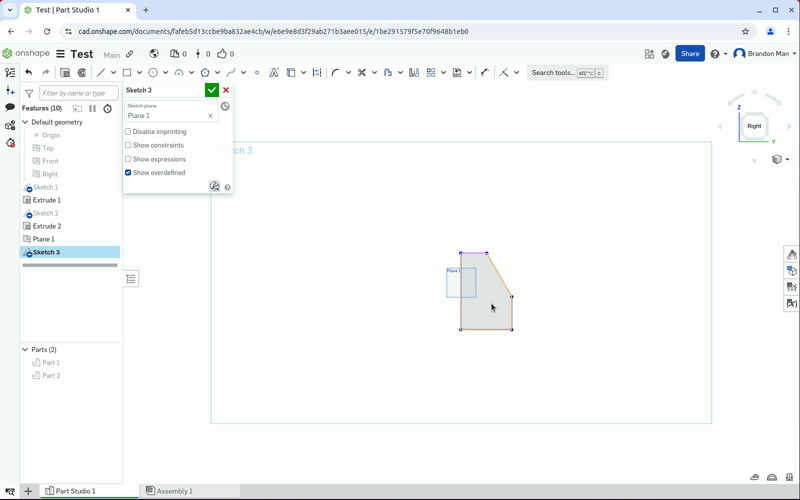
click(491, 303)
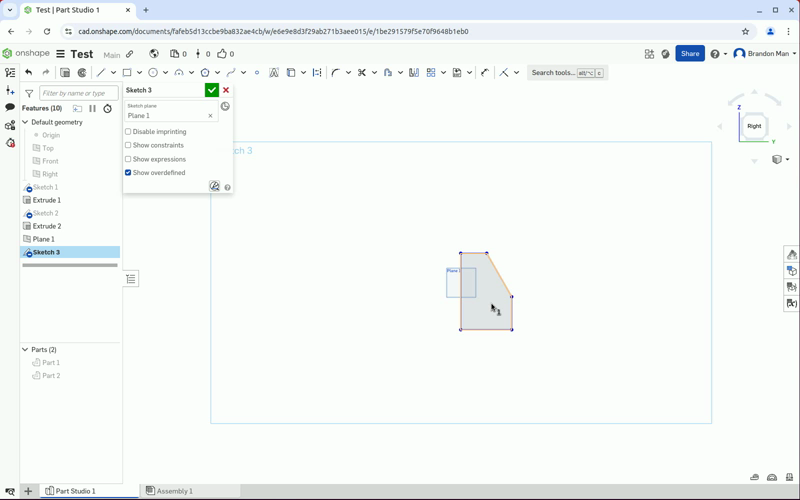
mouse_move(73, 352)
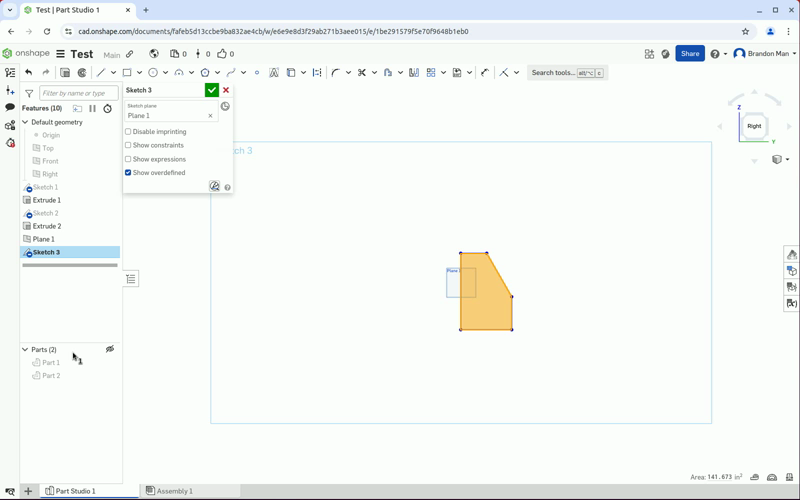
key(shift+y)
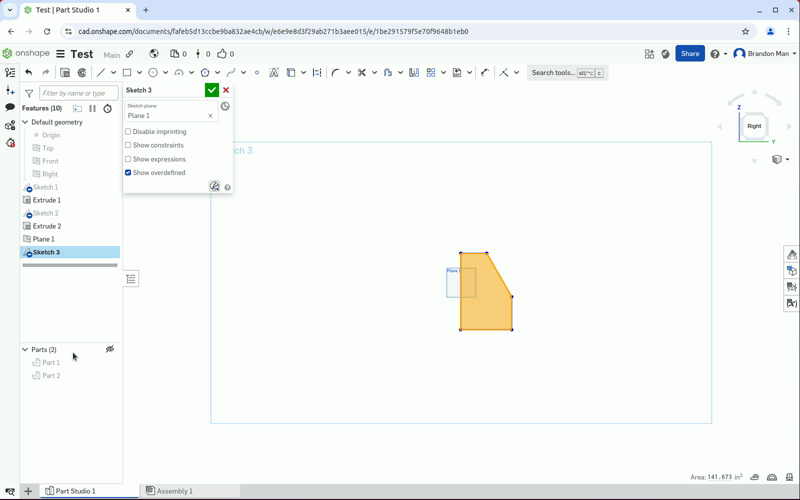
key(shift+e)
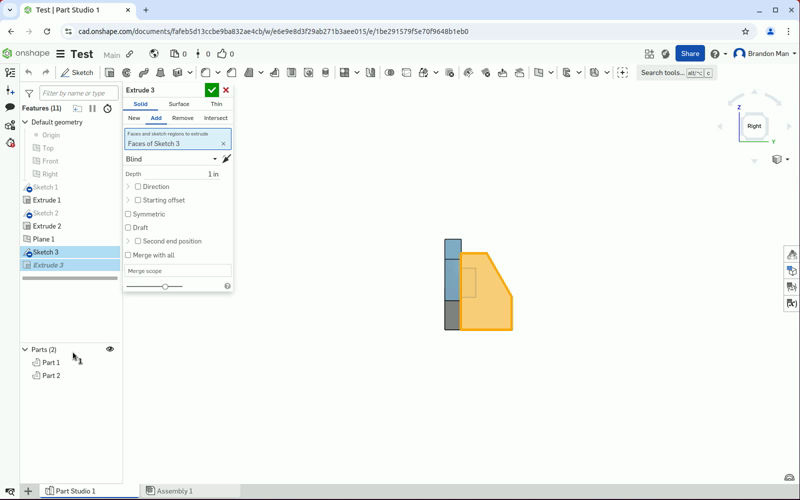
mouse_move(143, 106)
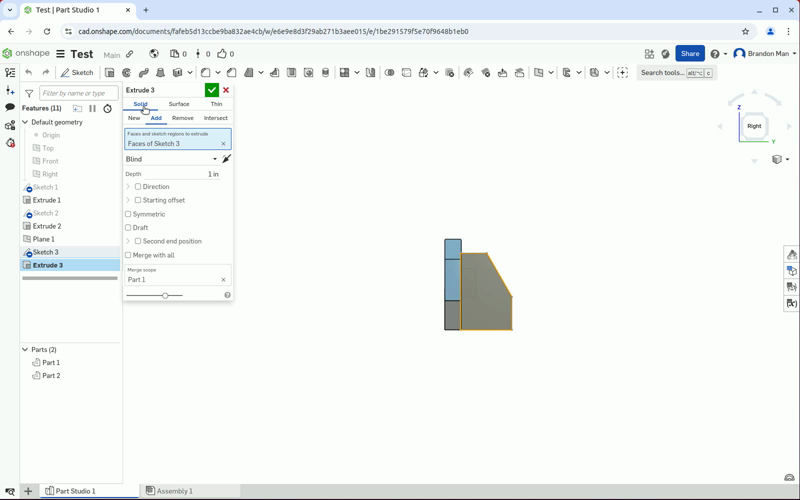
click(143, 106)
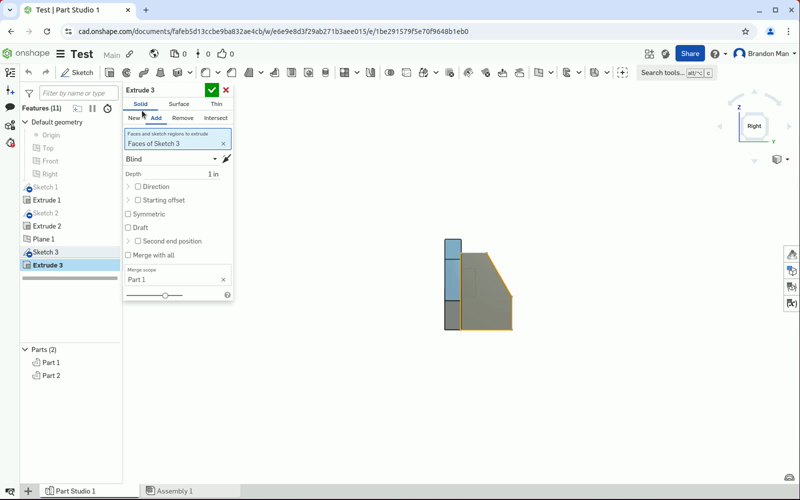
mouse_move(137, 120)
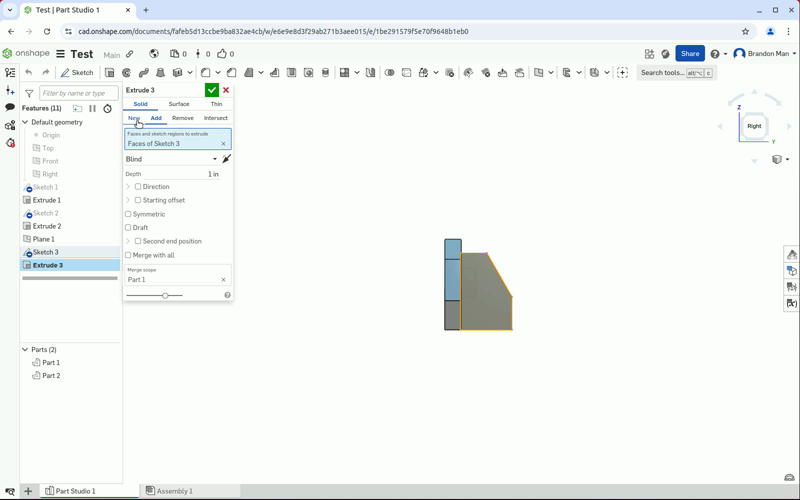
click(137, 120)
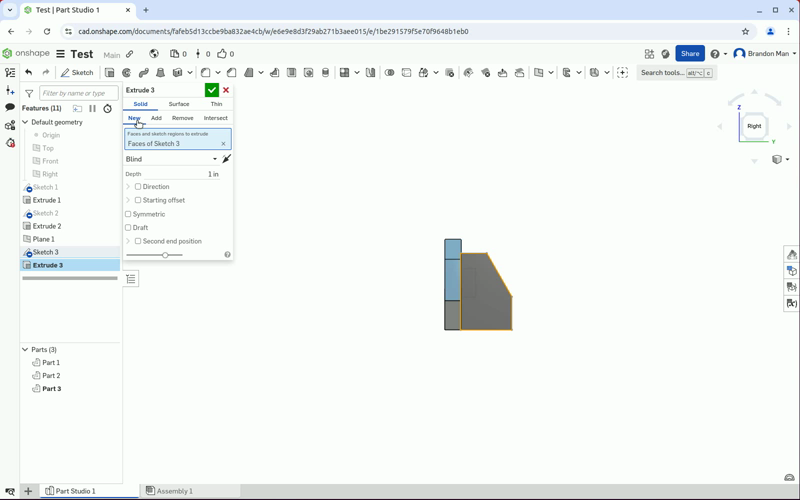
key(tab, 4)
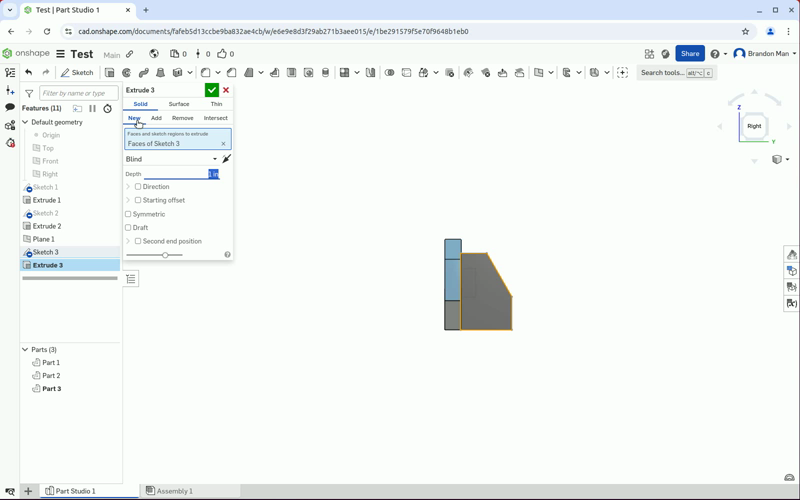
text(-3.37)
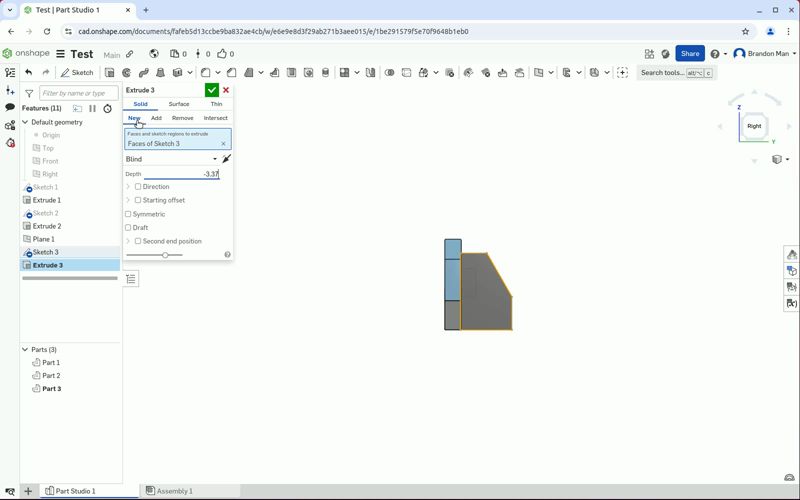
key(enter)
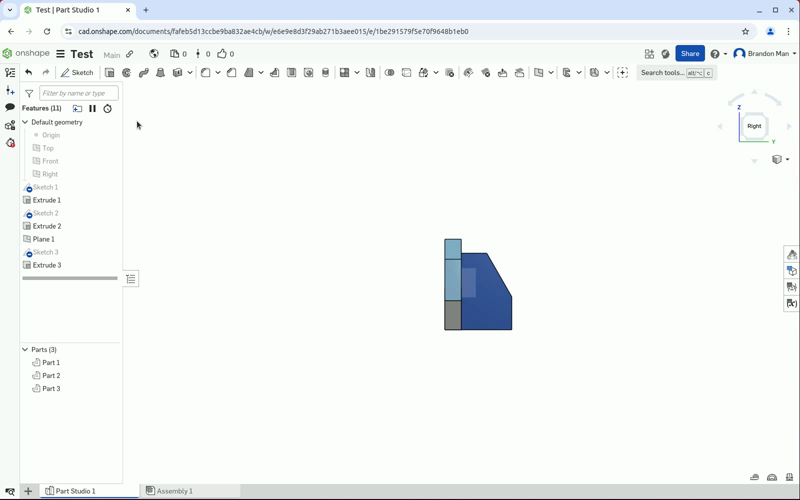
key(shift+h)
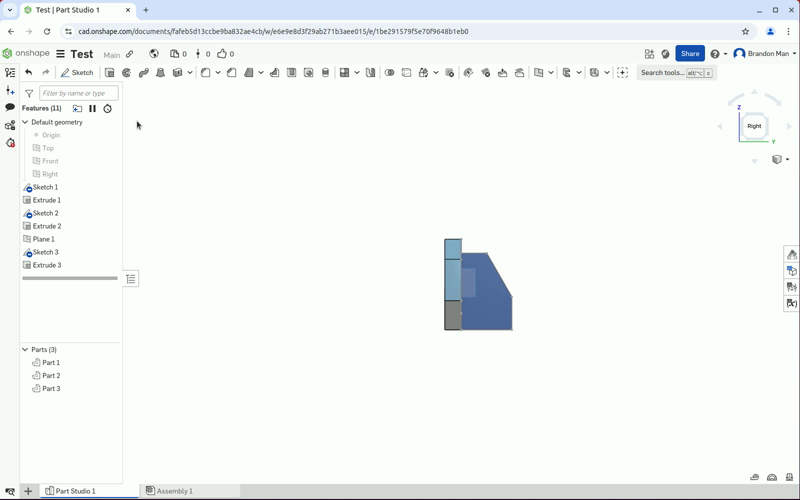
key(shift+h)
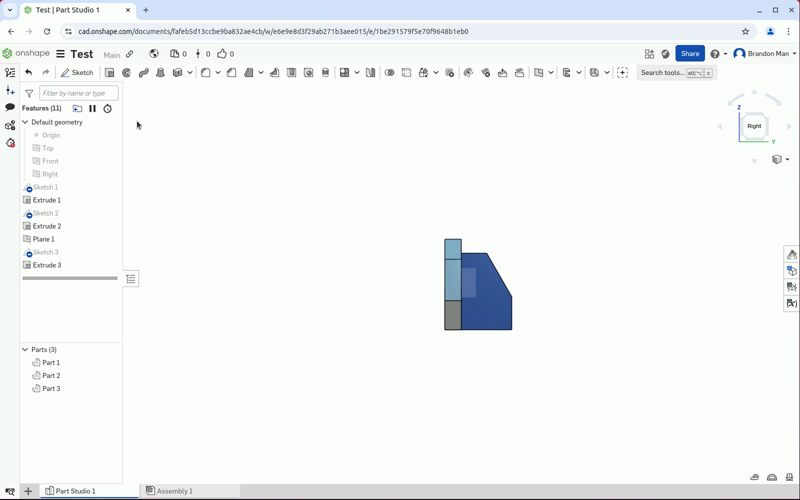
mouse_move(73, 189)
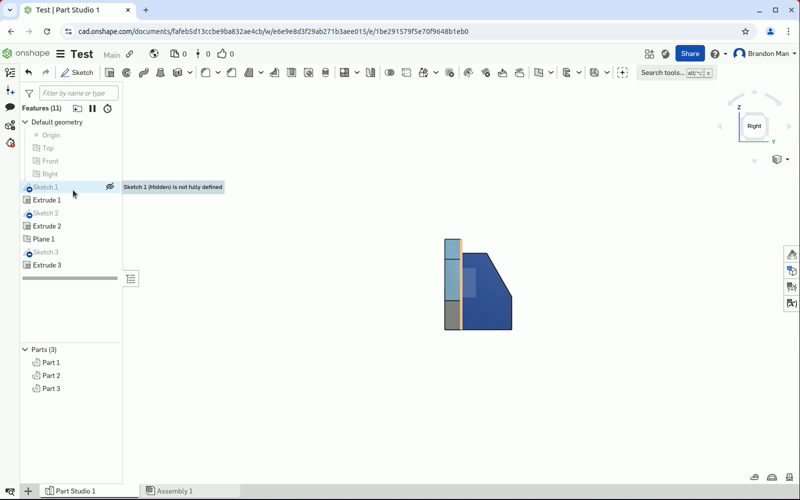
click(73, 189)
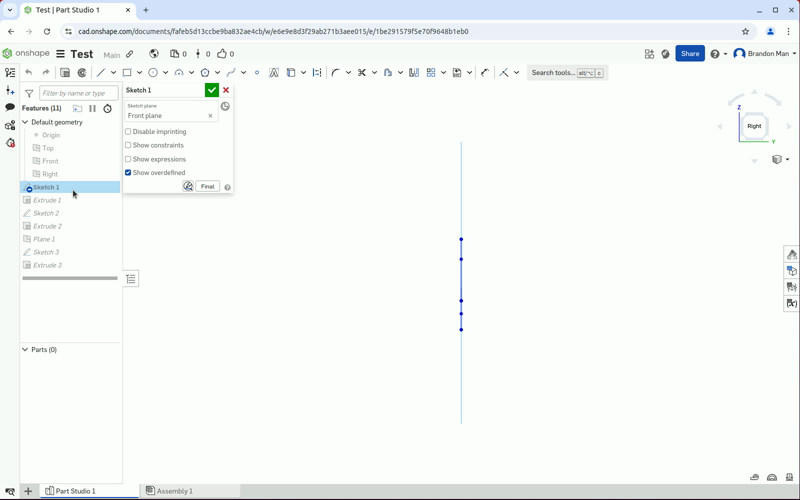
mouse_move(229, 92)
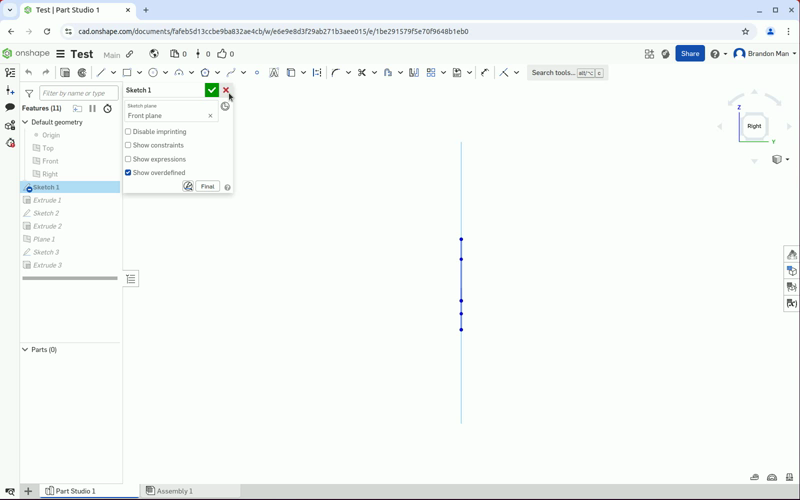
click(229, 92)
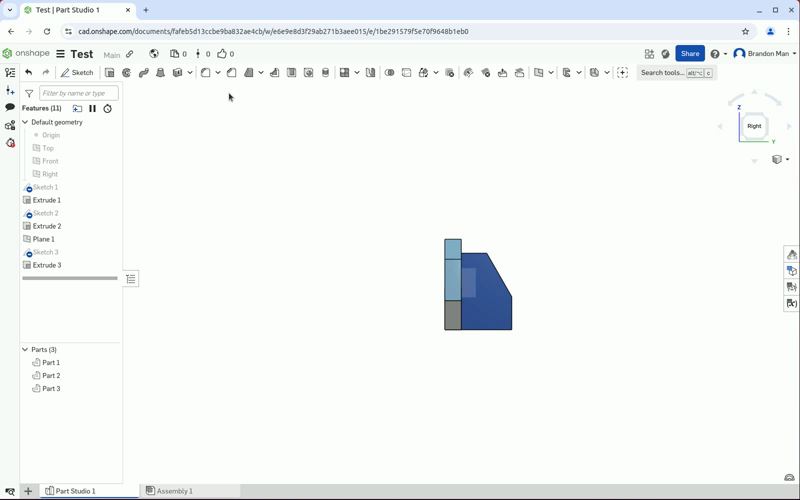
mouse_move(73, 352)
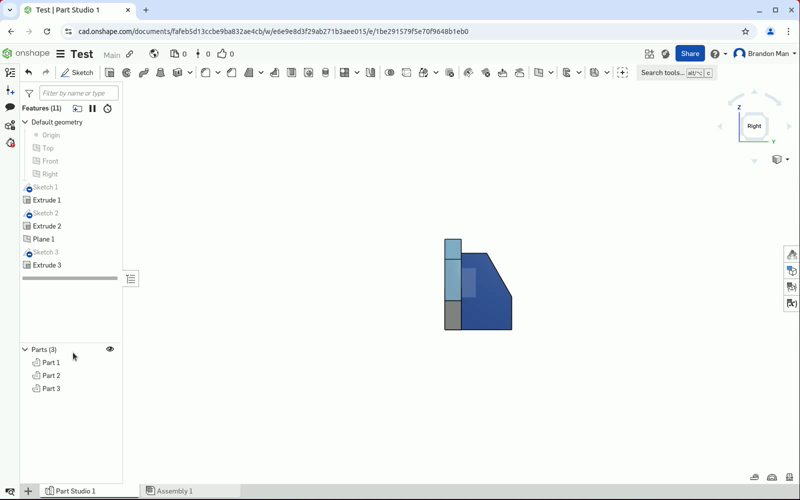
key(y)
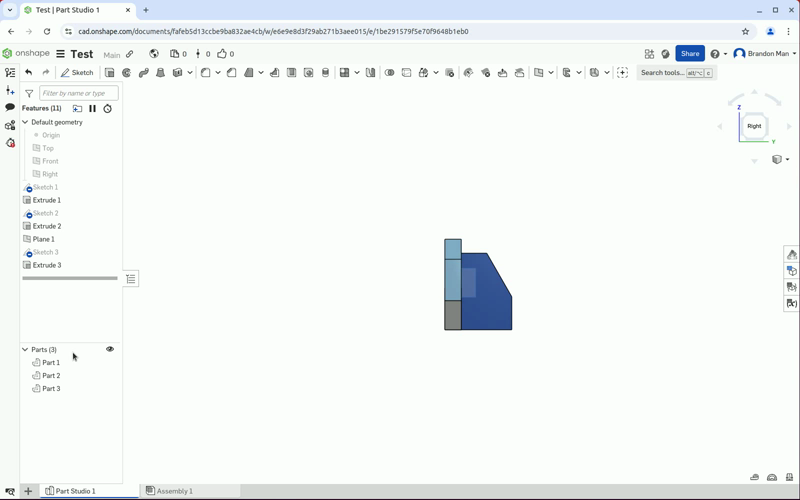
key(shift+p)
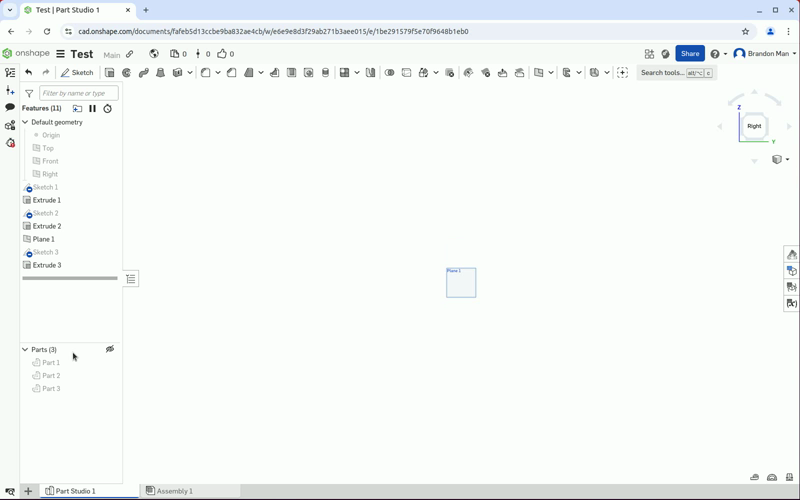
key(space)
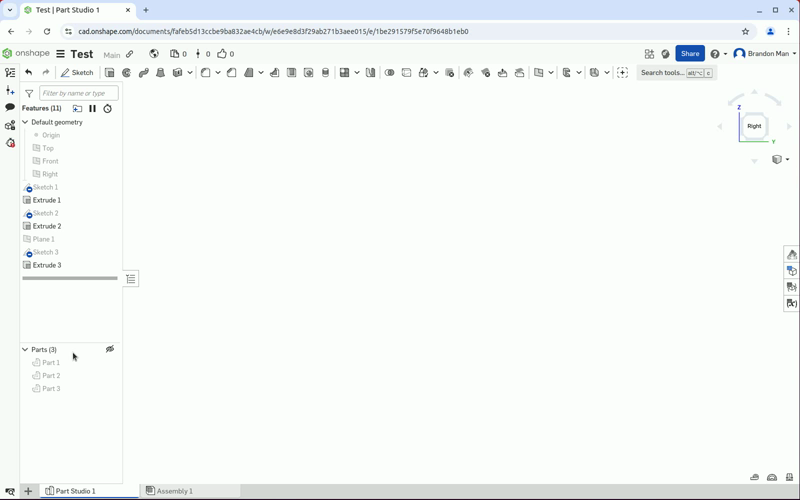
key_down(shift)
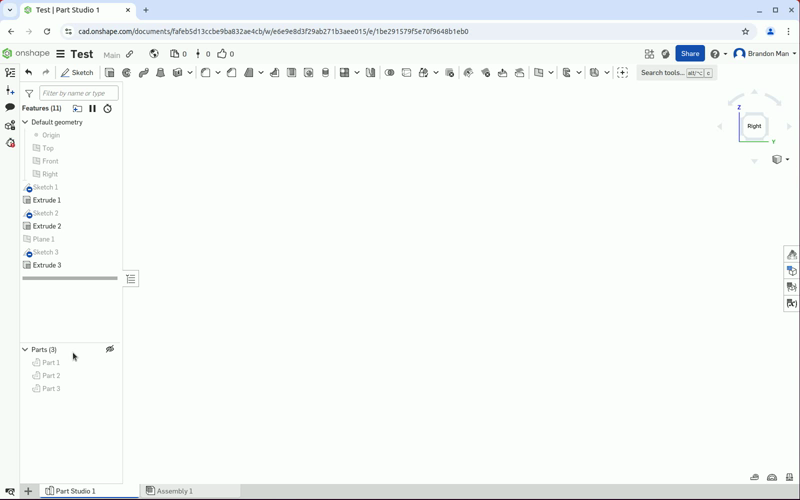
key(right)
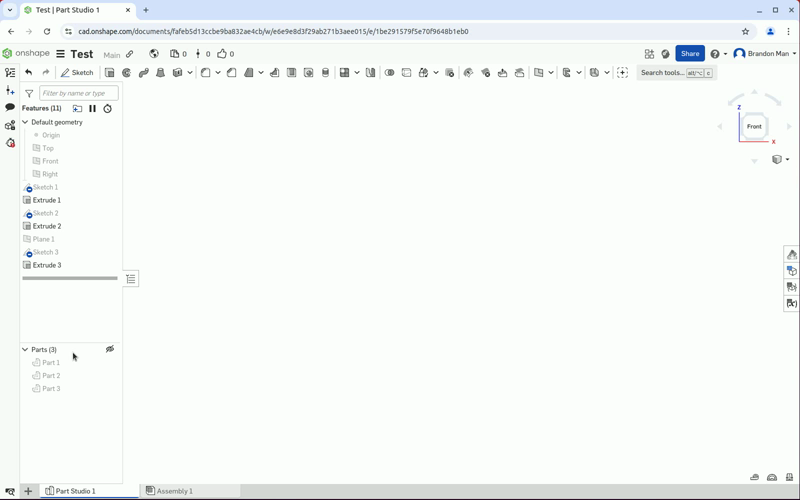
key_up(shift)
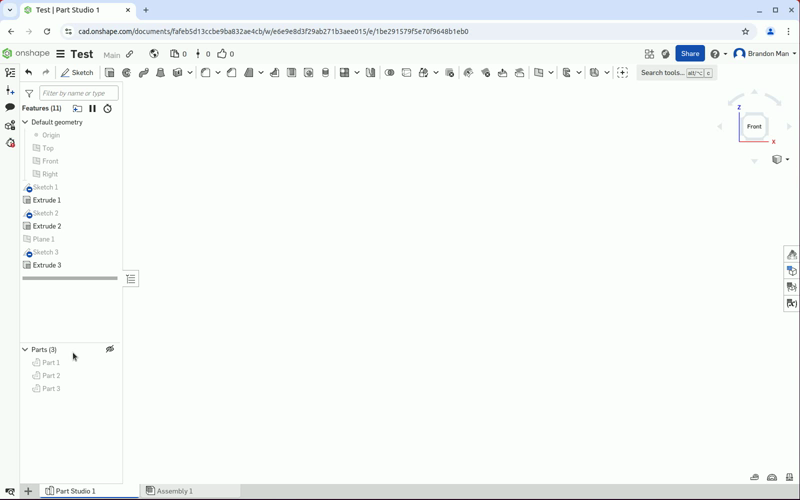
mouse_move(73, 352)
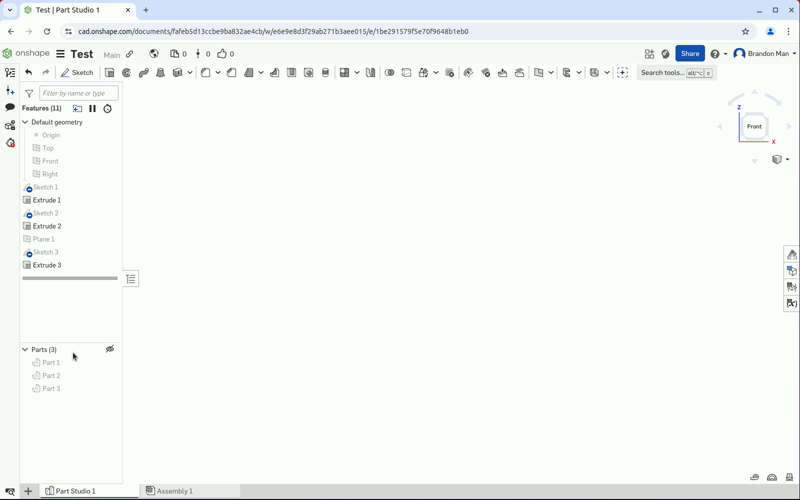
key(shift+y)
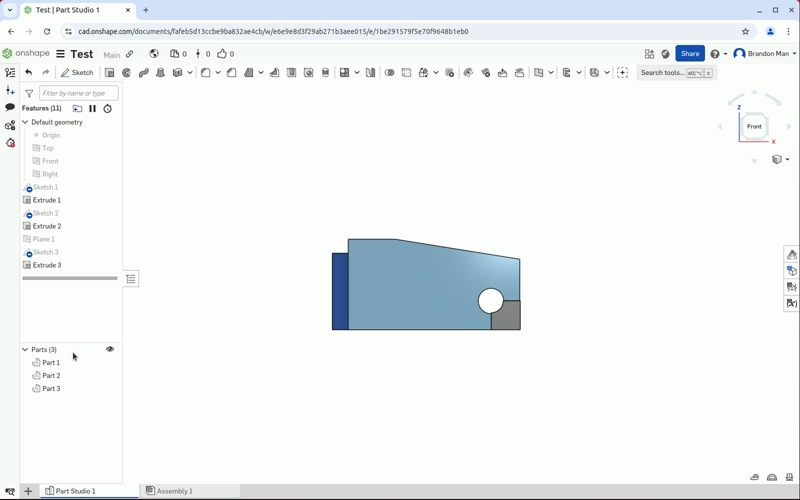
mouse_move(541, 75)
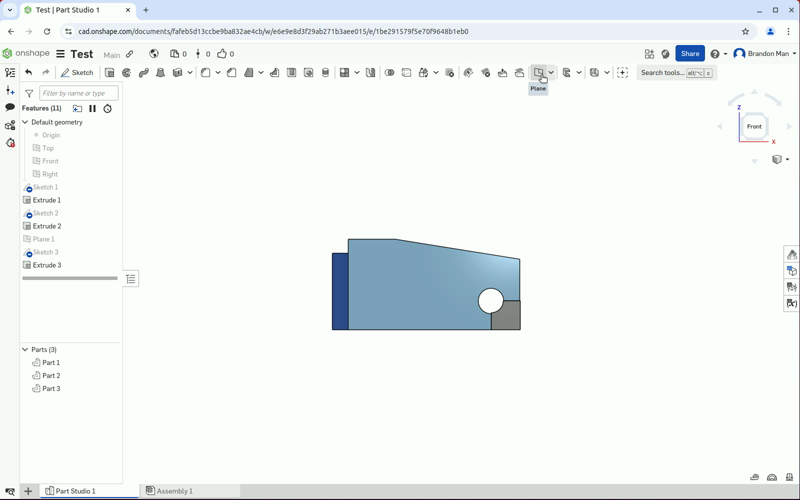
click(541, 75)
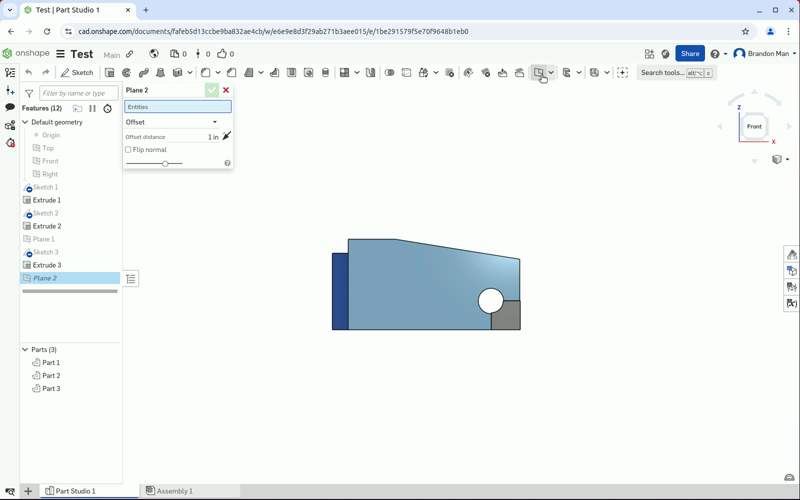
mouse_move(73, 163)
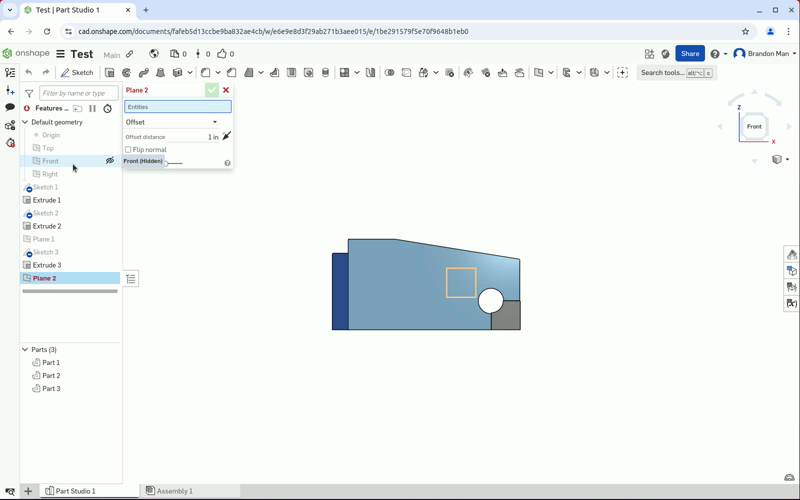
click(73, 163)
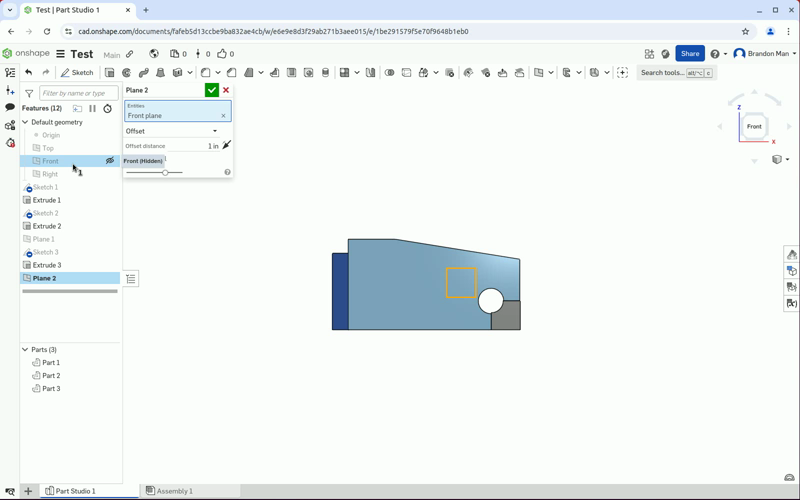
key(tab, 2)
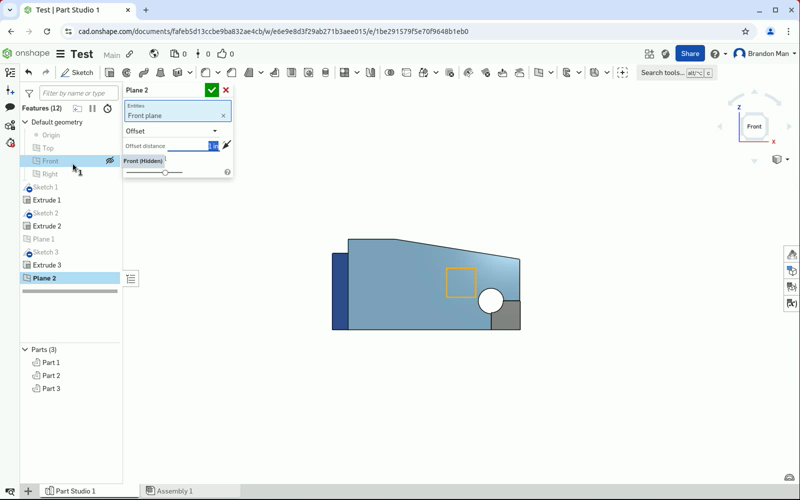
text(3.358)
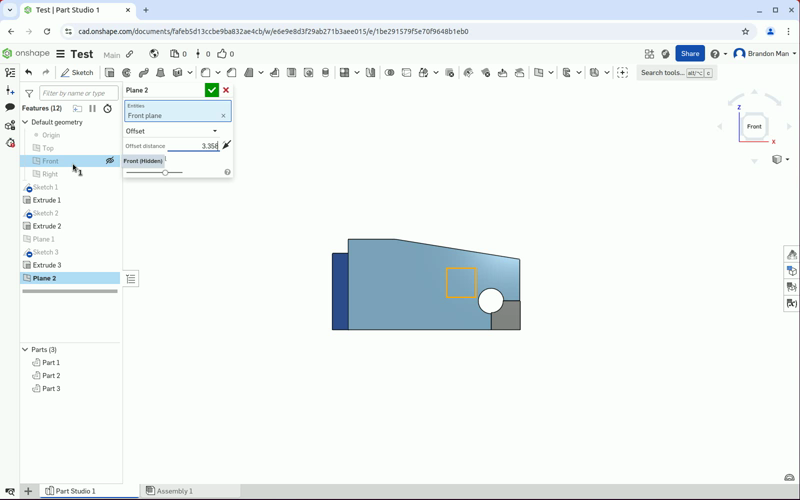
key(enter, 2)
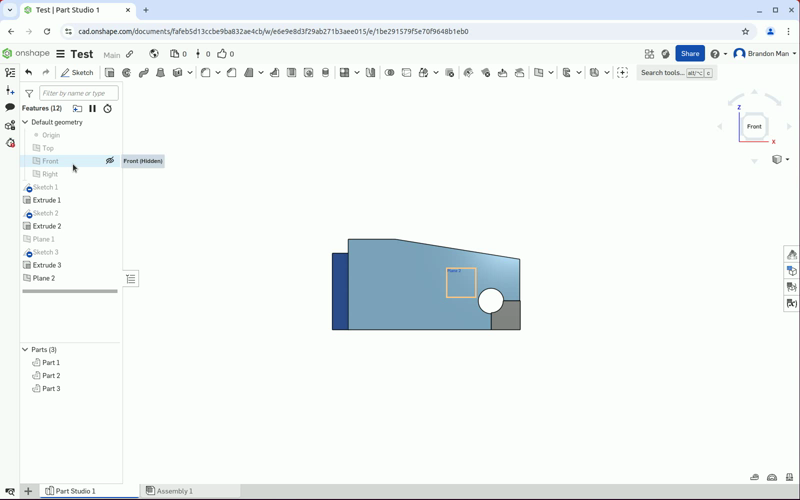
key(shift+s)
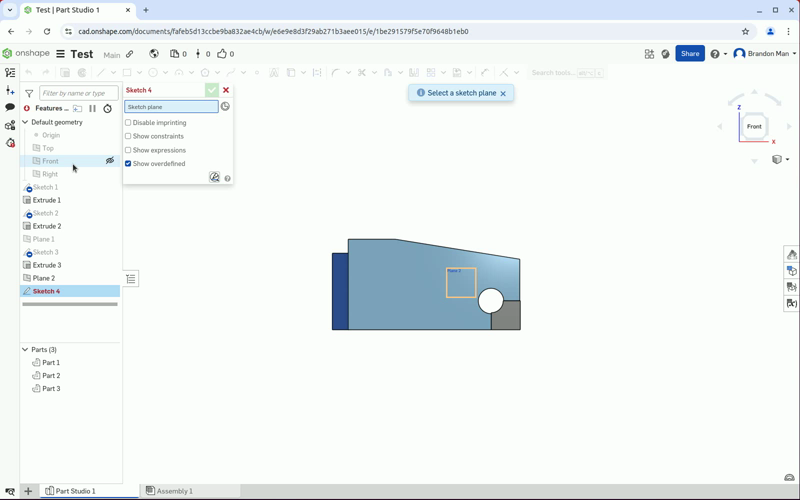
mouse_move(73, 280)
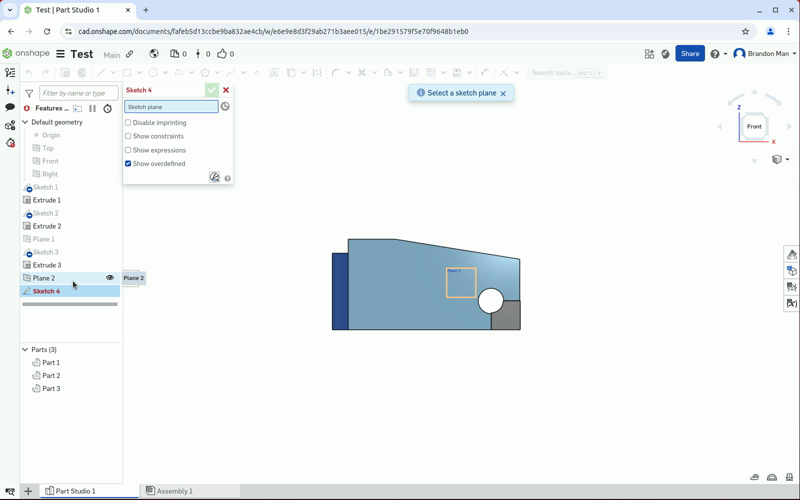
click(73, 280)
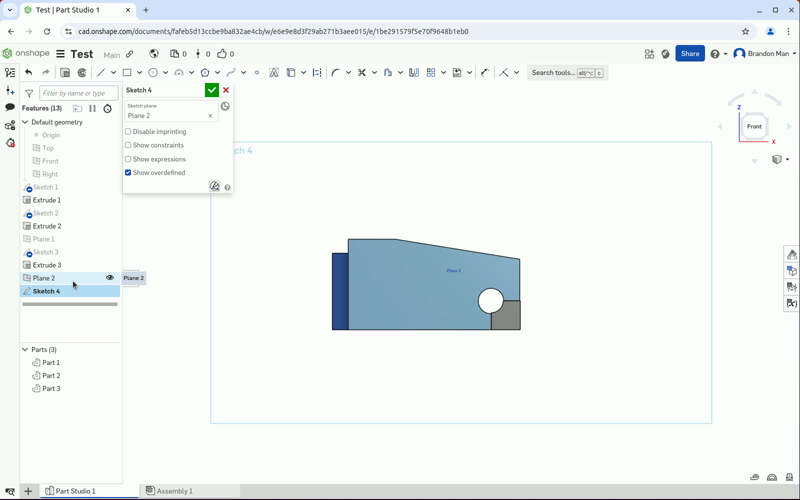
mouse_move(73, 352)
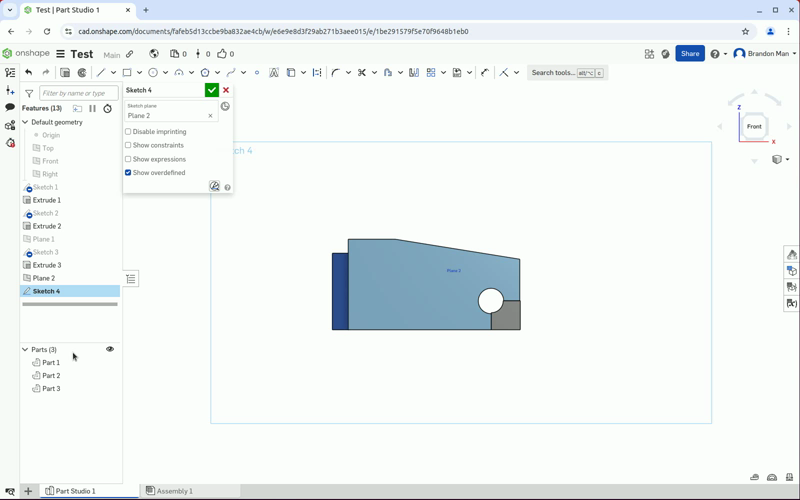
key(y)
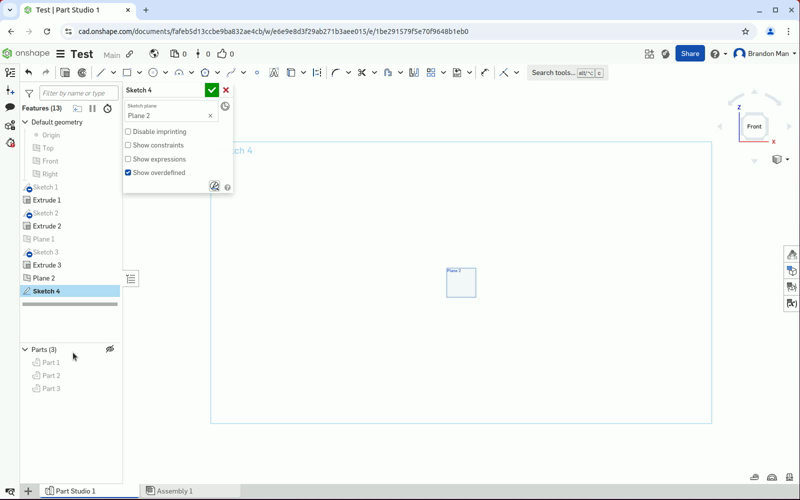
key(l)
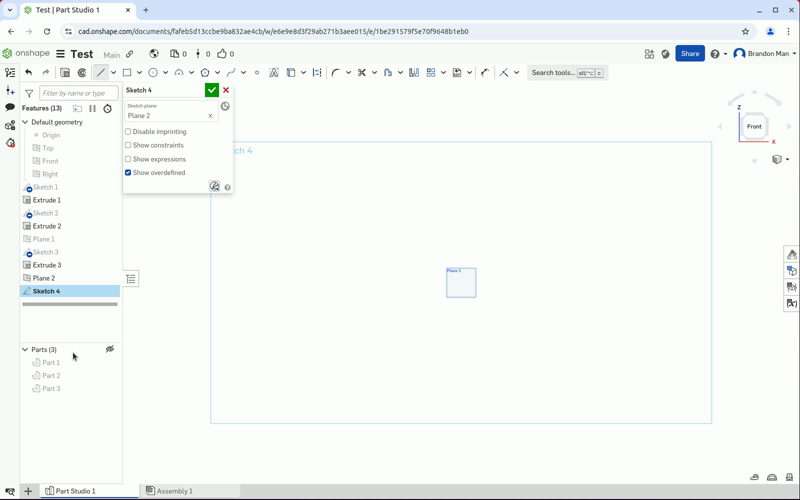
key_down(shift)
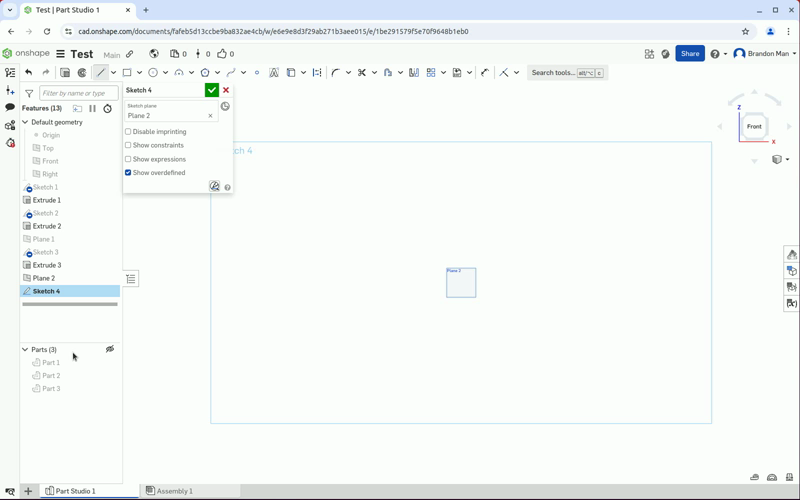
mouse_move(364, 329)
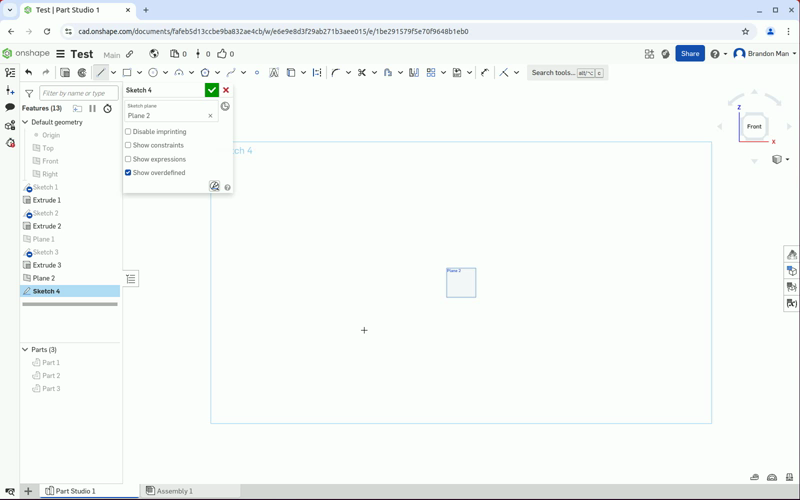
click(364, 329)
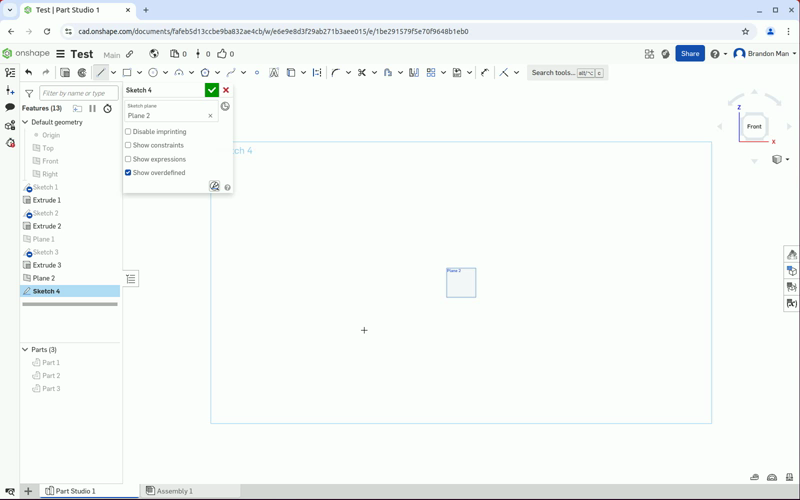
key_up(shift)
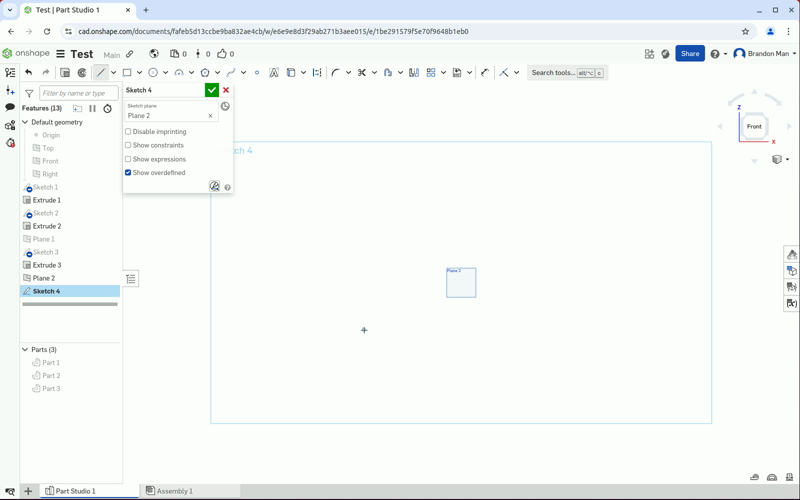
key_down(shift)
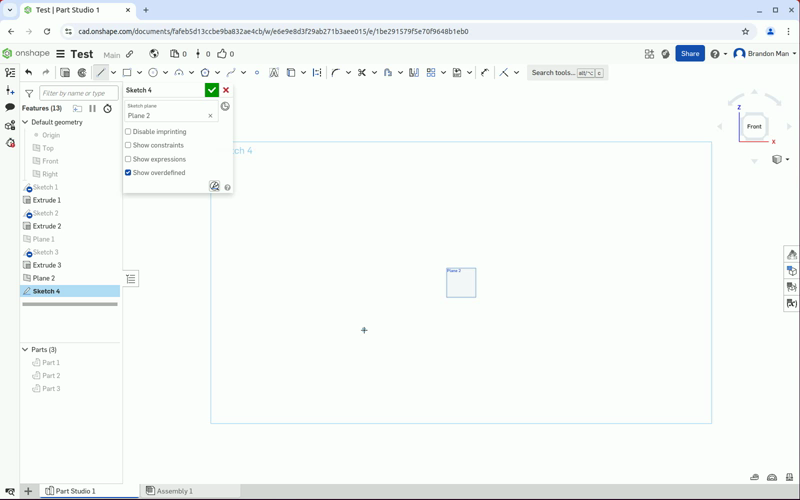
mouse_move(444, 329)
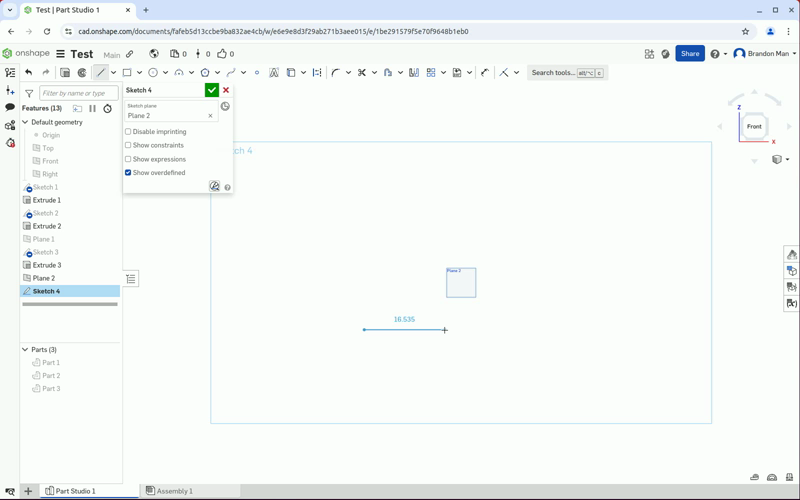
click(444, 329)
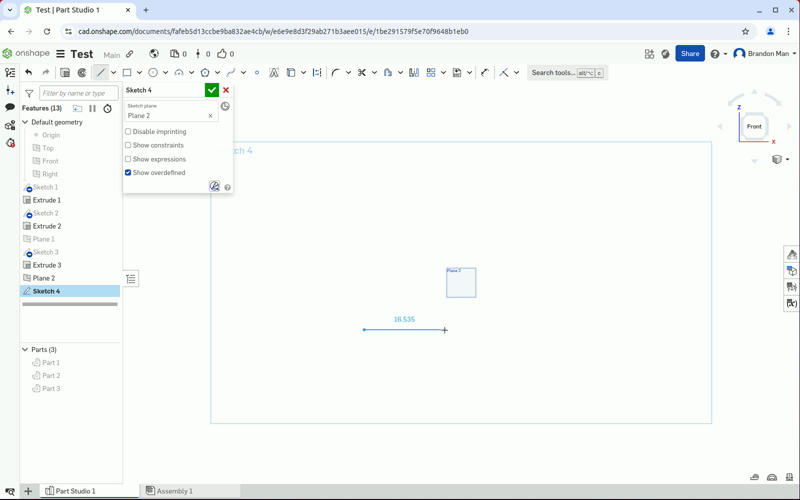
key_up(shift)
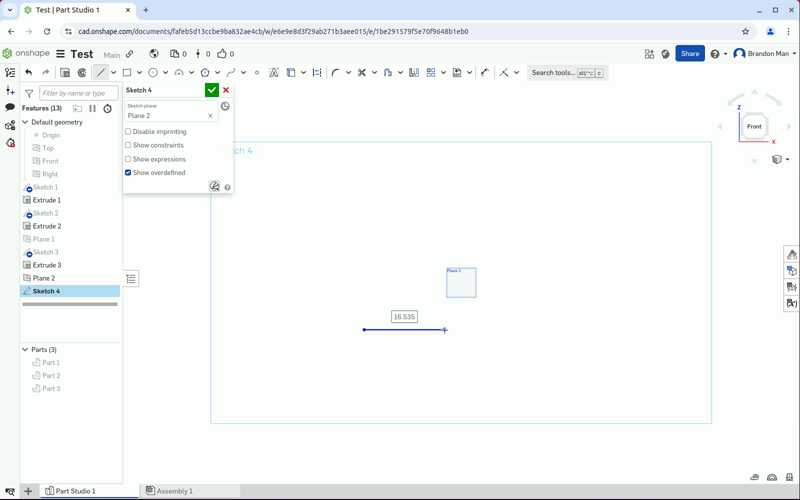
key_down(shift)
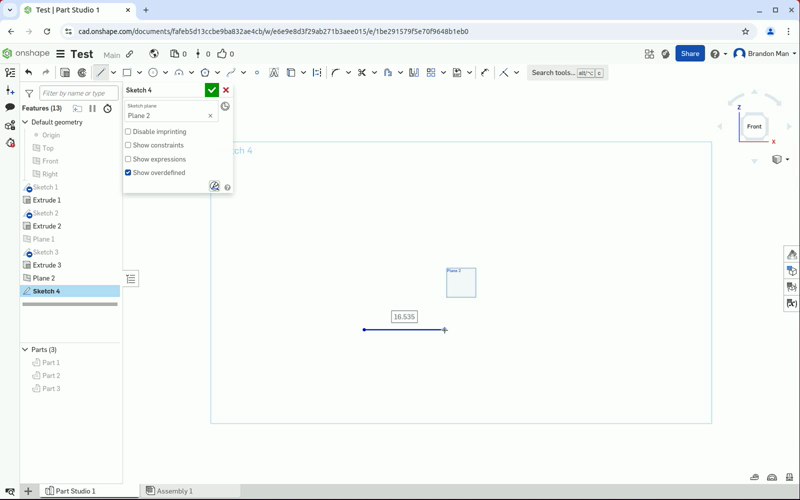
mouse_move(364, 252)
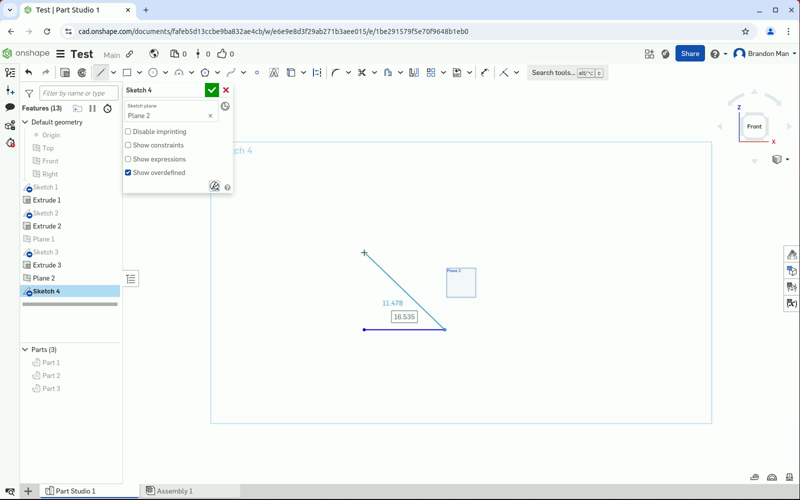
click(364, 252)
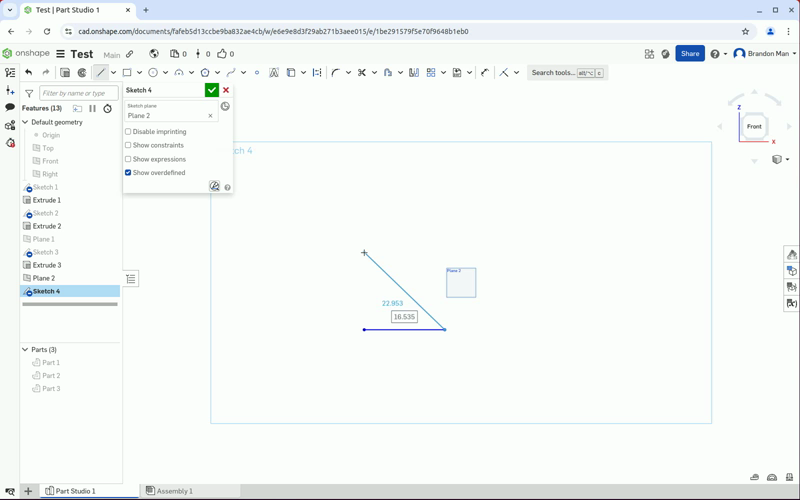
key_up(shift)
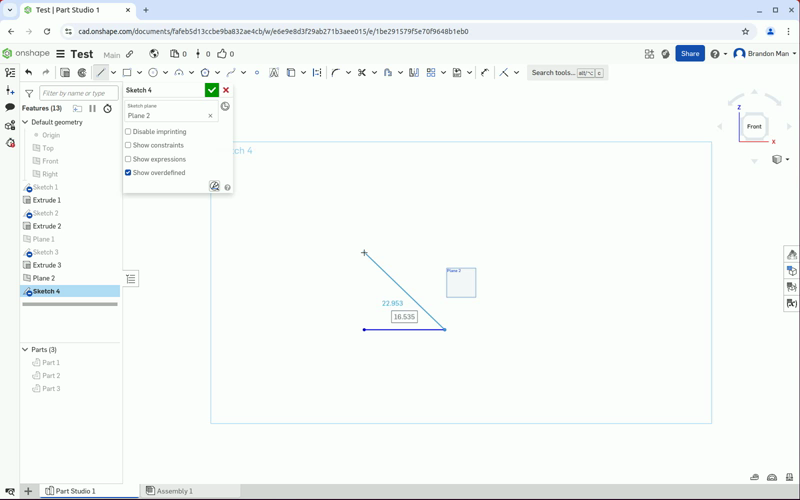
key_down(shift)
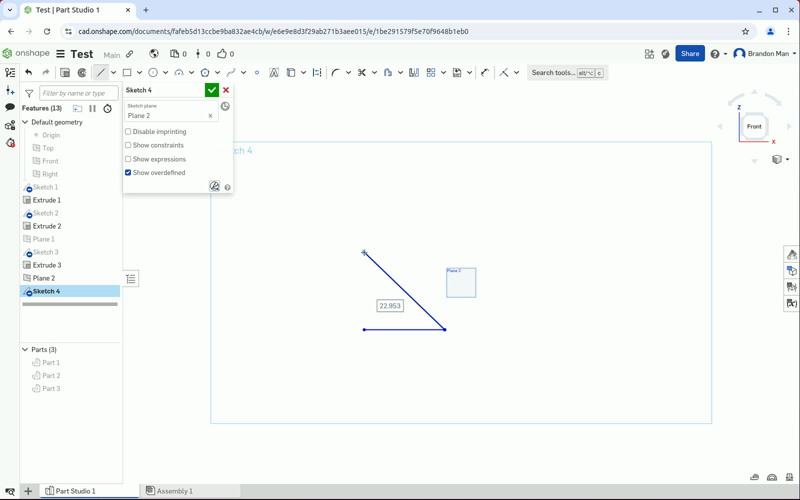
mouse_move(364, 329)
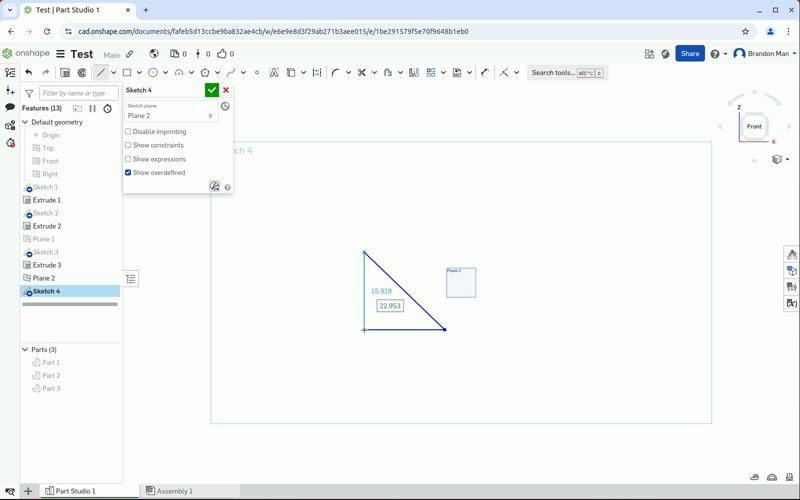
key_up(shift)
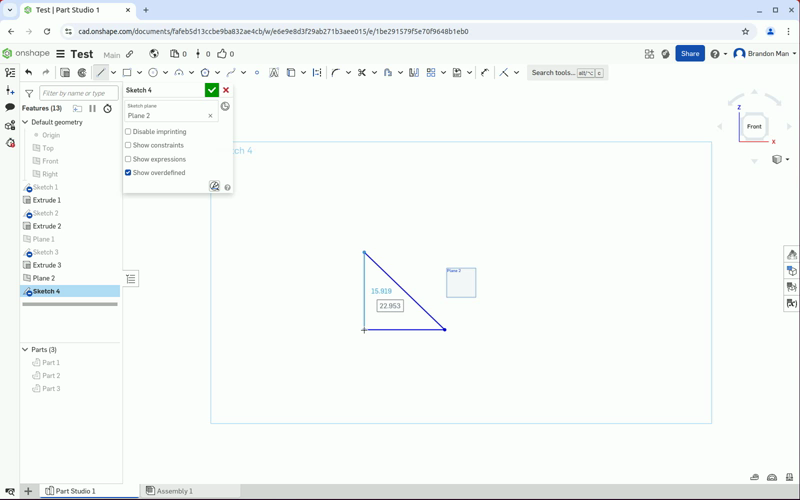
click(364, 329)
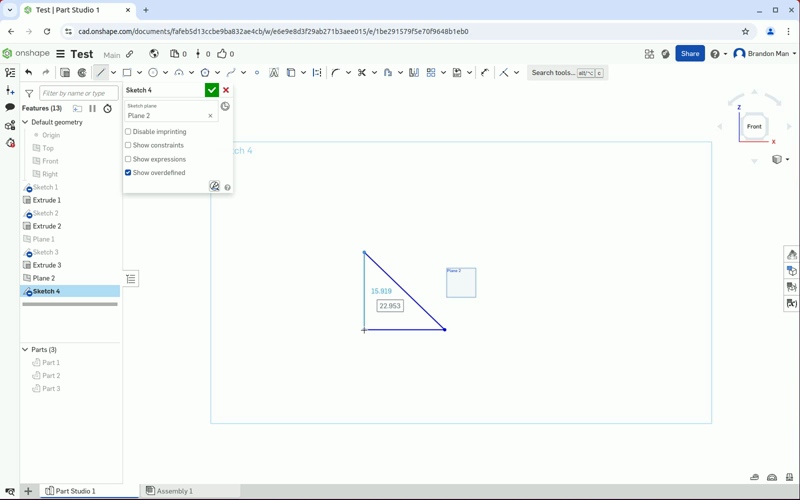
key(esc)
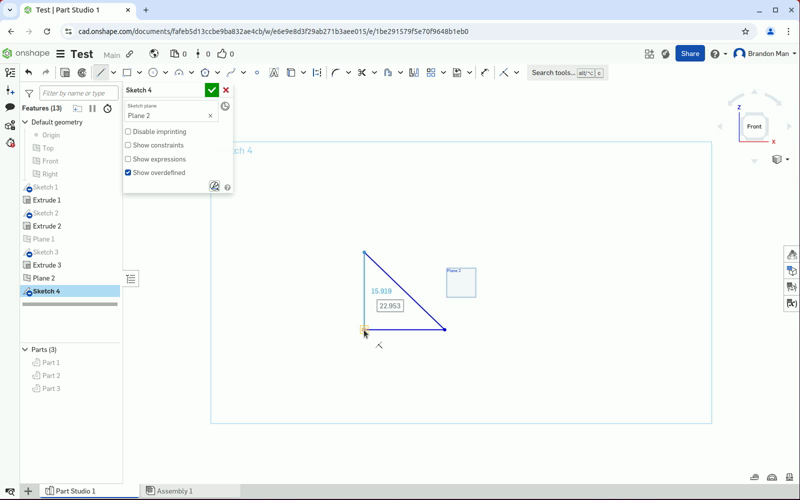
mouse_move(394, 322)
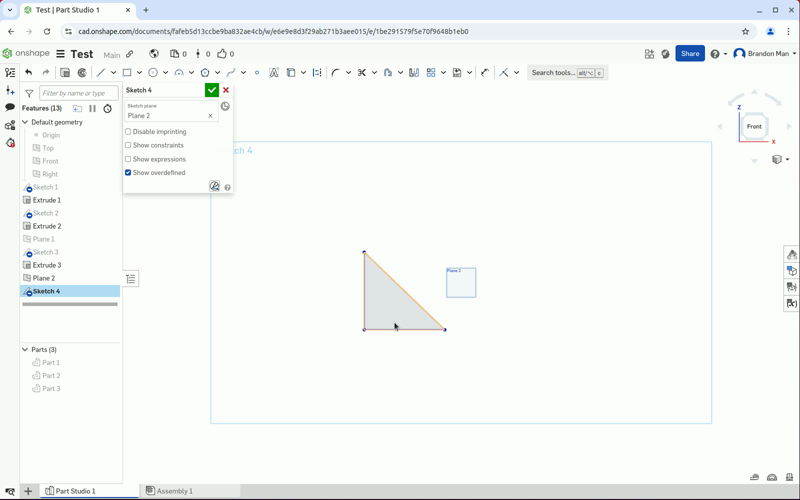
click(394, 322)
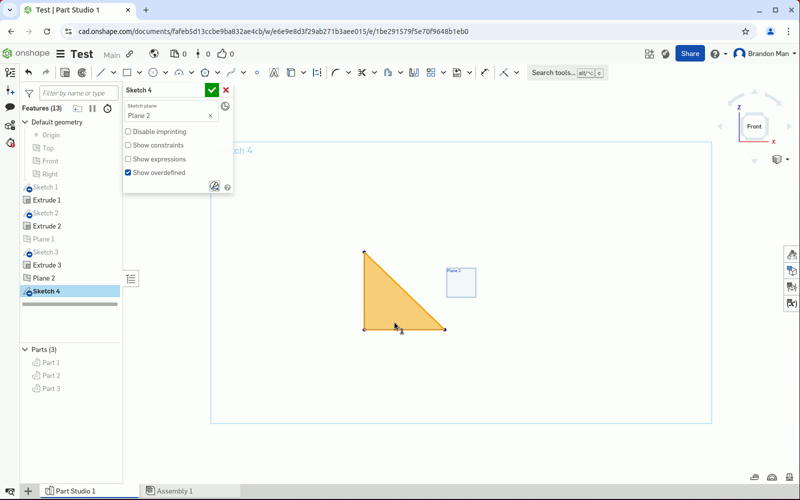
mouse_move(73, 352)
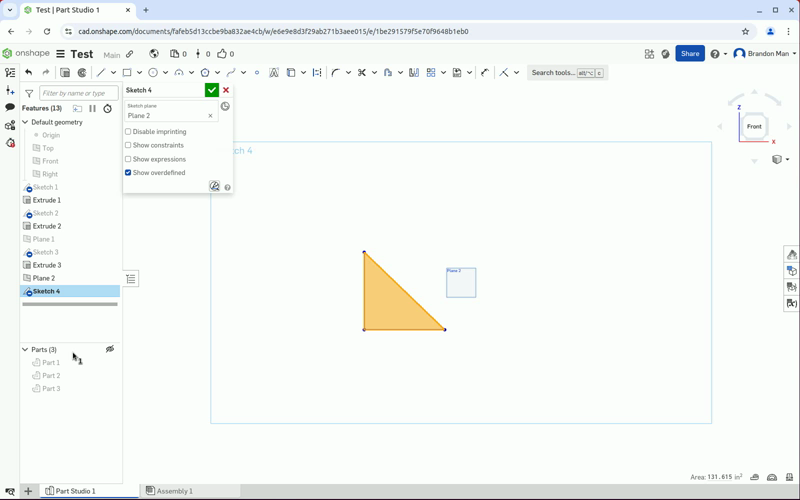
key(shift+y)
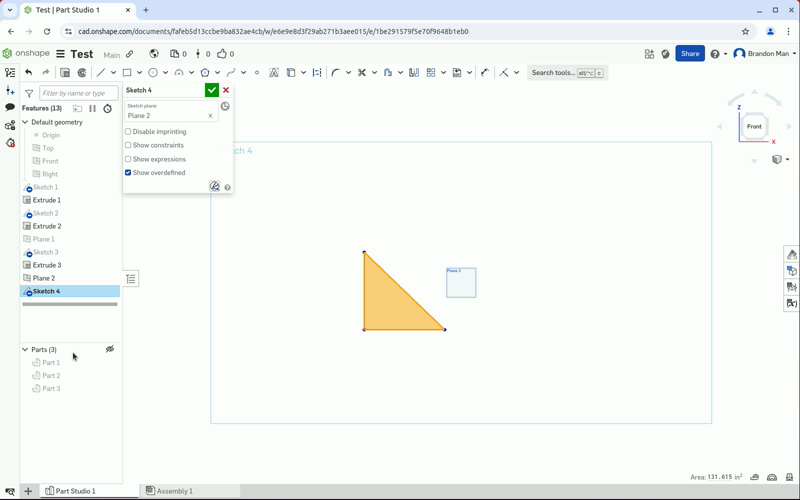
key(shift+e)
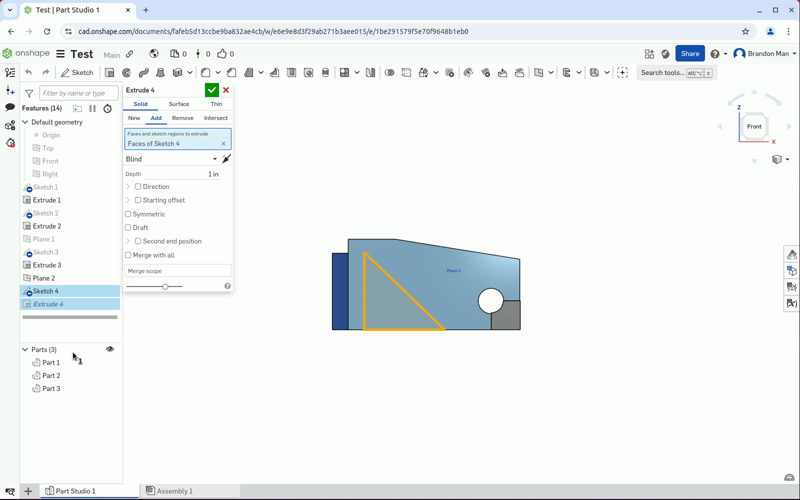
mouse_move(143, 106)
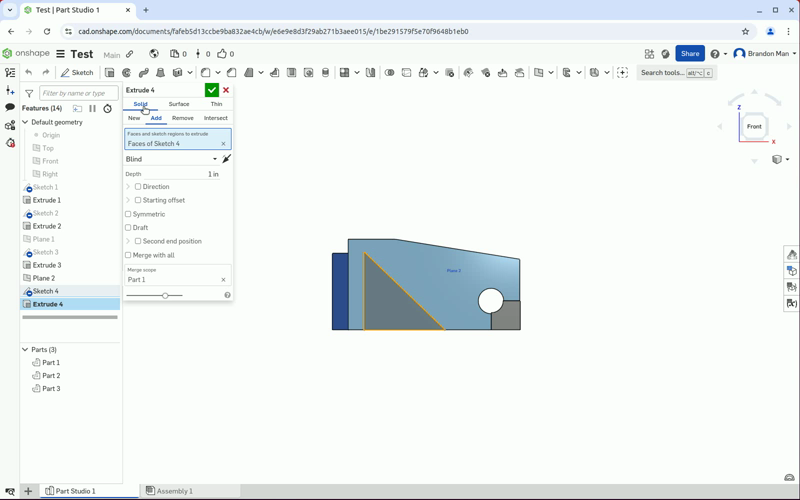
click(143, 106)
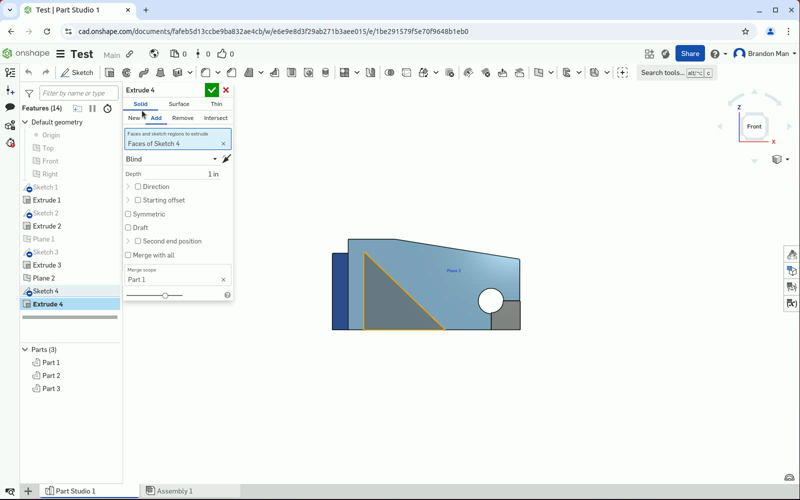
mouse_move(137, 120)
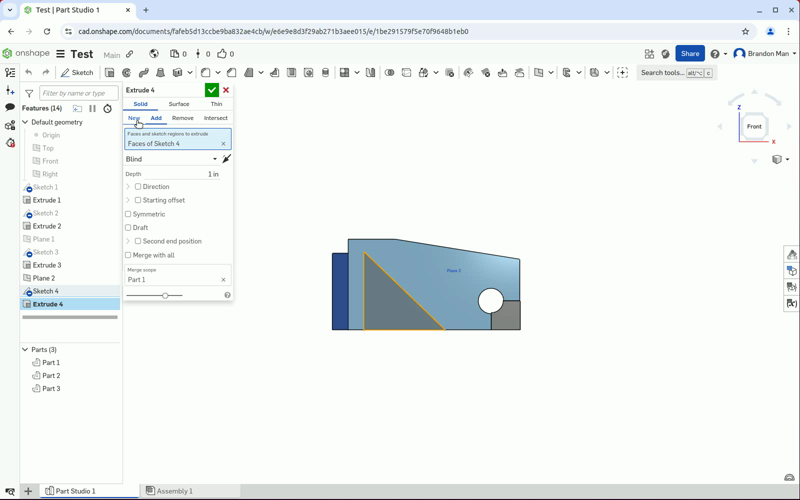
click(137, 120)
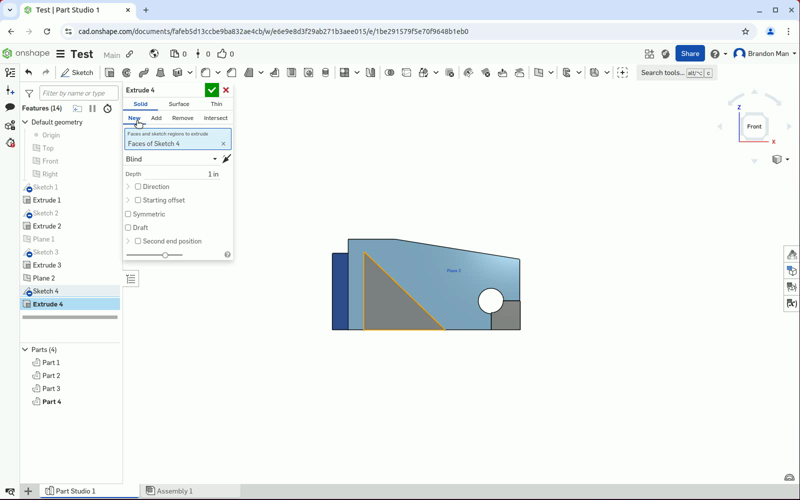
key(tab, 4)
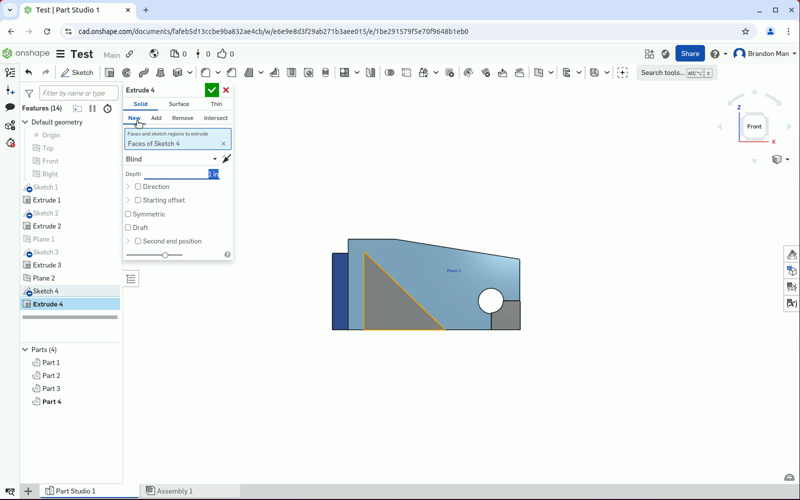
text(1.926)
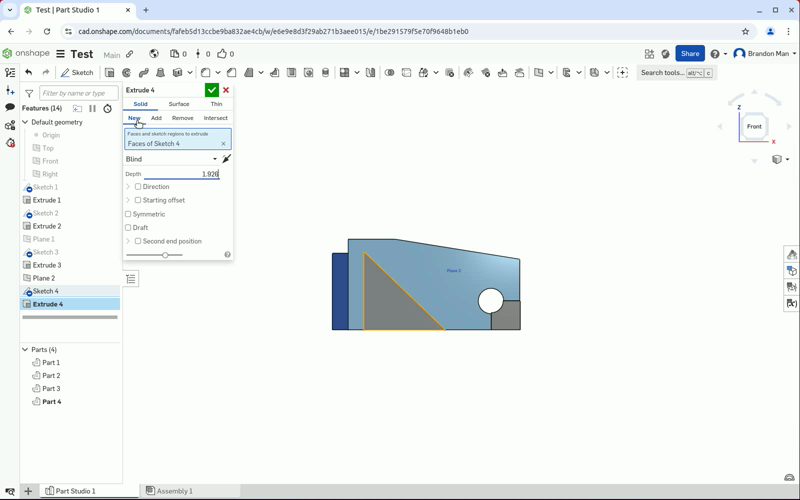
key(enter)
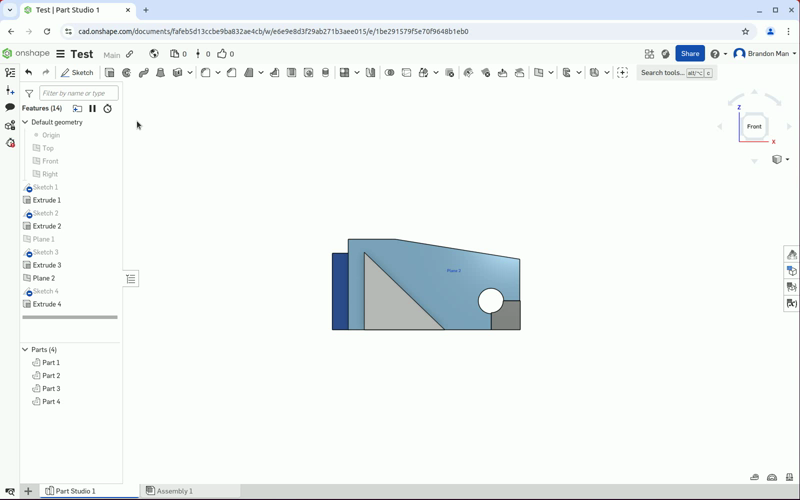
key(shift+h)
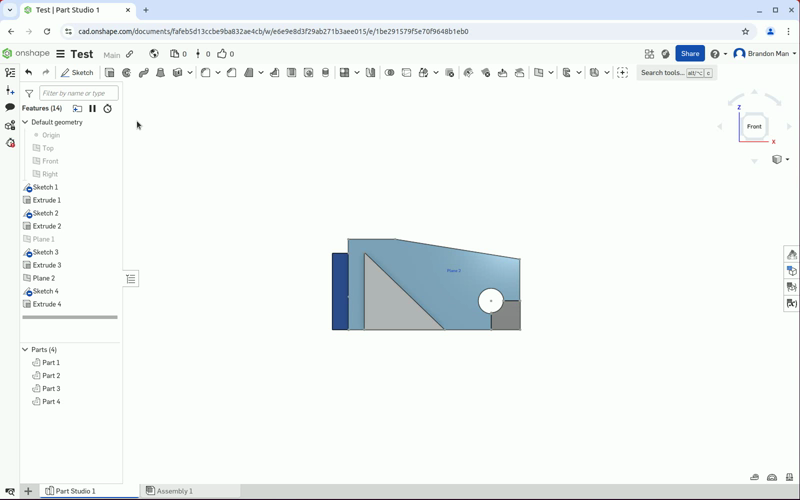
key(shift+h)
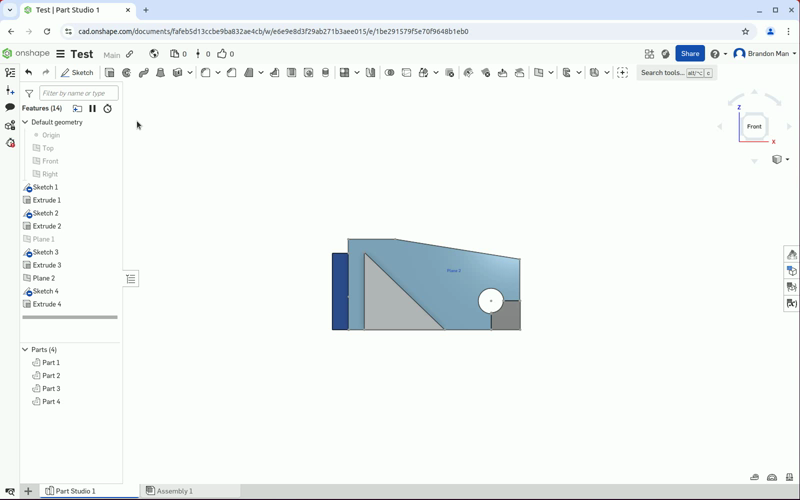
key(shift+7)
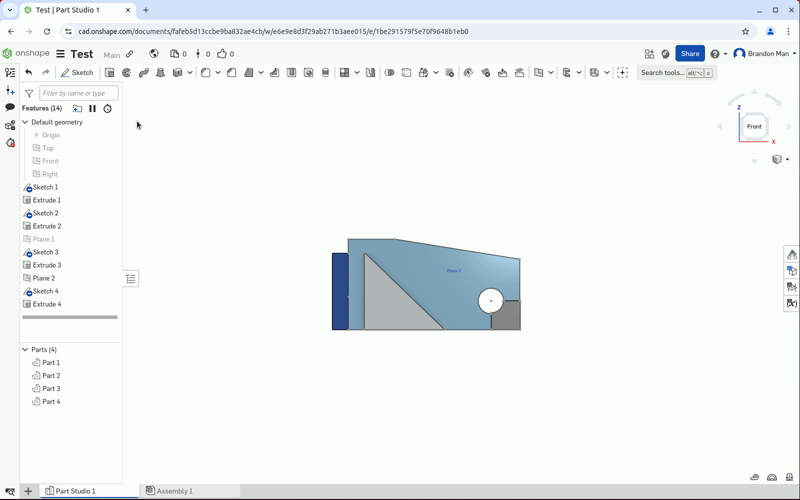
key(left, 2)
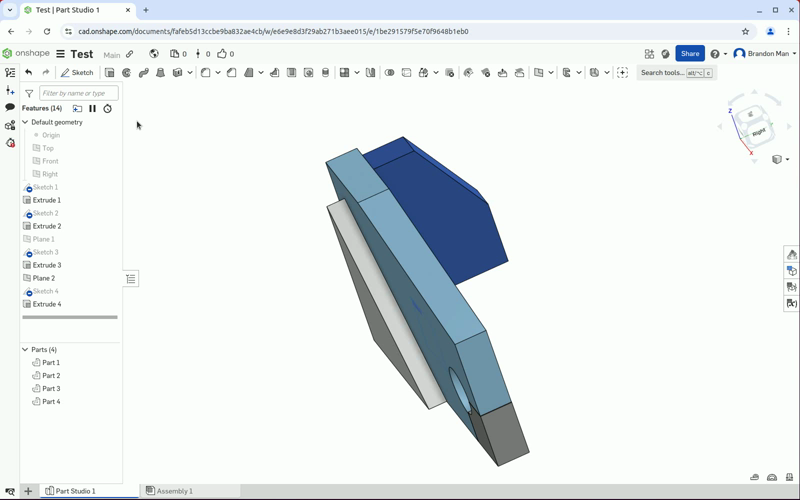
key(down, 2)
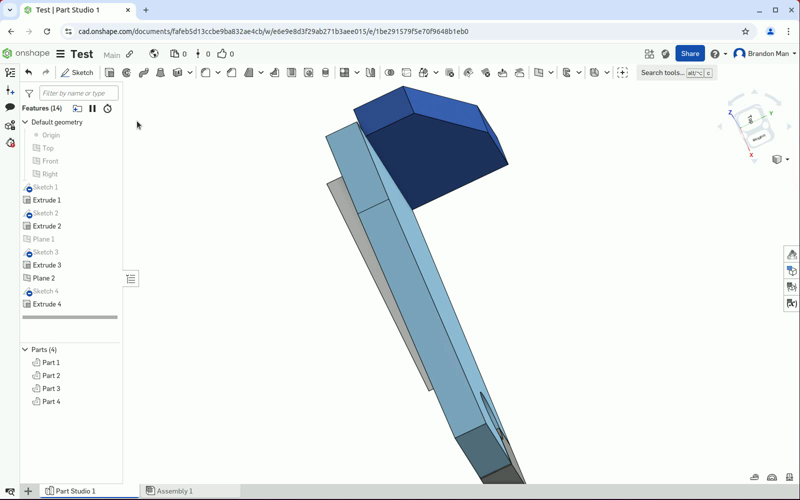
key(up, 2)
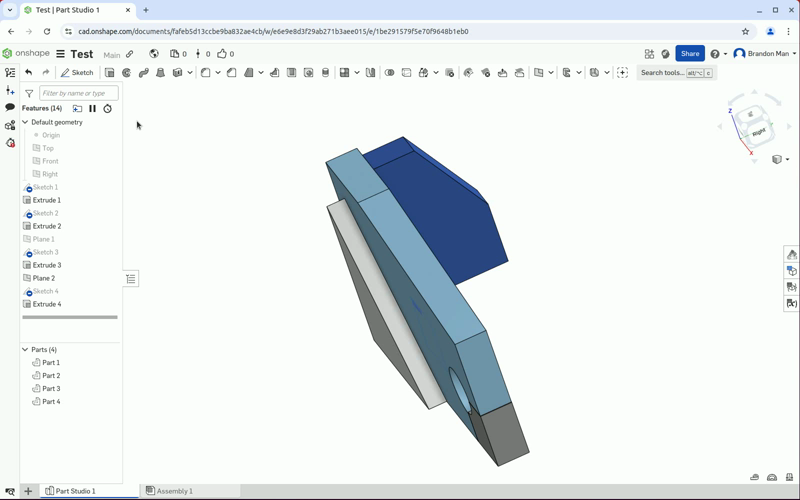
key(right, 2)
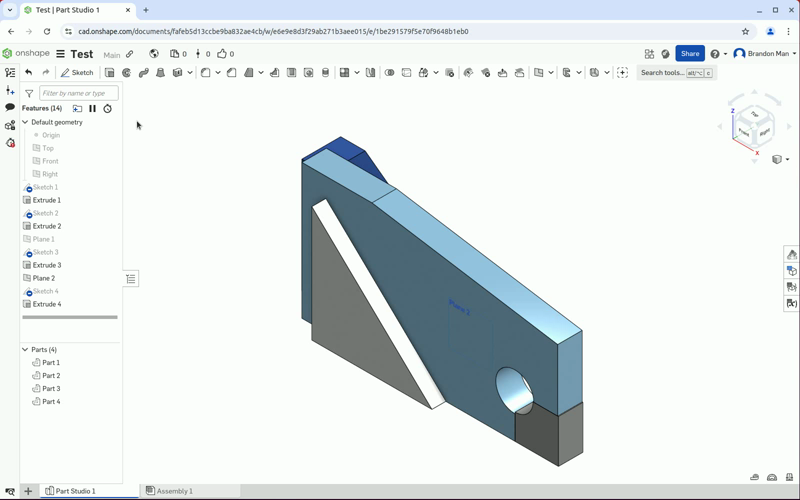
mouse_move(73, 189)
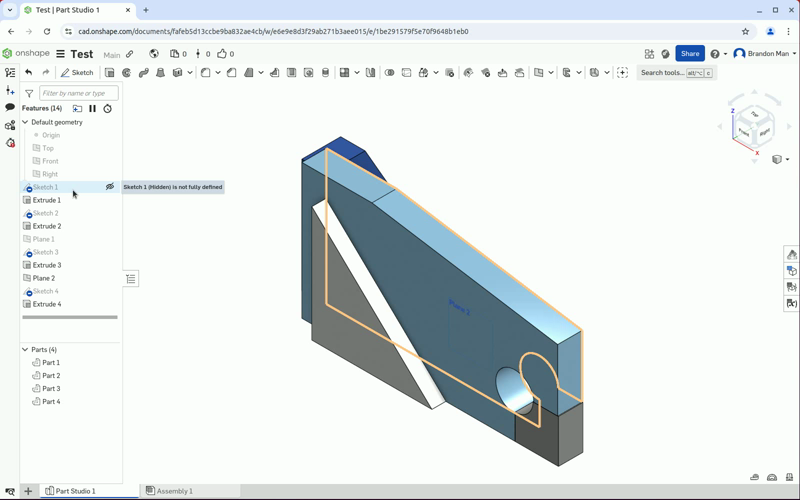
click(73, 189)